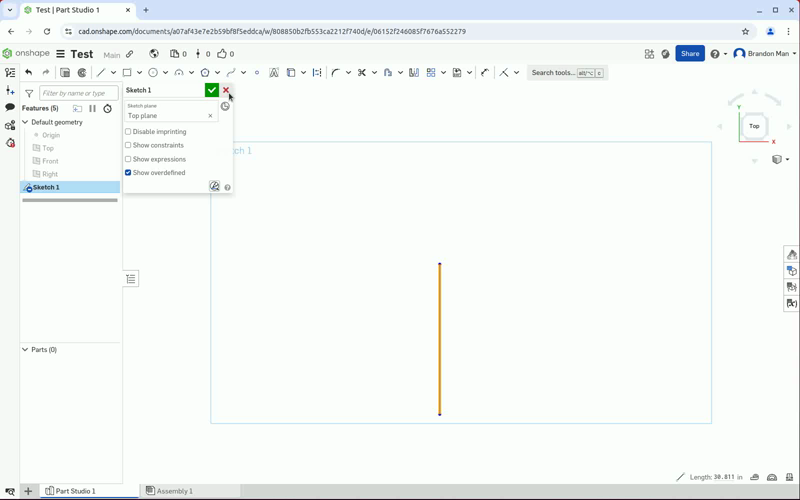
key(shift+h)
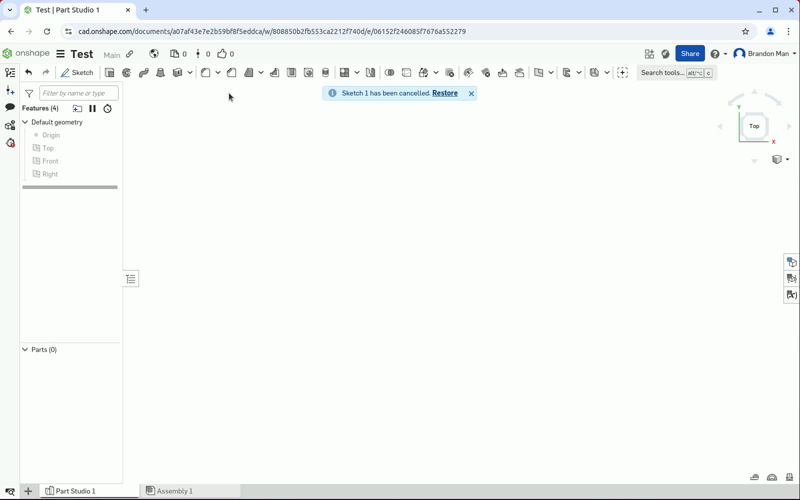
mouse_move(73, 352)
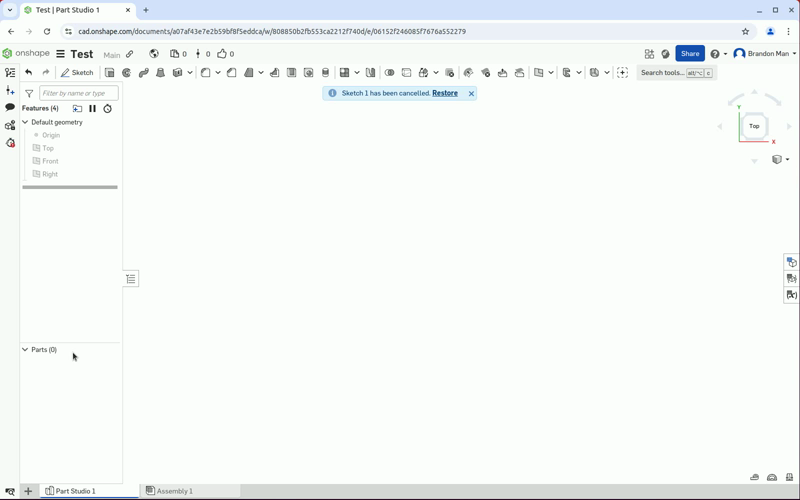
key(y)
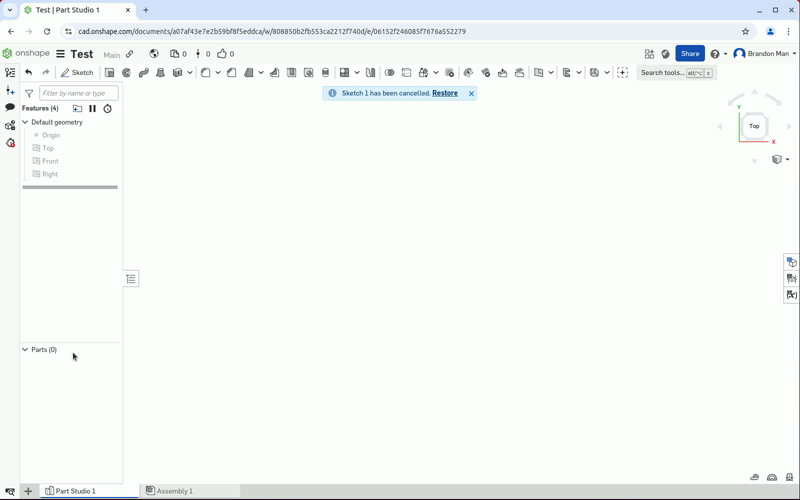
key(shift+p)
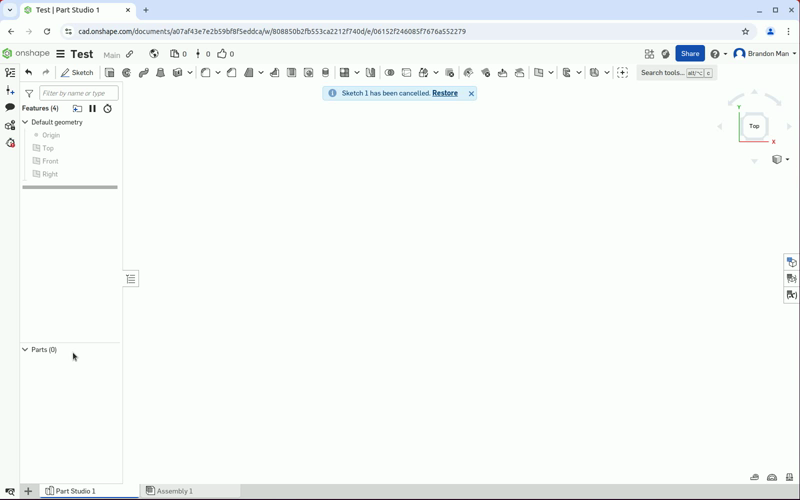
key(space)
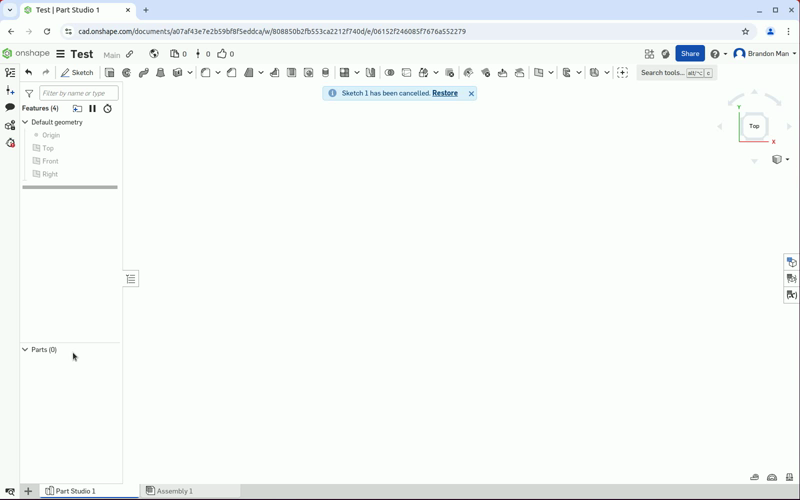
key_down(shift)
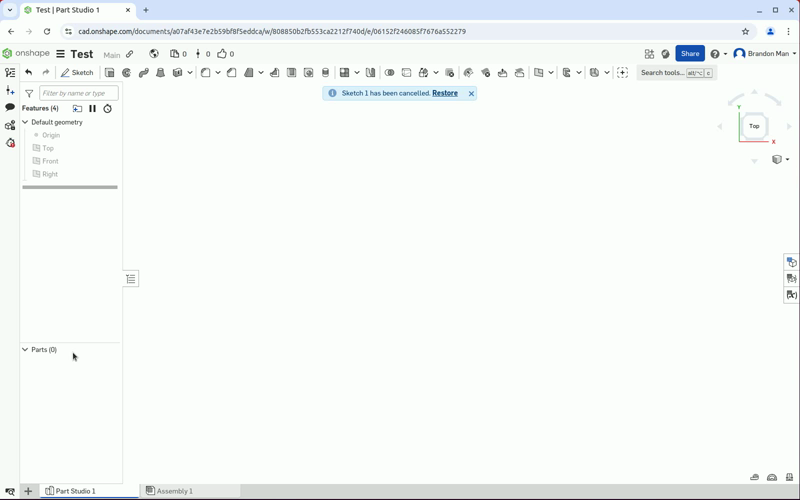
key(up)
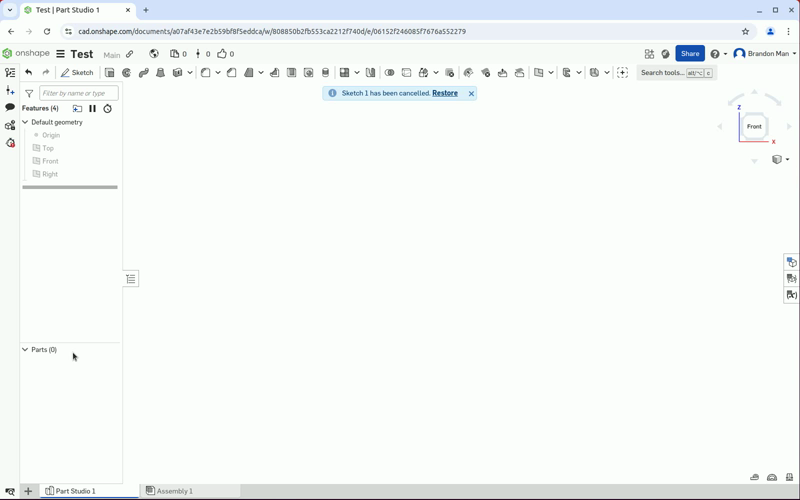
key_up(shift)
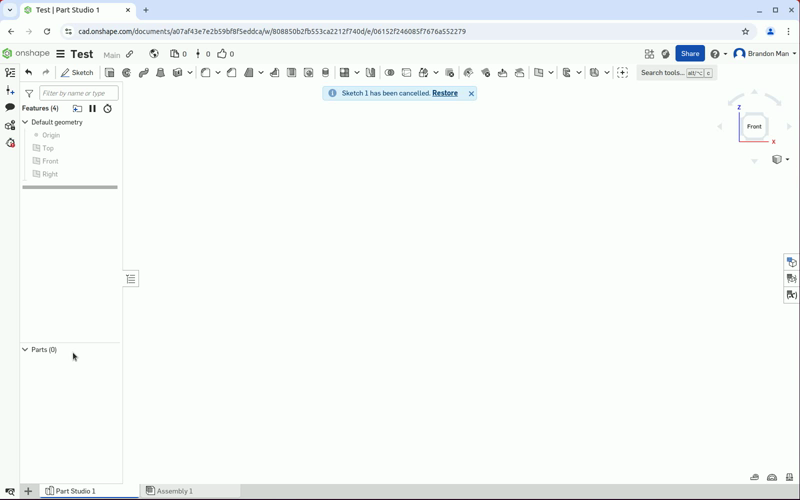
mouse_move(73, 352)
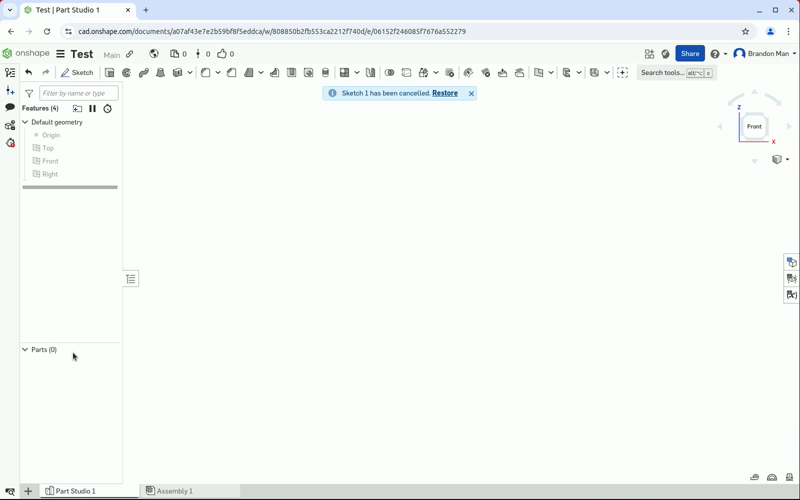
key(shift+y)
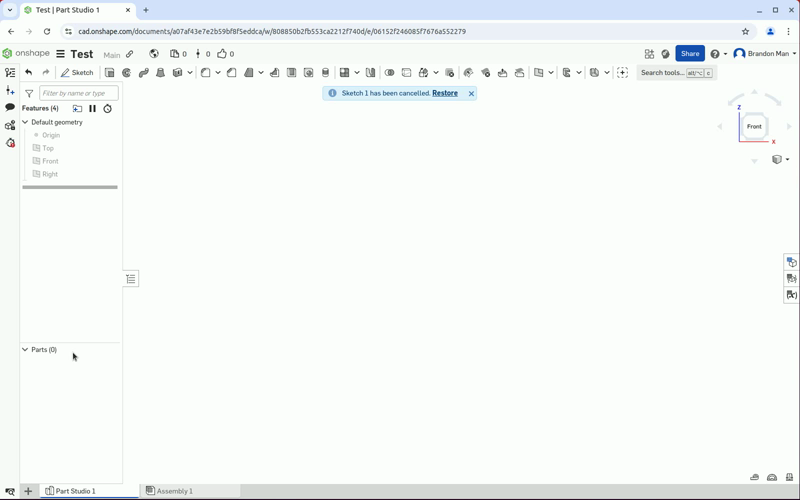
key(shift+s)
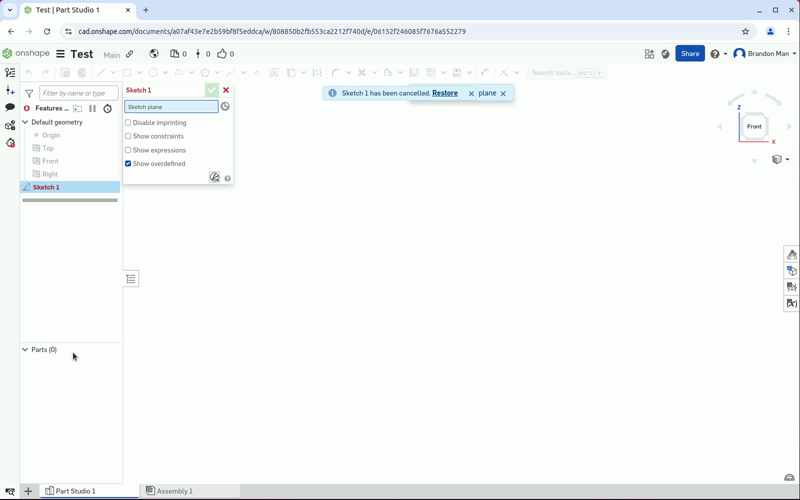
mouse_move(73, 163)
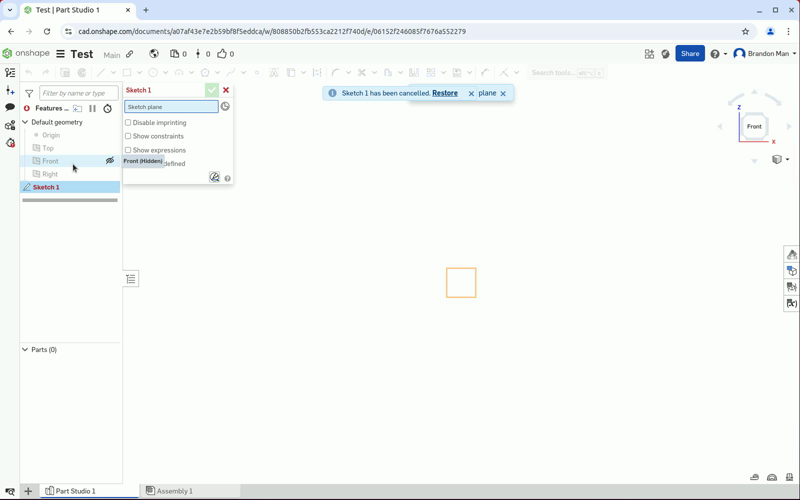
click(73, 163)
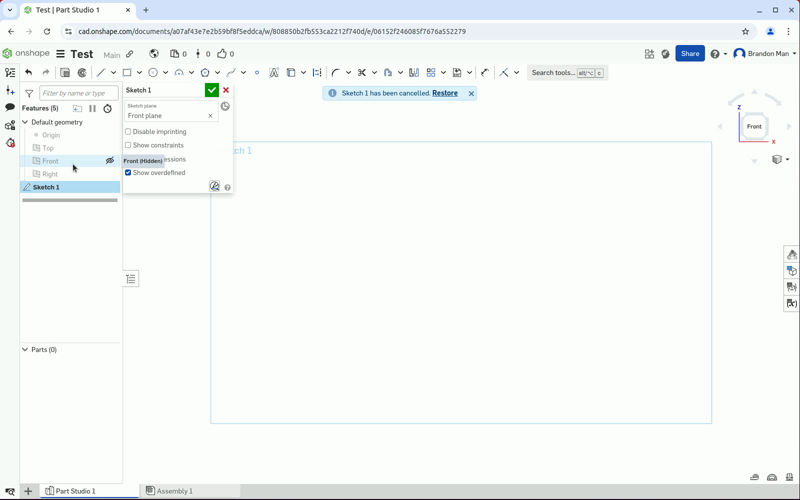
mouse_move(73, 352)
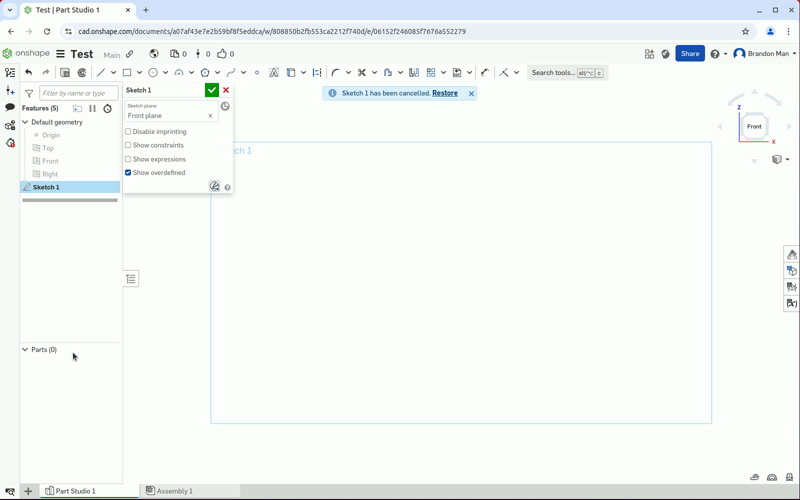
key(y)
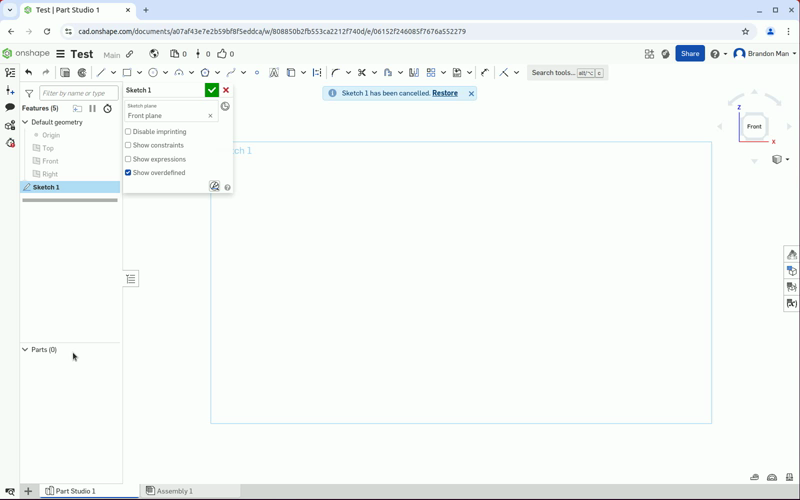
key(l)
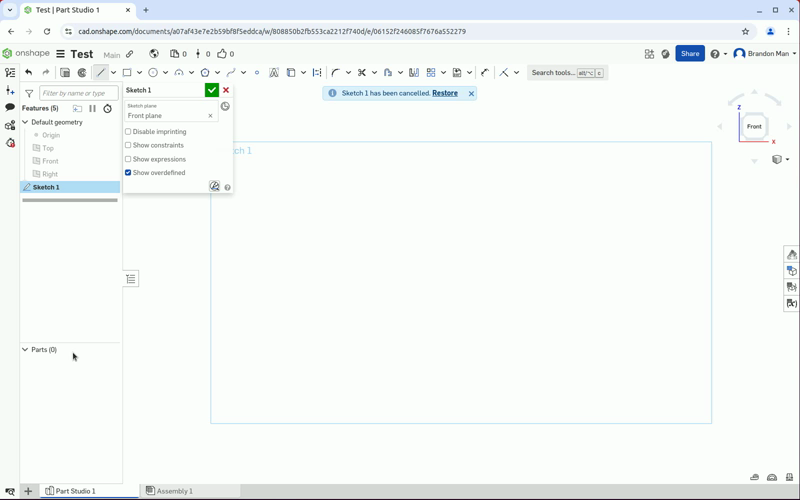
key_down(shift)
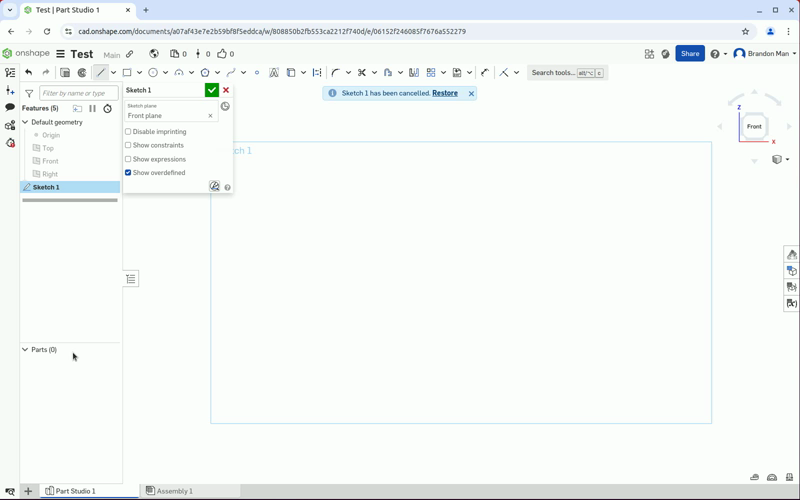
mouse_move(460, 226)
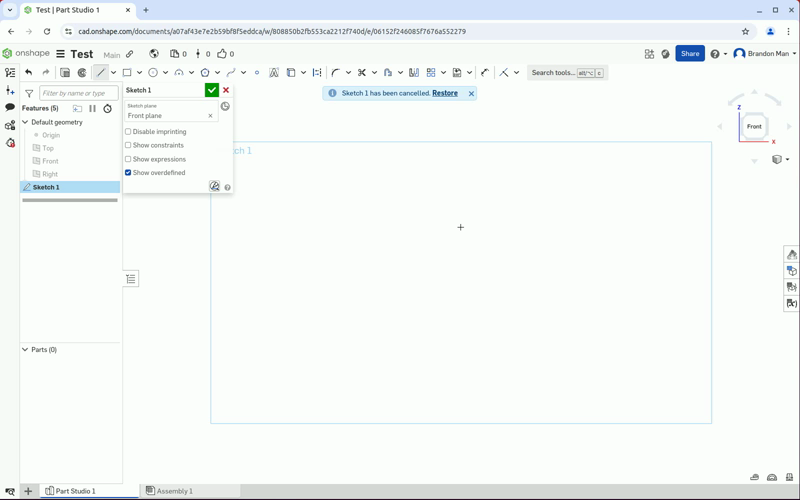
click(460, 226)
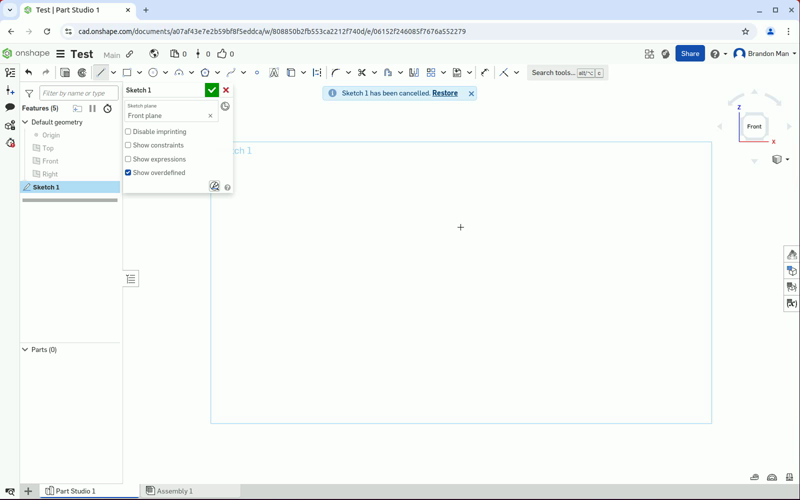
key_up(shift)
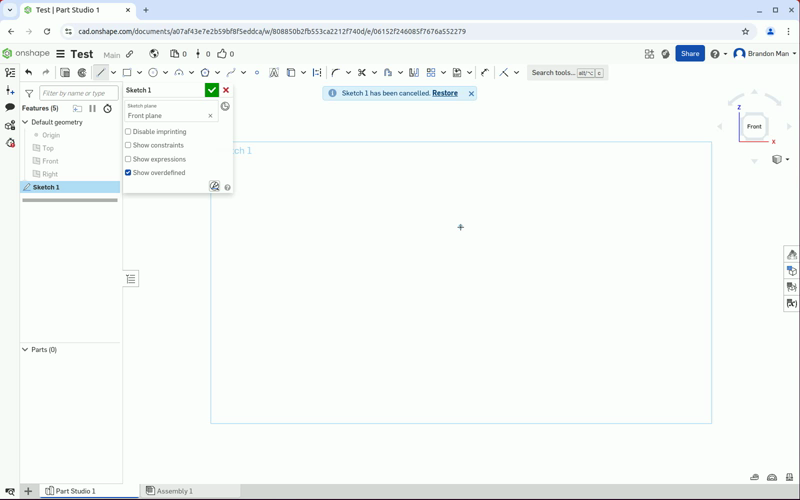
key_down(shift)
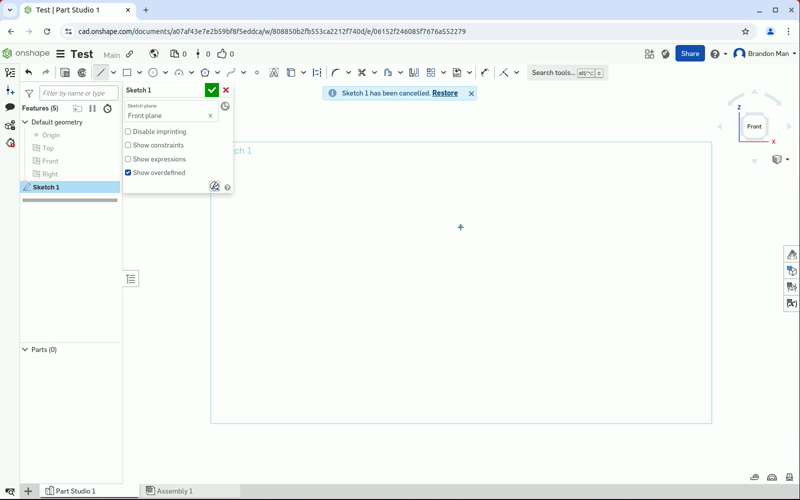
mouse_move(490, 226)
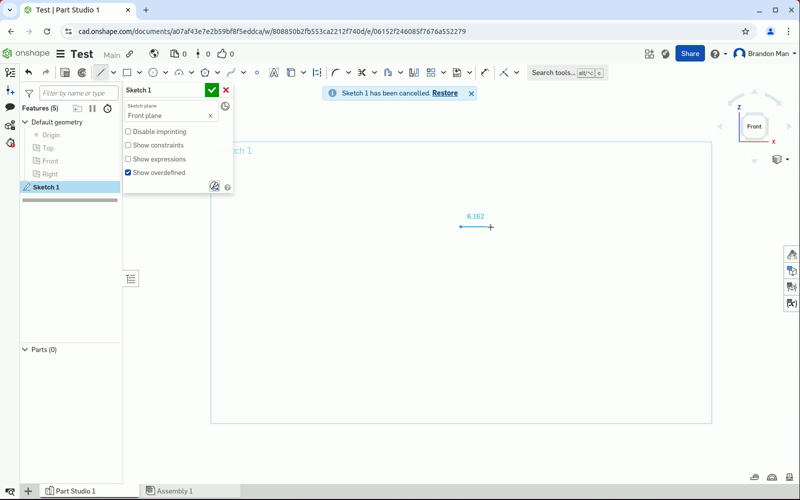
mouse_move(517, 226)
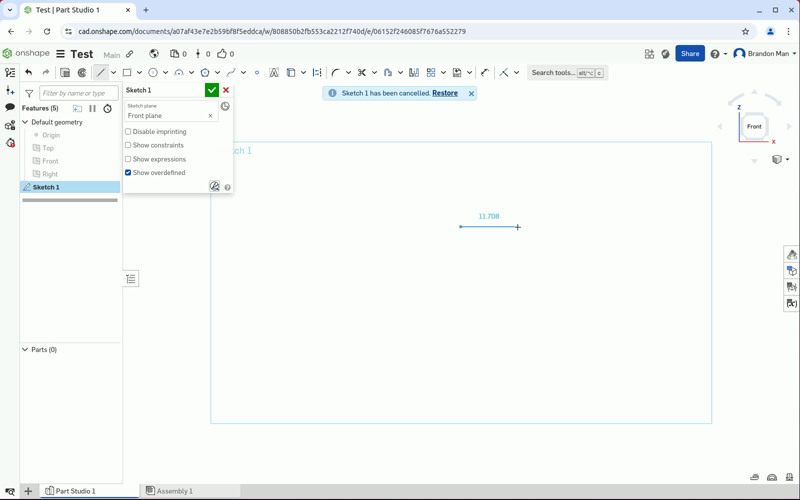
click(517, 226)
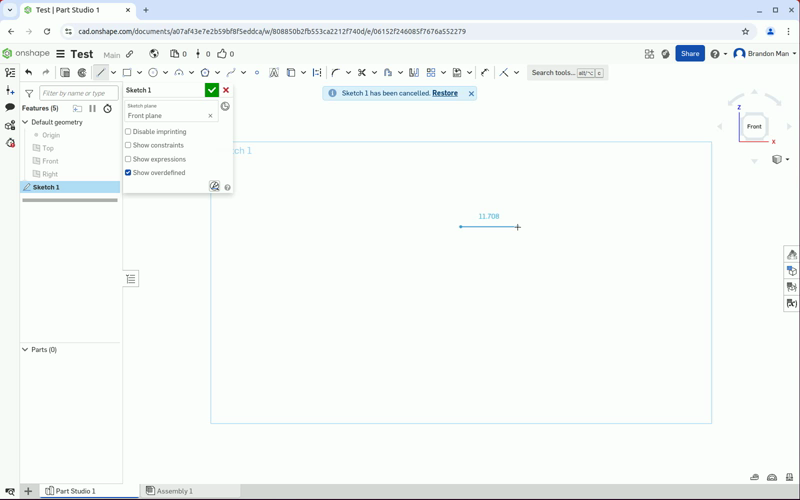
key_up(shift)
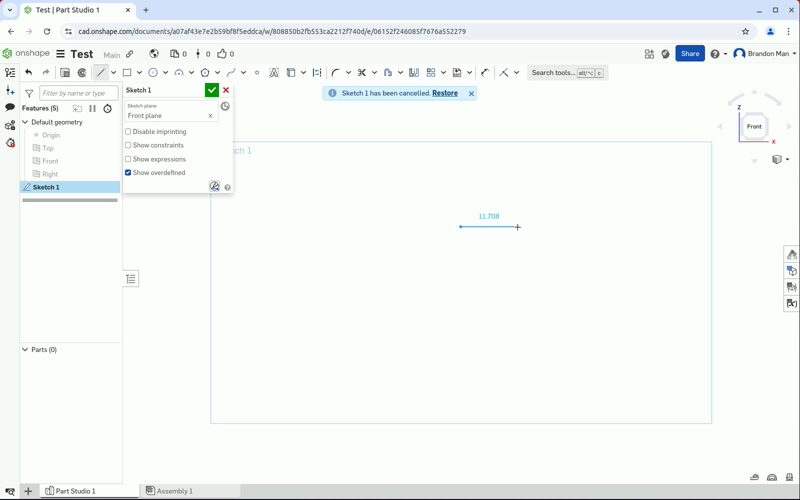
key_down(shift)
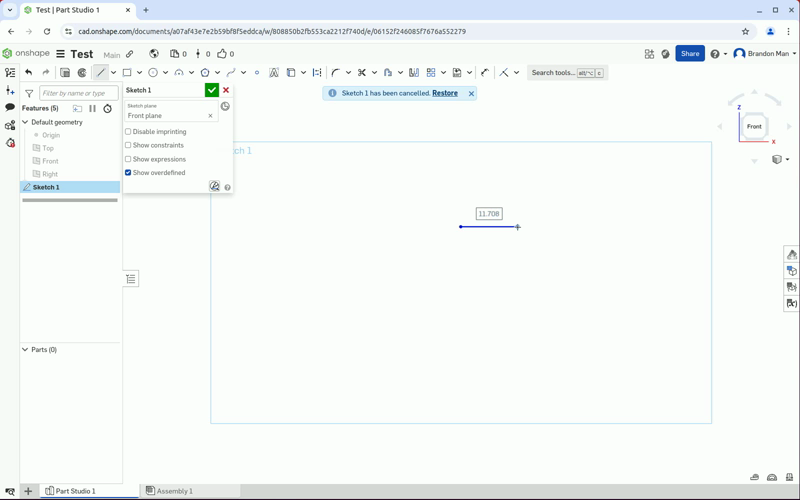
mouse_move(547, 226)
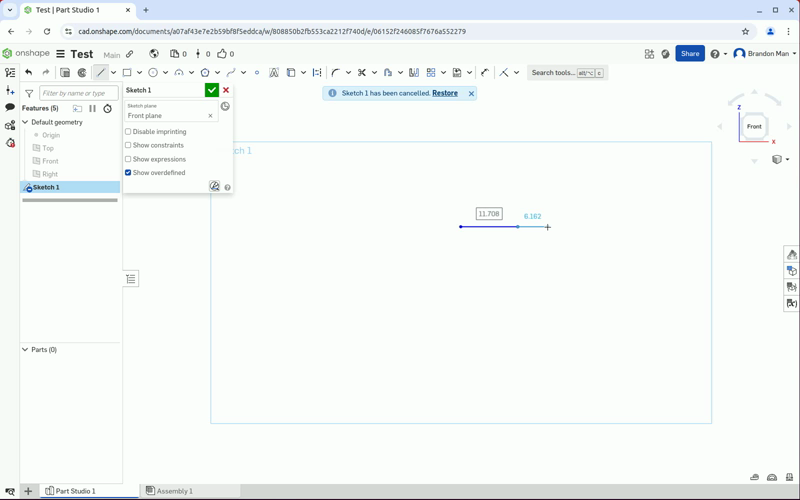
mouse_move(517, 169)
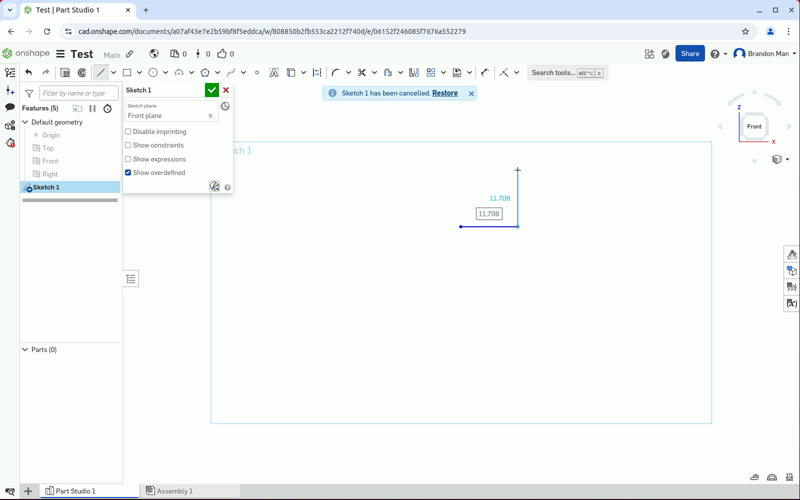
click(517, 169)
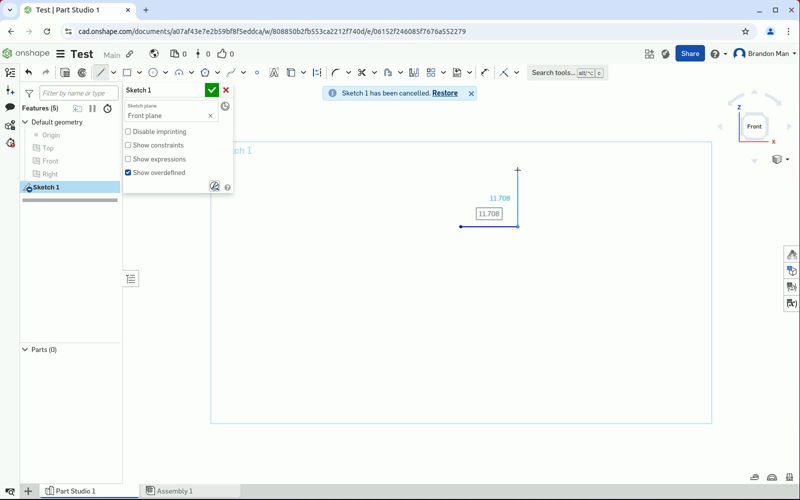
key_up(shift)
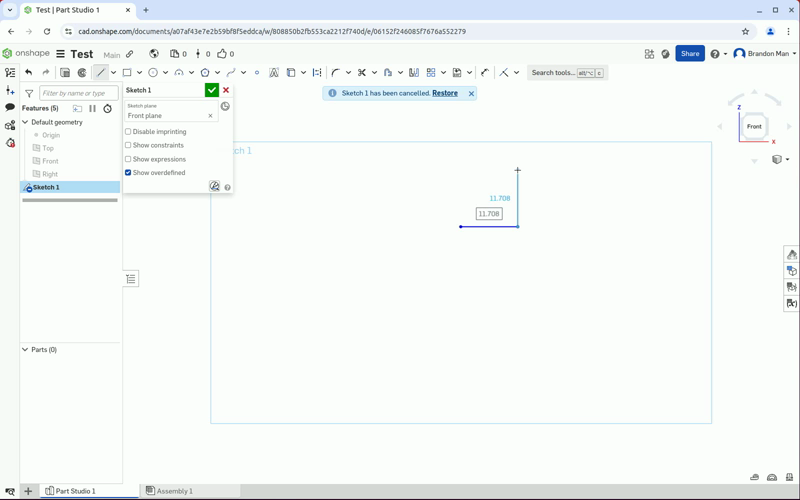
key_down(shift)
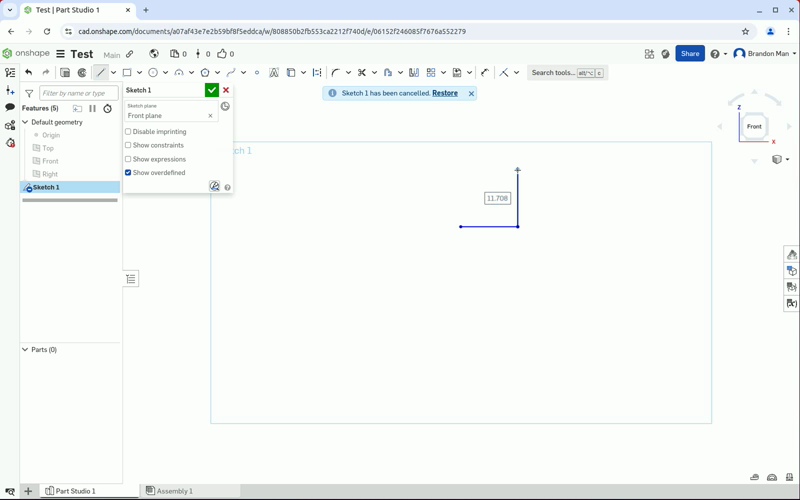
mouse_move(547, 169)
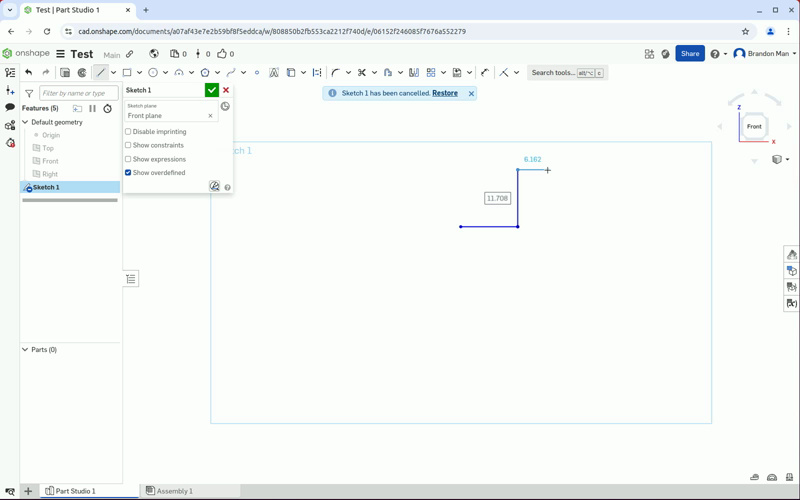
mouse_move(460, 169)
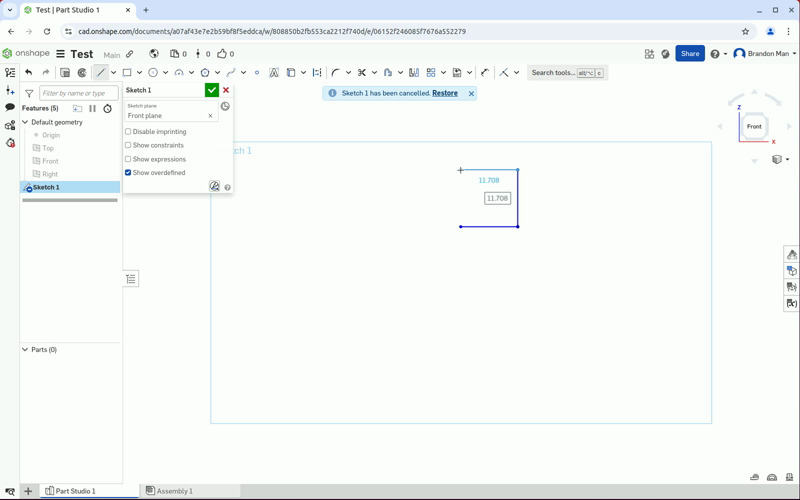
click(460, 169)
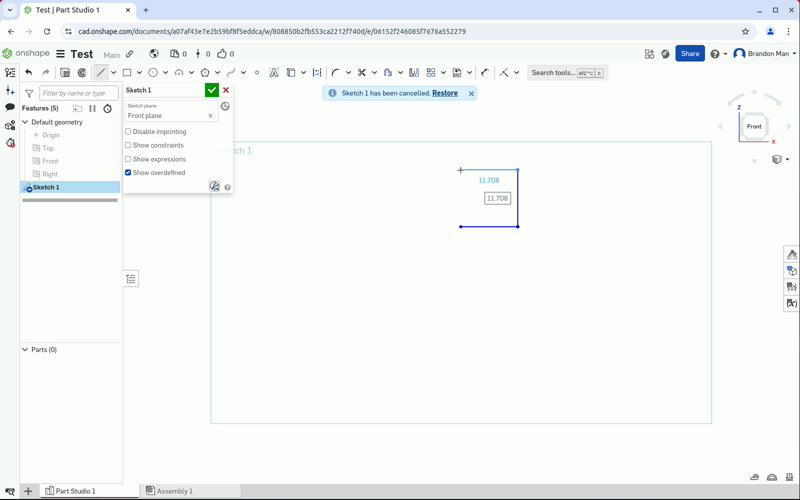
key_up(shift)
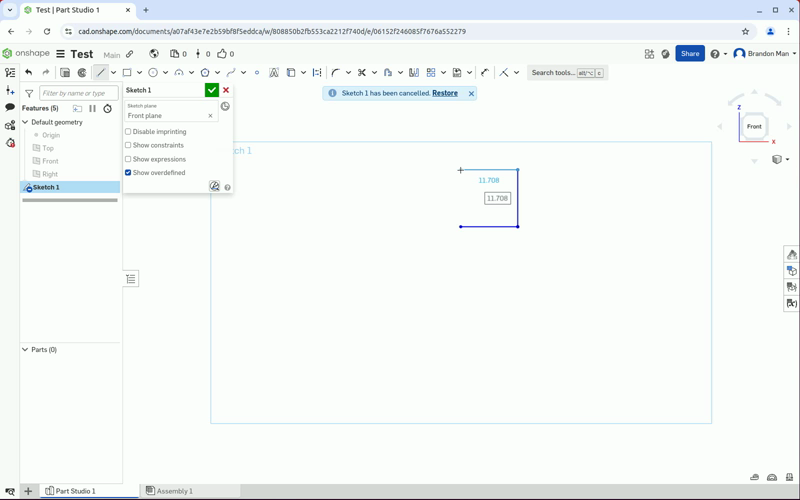
mouse_move(490, 169)
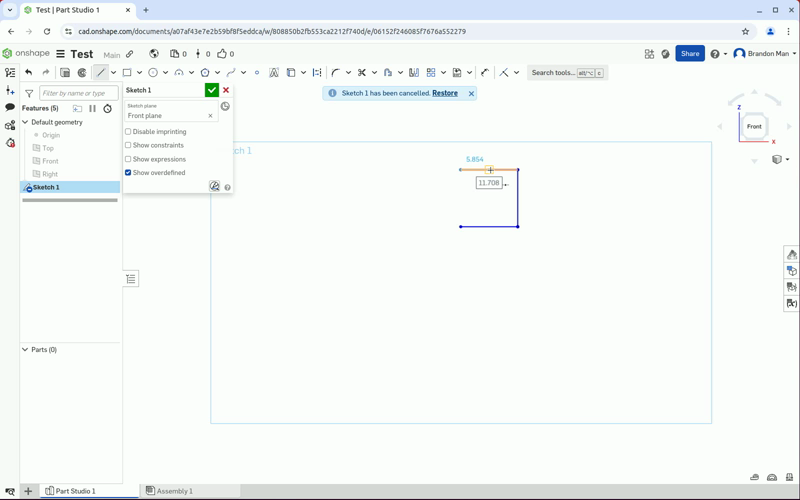
key_down(shift)
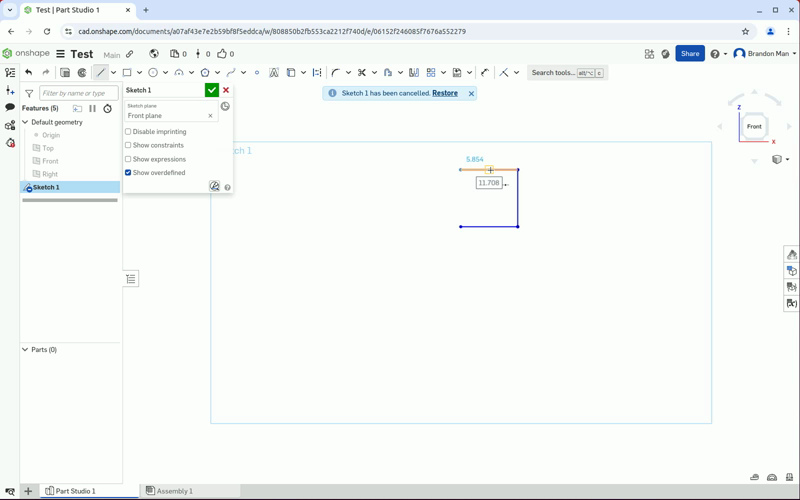
mouse_move(460, 226)
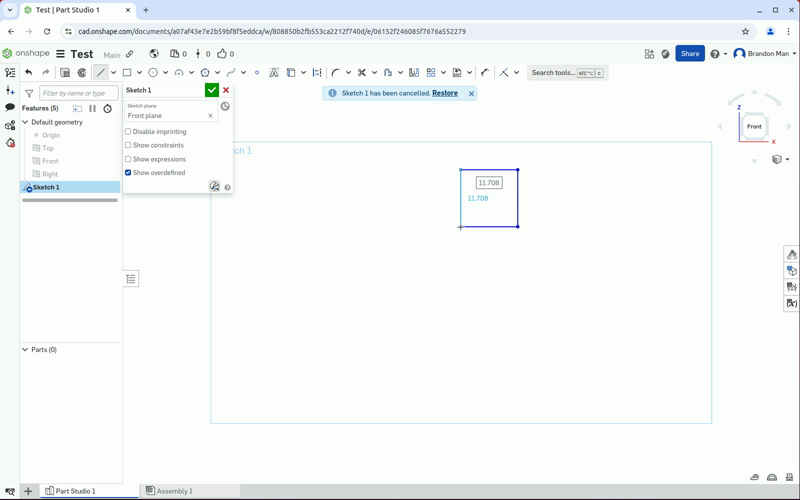
key_up(shift)
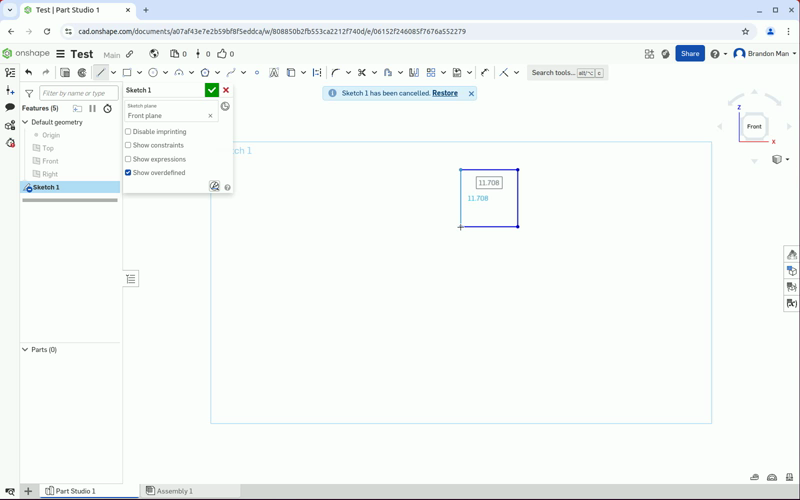
click(460, 226)
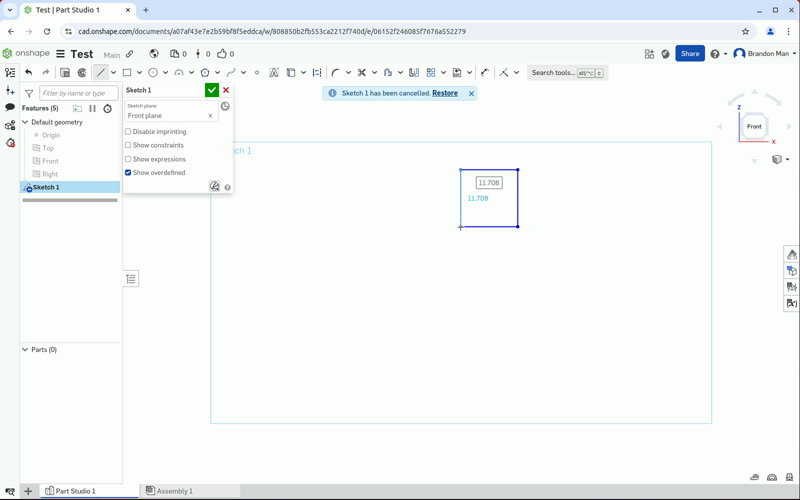
key(esc)
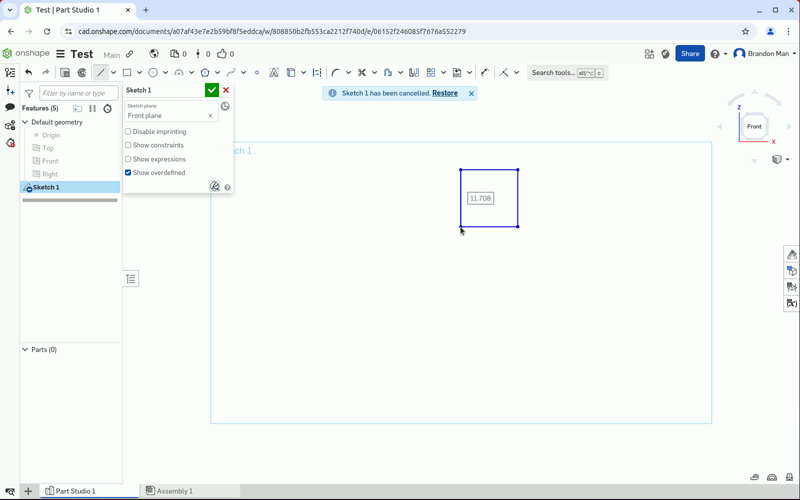
mouse_move(505, 194)
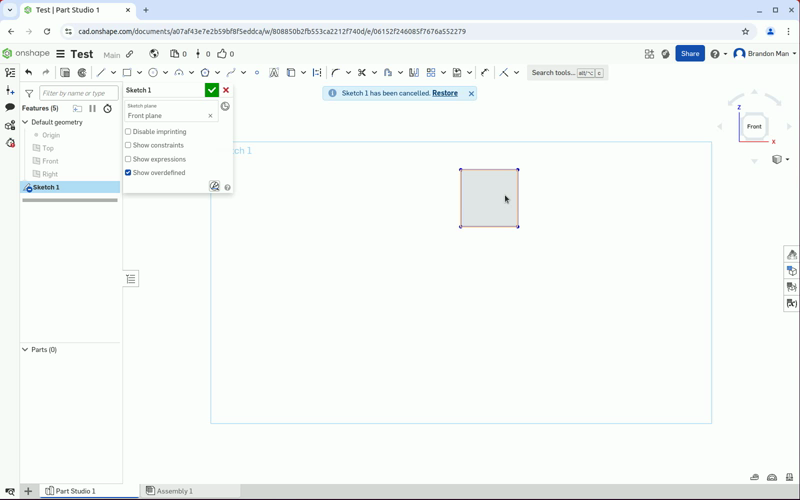
click(505, 194)
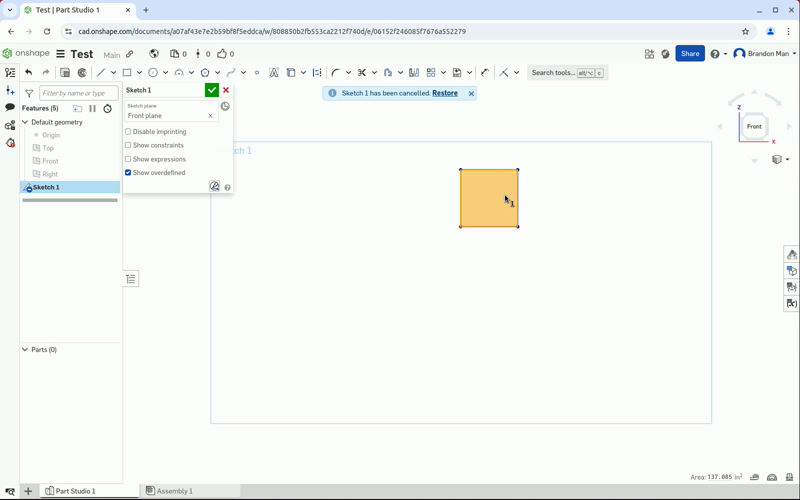
mouse_move(73, 352)
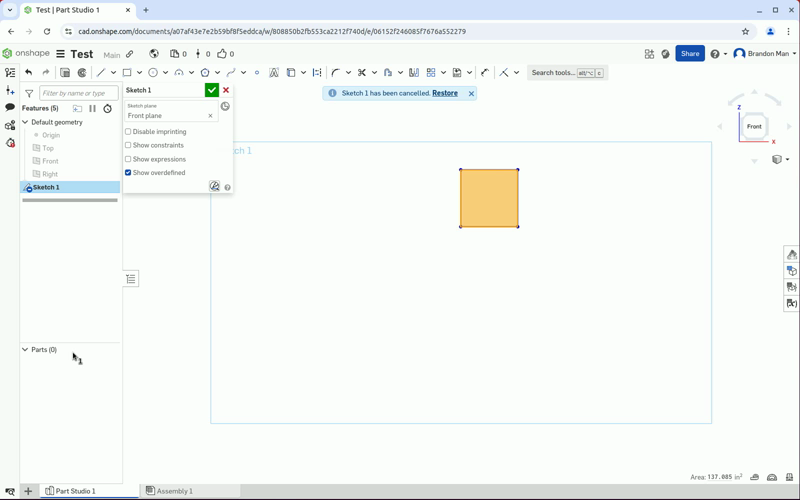
key(shift+y)
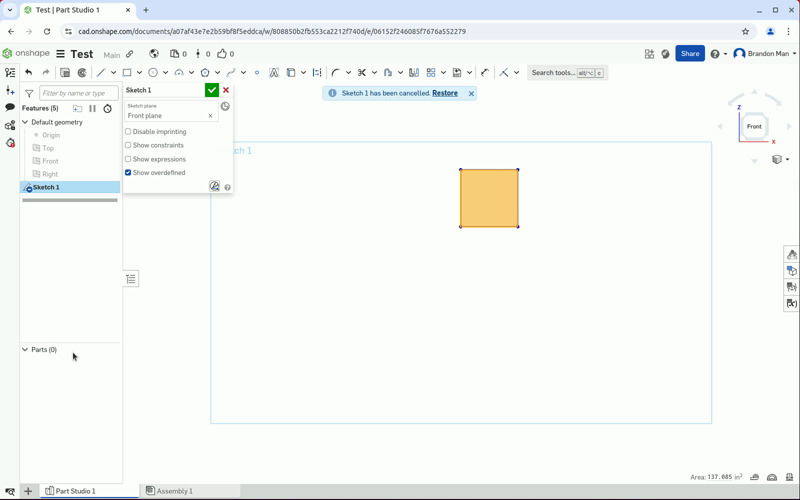
key(shift+e)
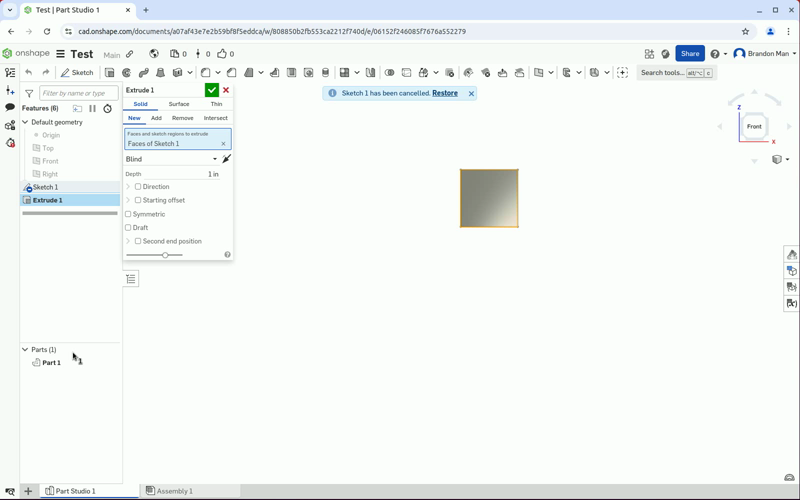
mouse_move(143, 106)
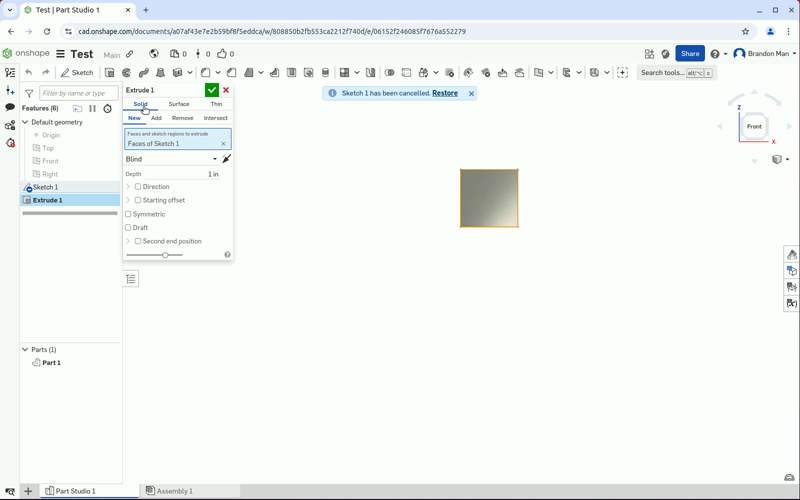
click(143, 106)
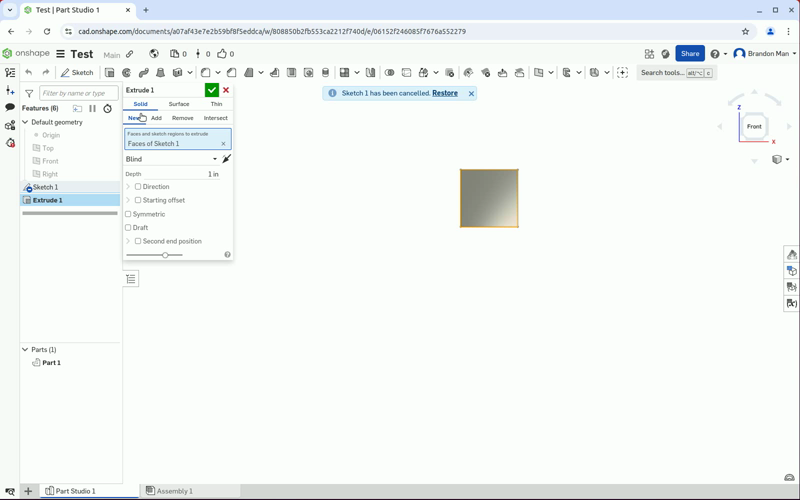
mouse_move(137, 120)
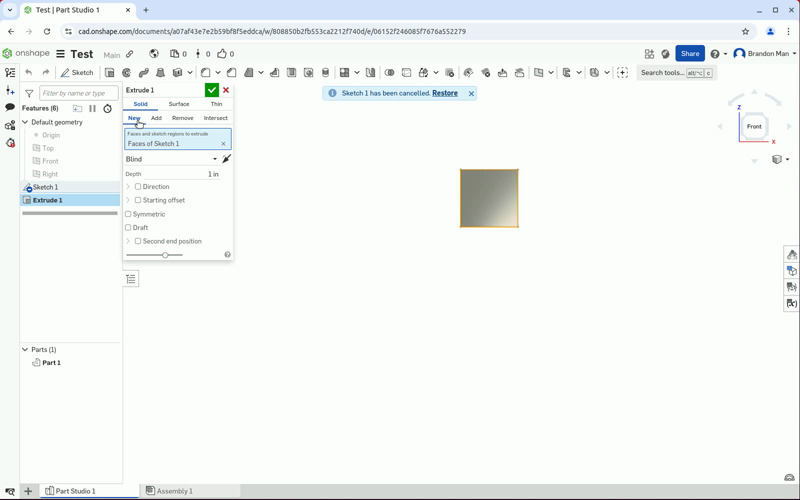
click(137, 120)
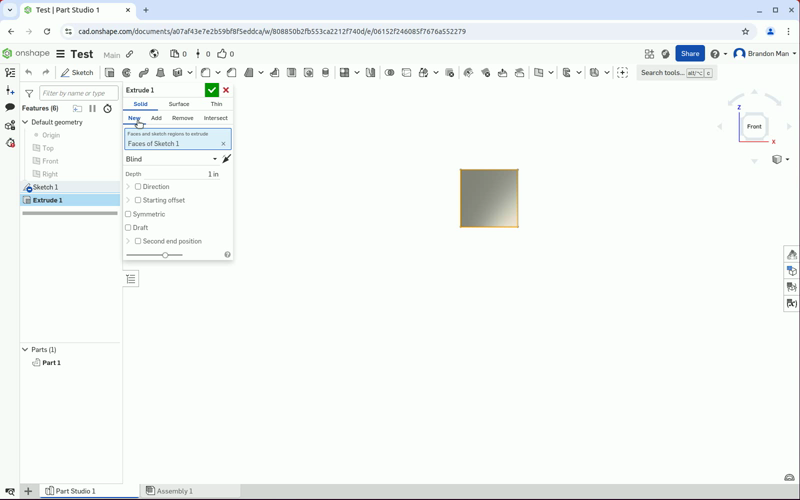
key(tab, 4)
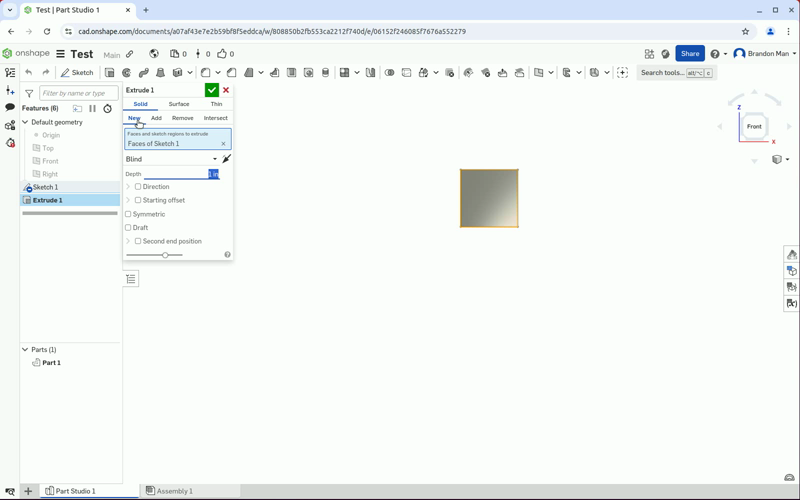
text(11.554)
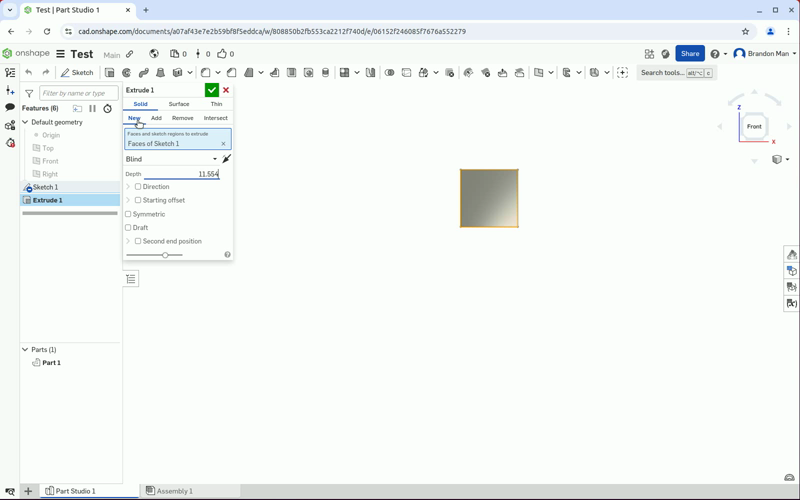
key(enter)
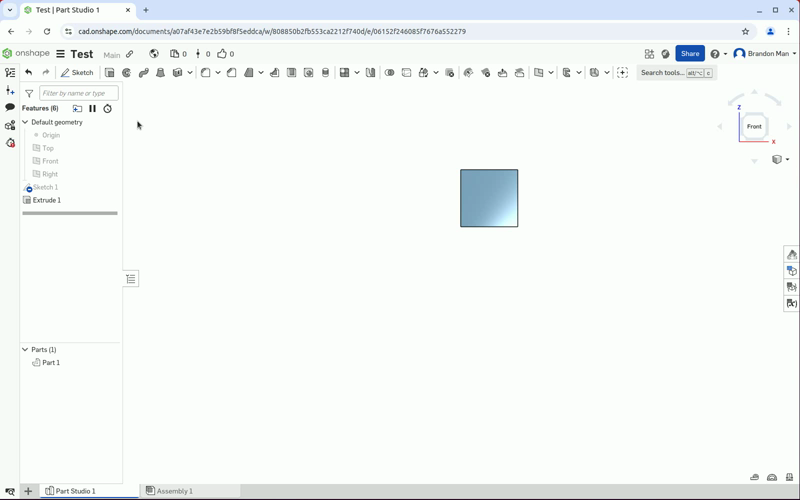
key(shift+h)
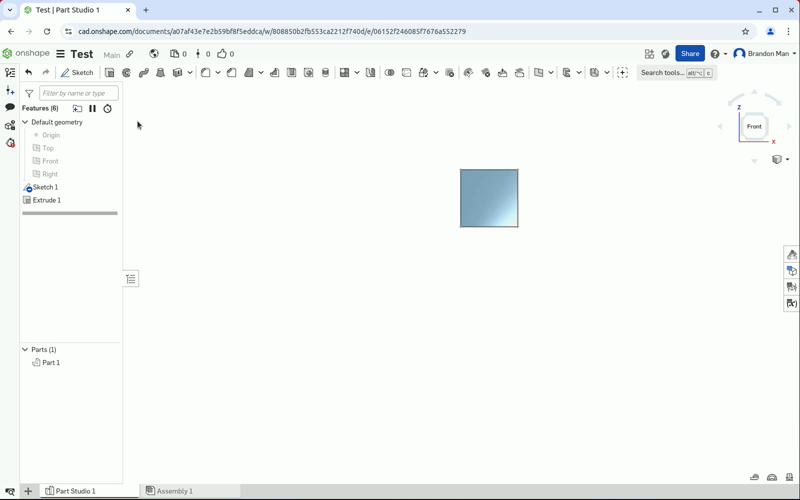
key(shift+h)
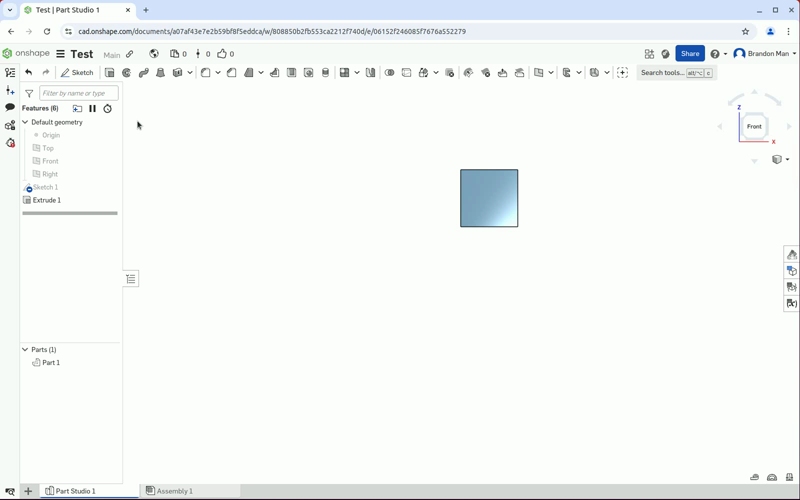
mouse_move(73, 189)
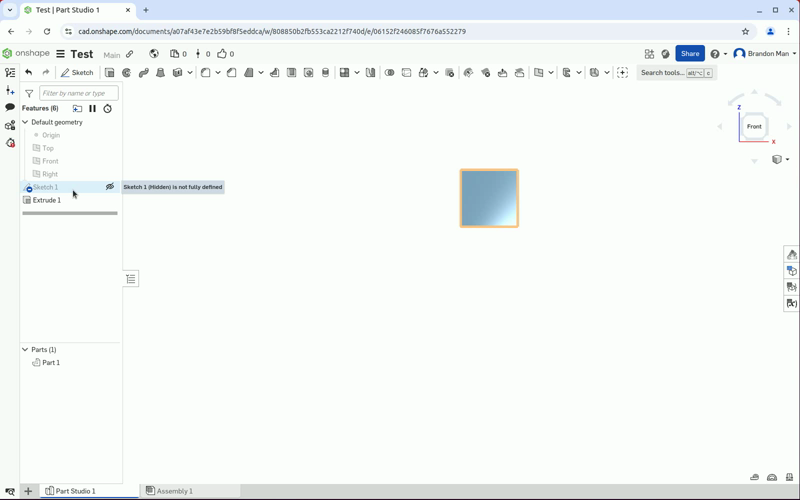
click(73, 189)
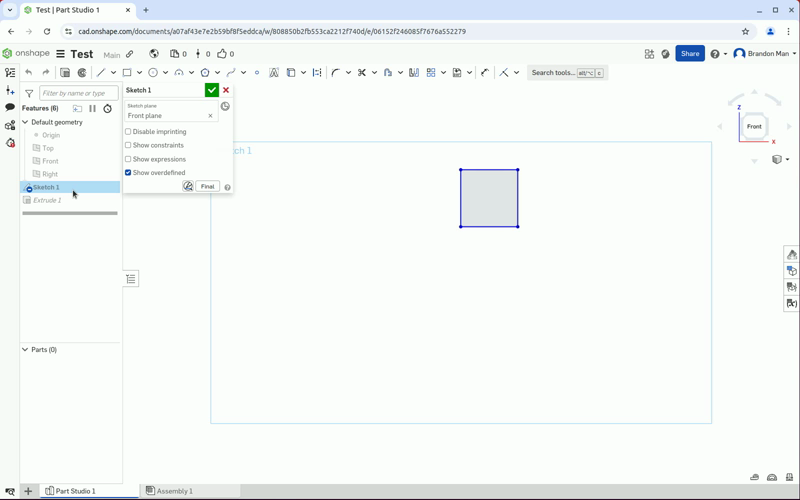
mouse_move(229, 92)
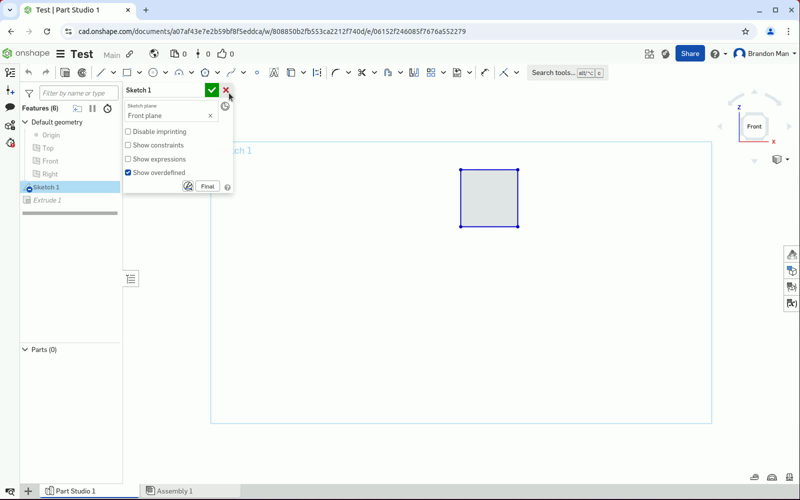
click(229, 92)
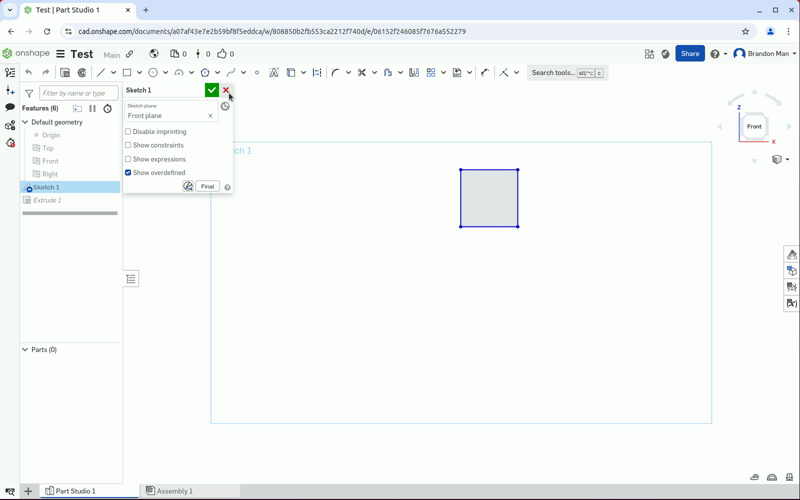
key(shift+s)
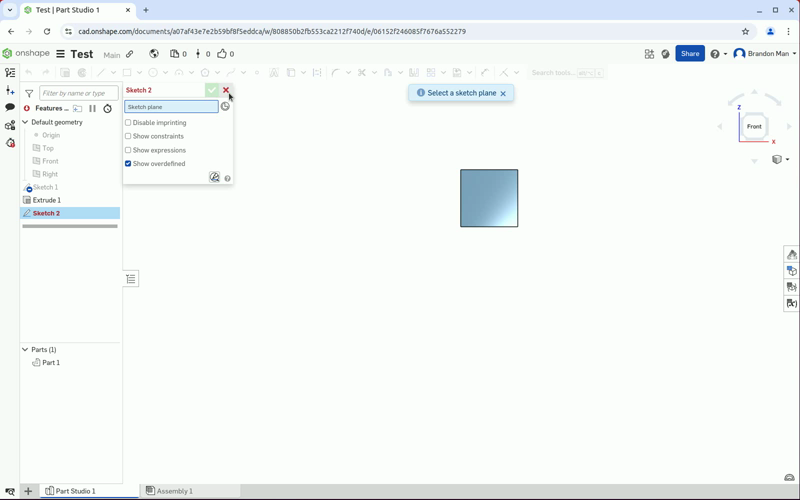
mouse_move(73, 163)
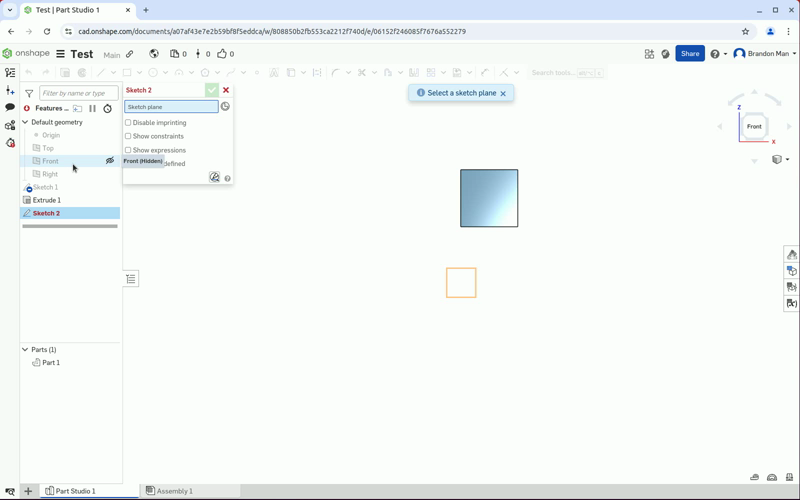
click(73, 163)
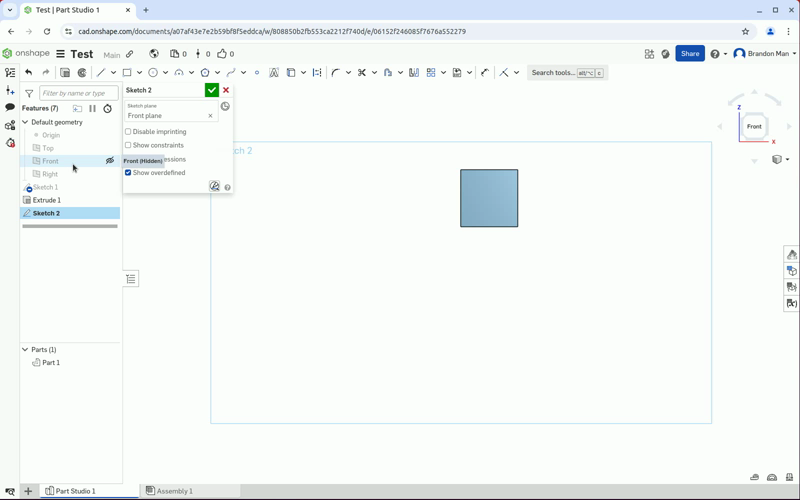
mouse_move(73, 352)
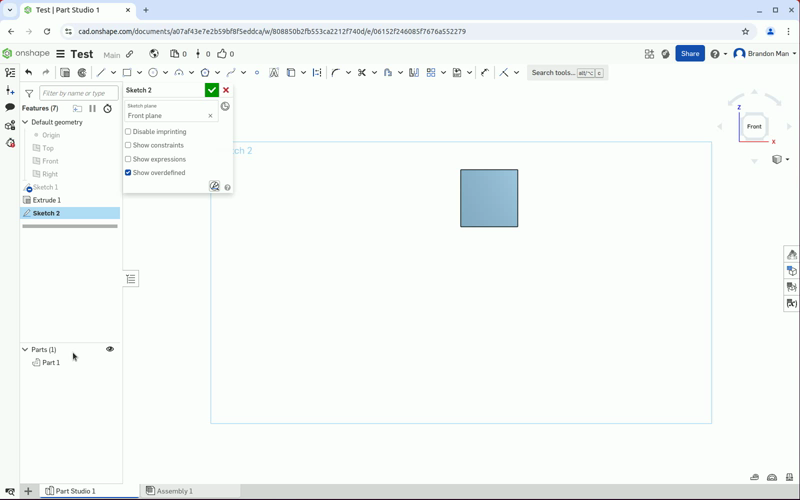
key(y)
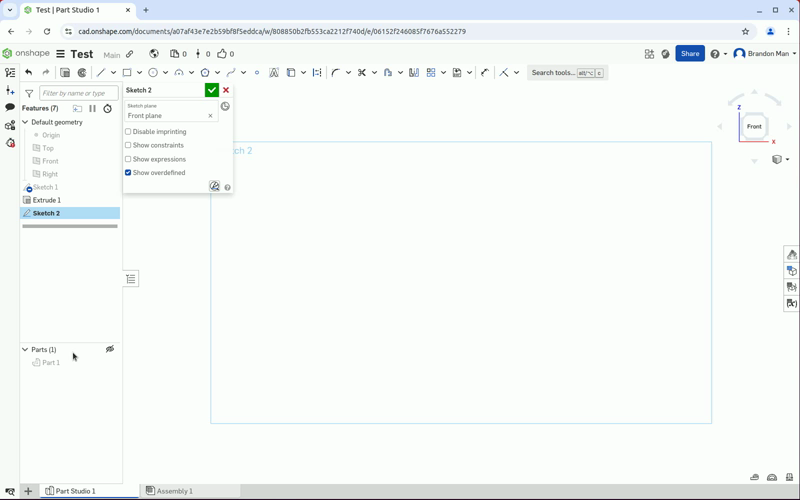
key(l)
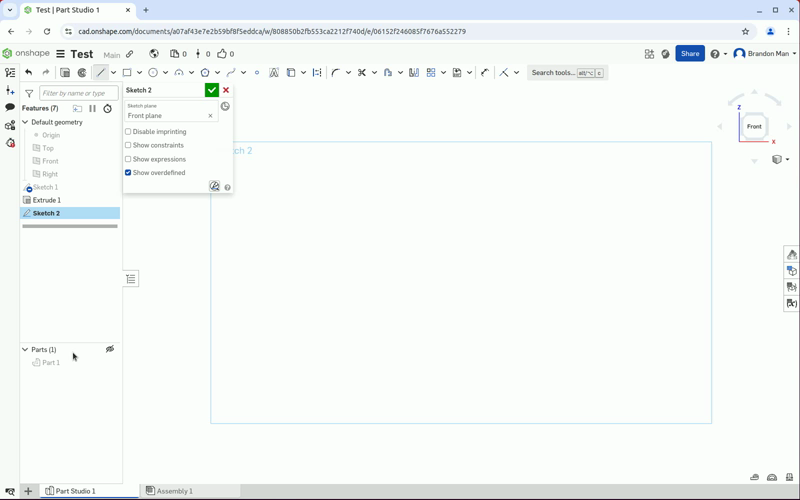
key_down(shift)
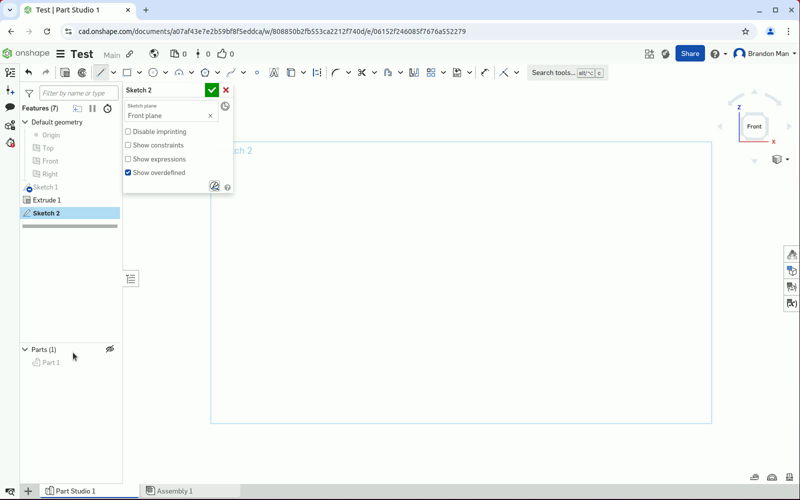
mouse_move(460, 339)
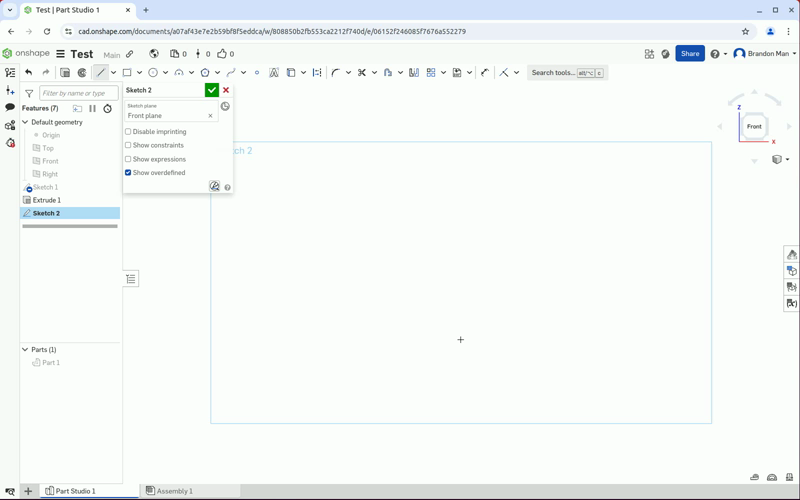
click(460, 339)
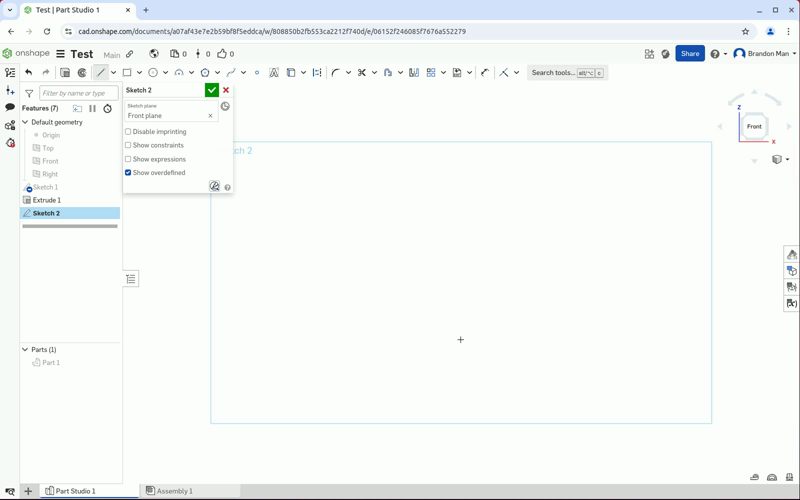
key_up(shift)
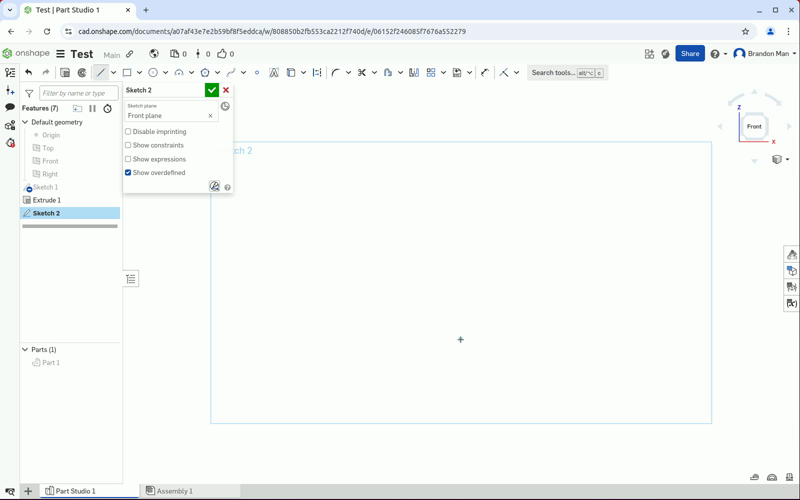
key_down(shift)
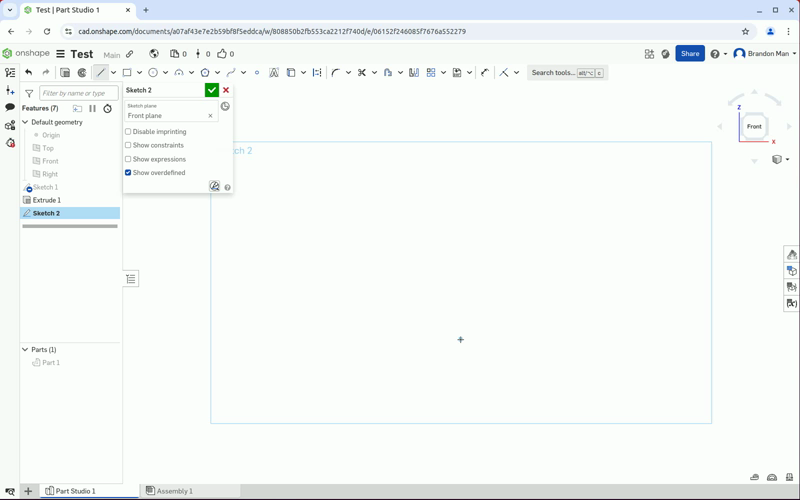
mouse_move(490, 339)
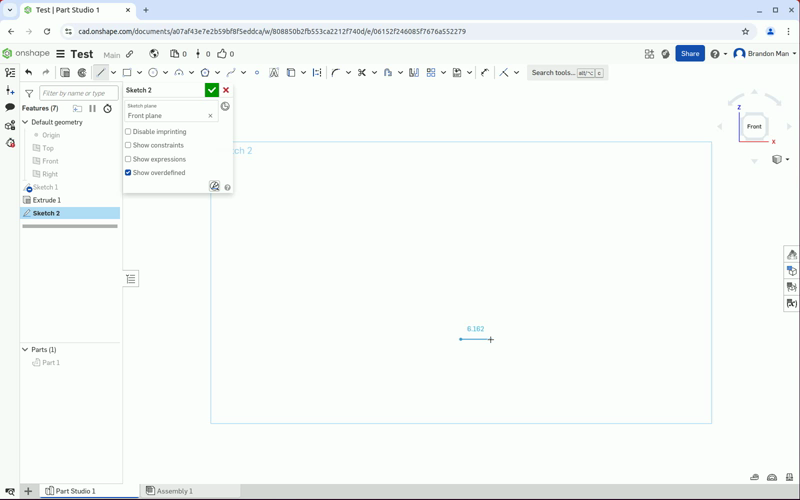
mouse_move(517, 339)
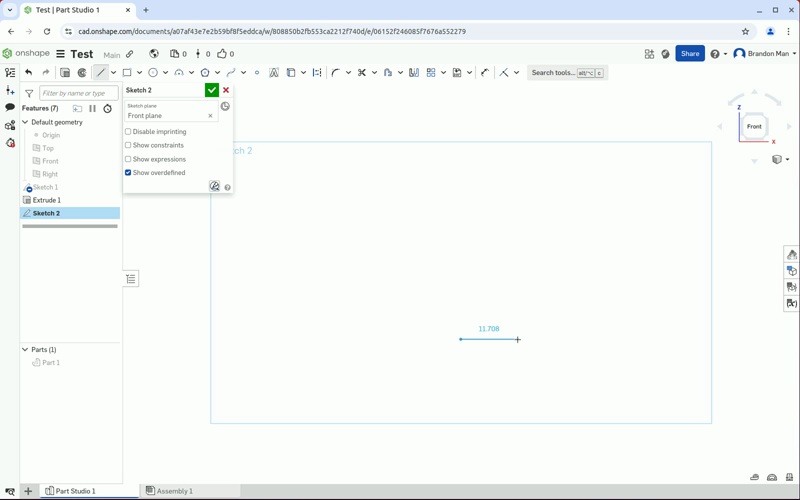
click(517, 339)
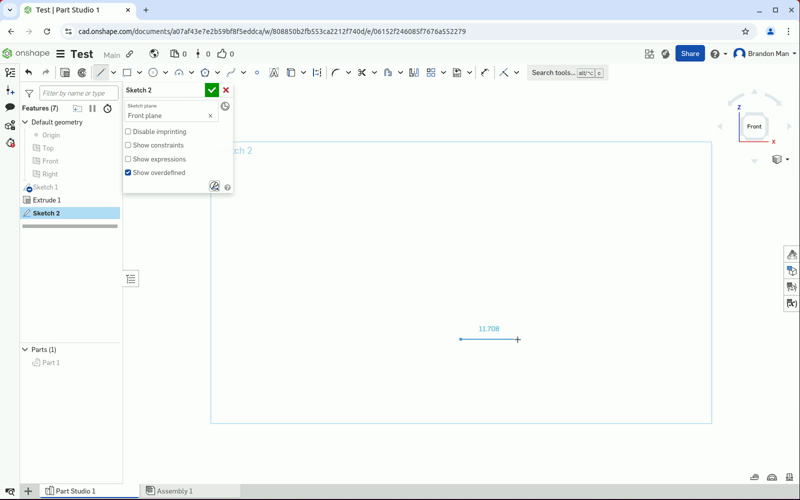
key_up(shift)
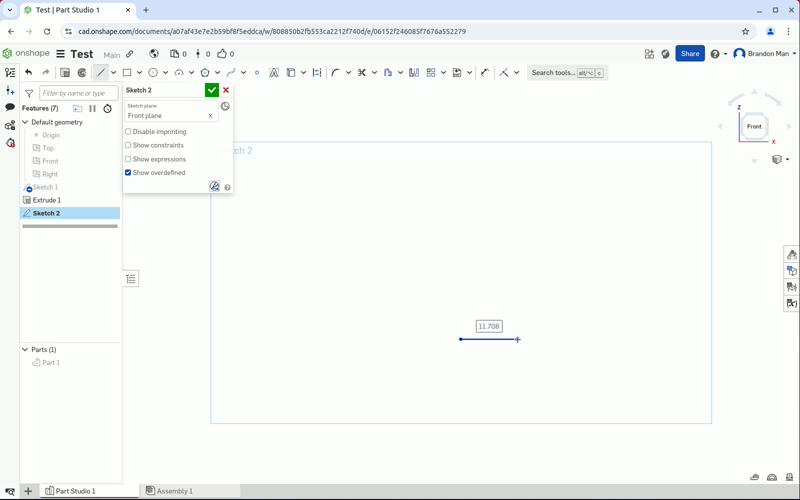
key_down(shift)
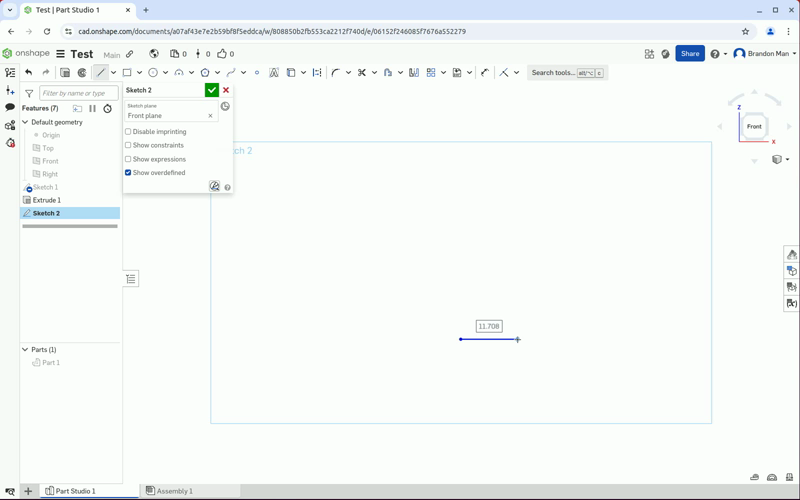
mouse_move(547, 339)
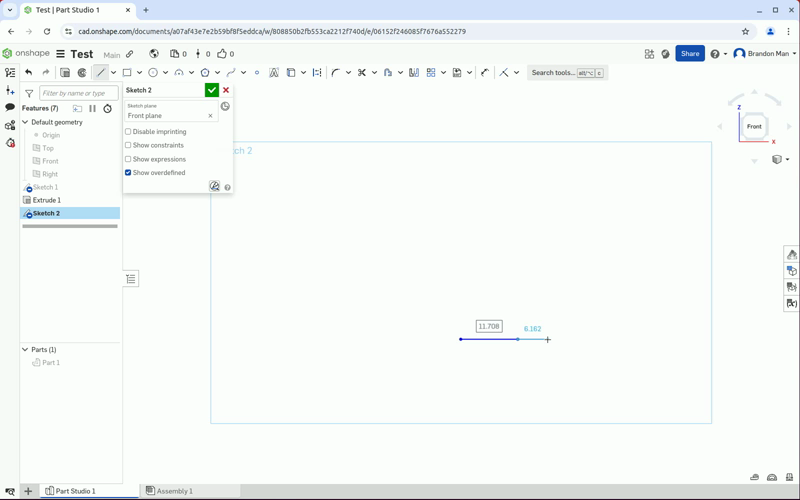
mouse_move(517, 282)
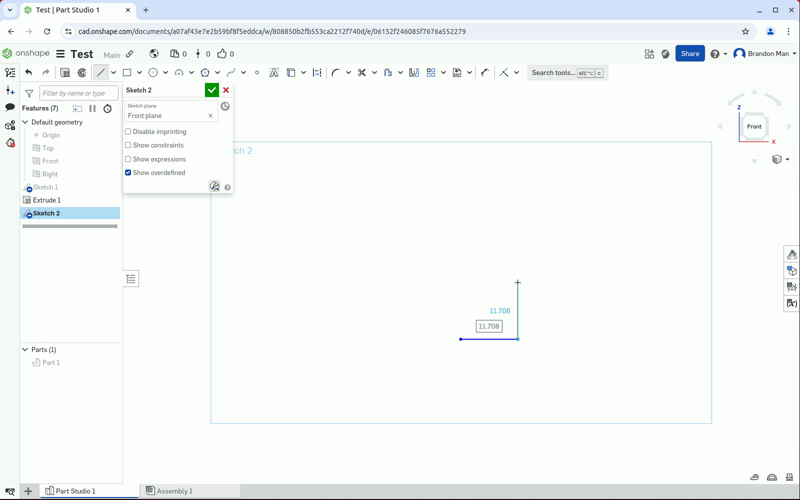
click(517, 282)
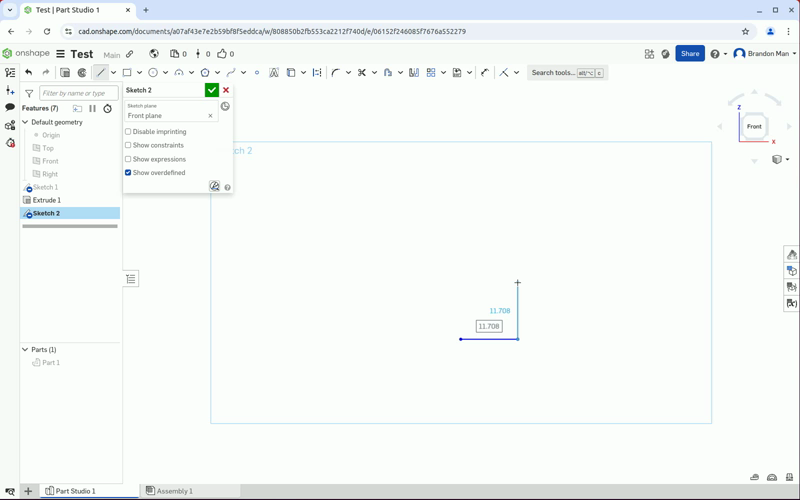
key_up(shift)
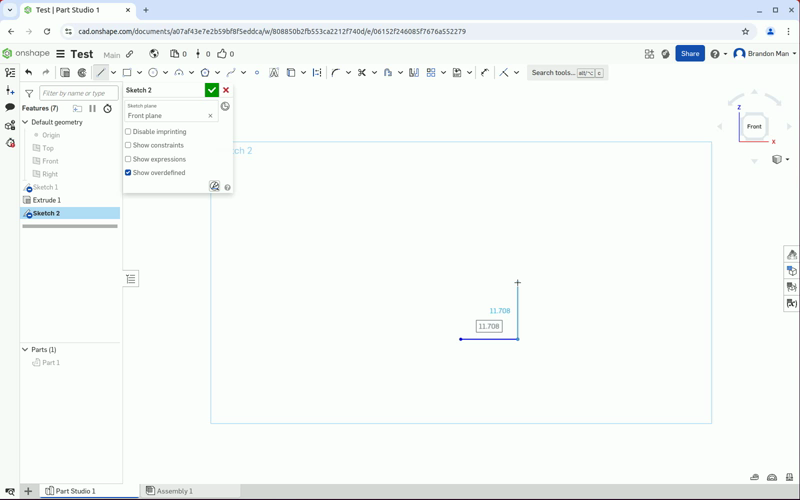
key_down(shift)
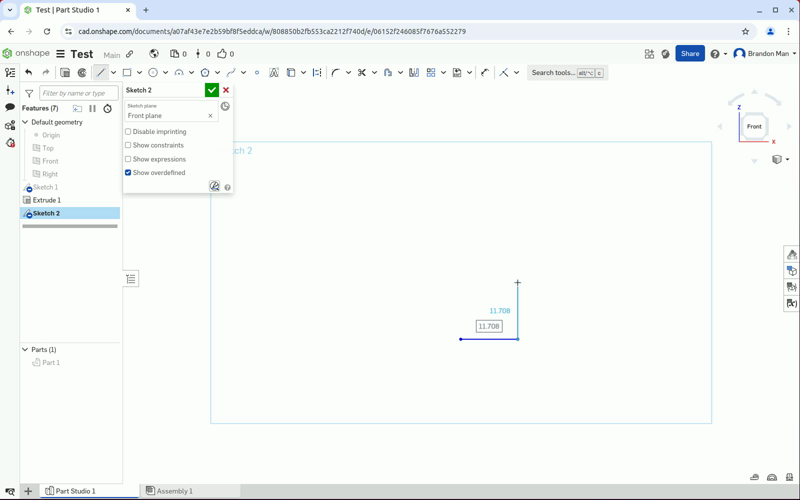
mouse_move(547, 282)
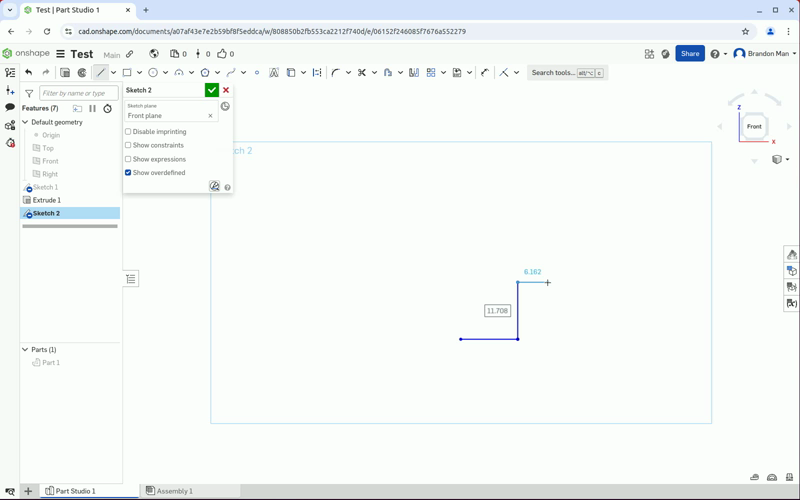
mouse_move(460, 282)
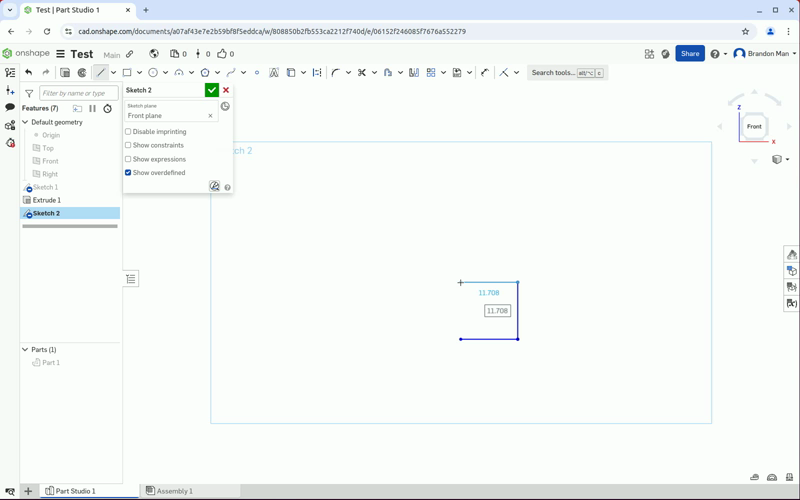
click(460, 282)
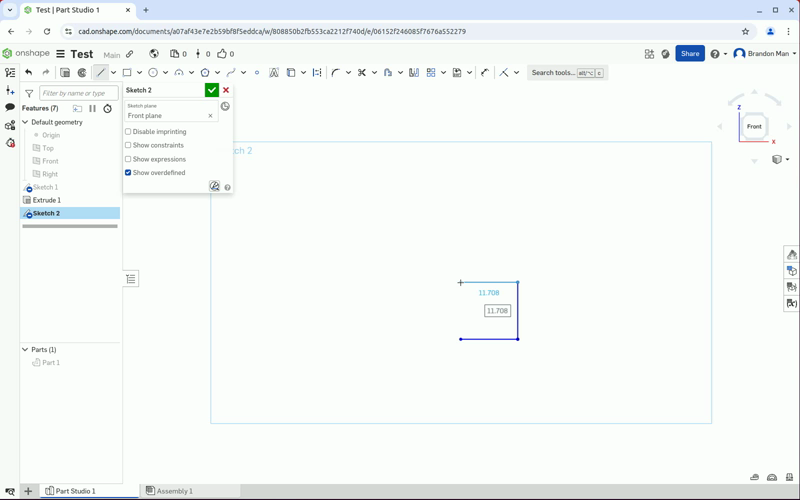
key_up(shift)
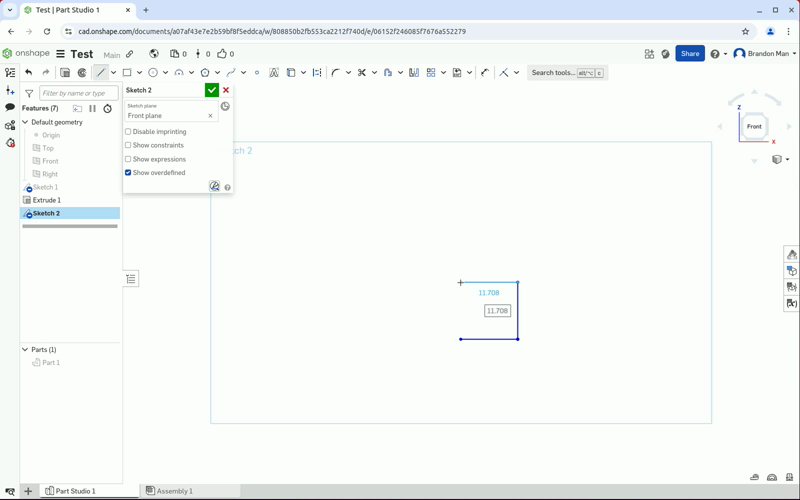
mouse_move(490, 282)
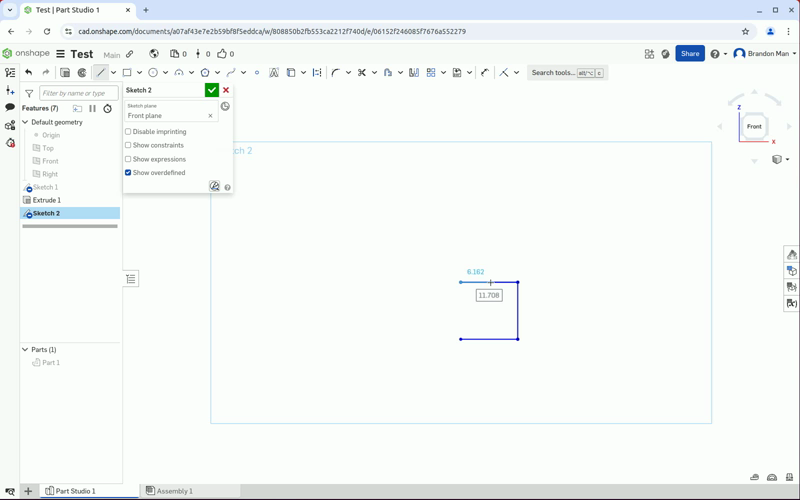
key_down(shift)
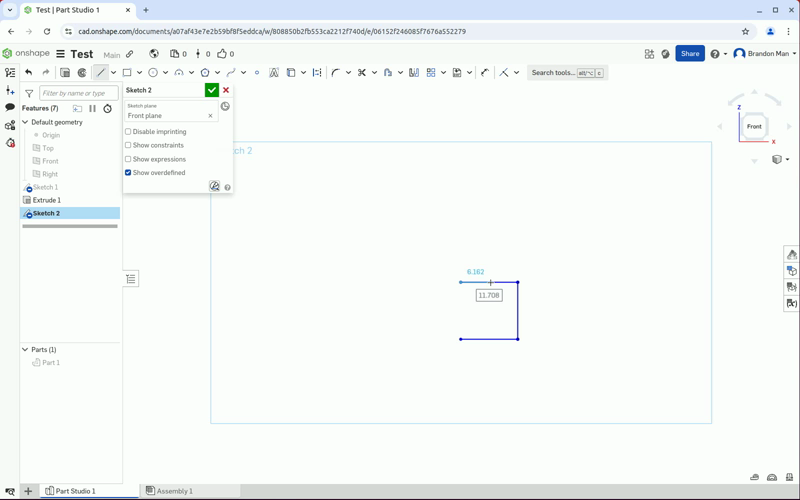
mouse_move(460, 339)
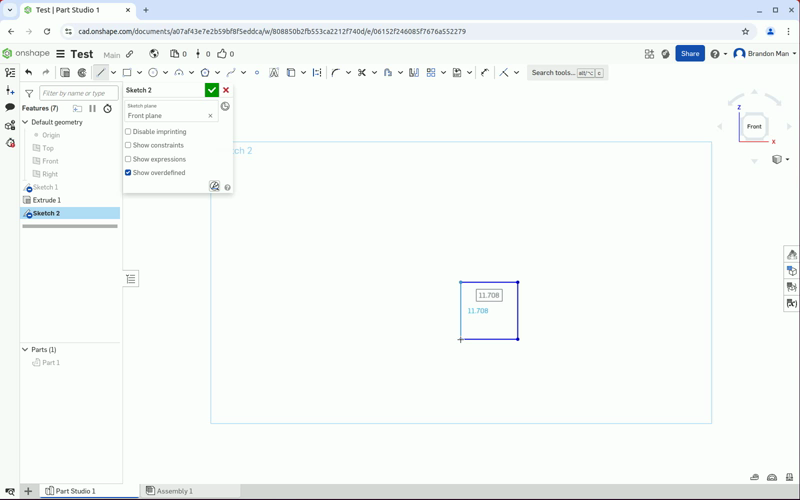
key_up(shift)
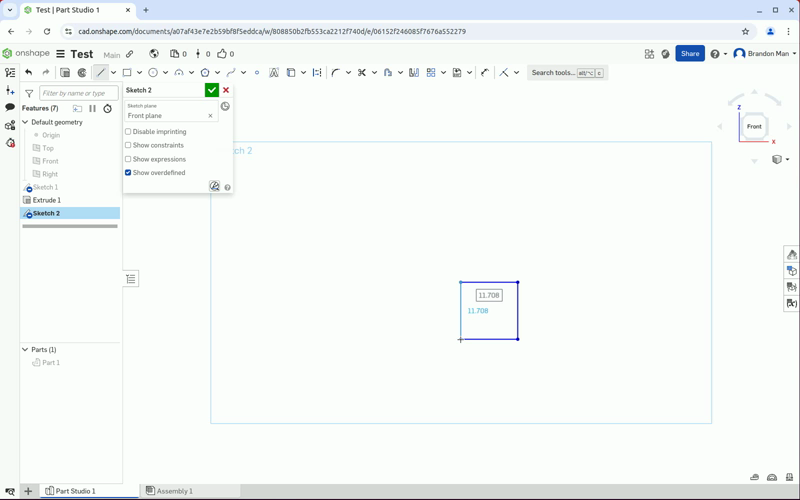
click(460, 339)
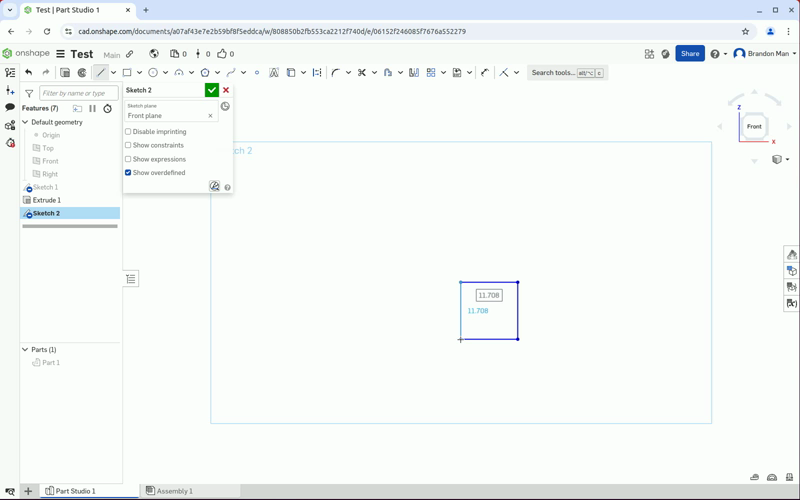
key(esc)
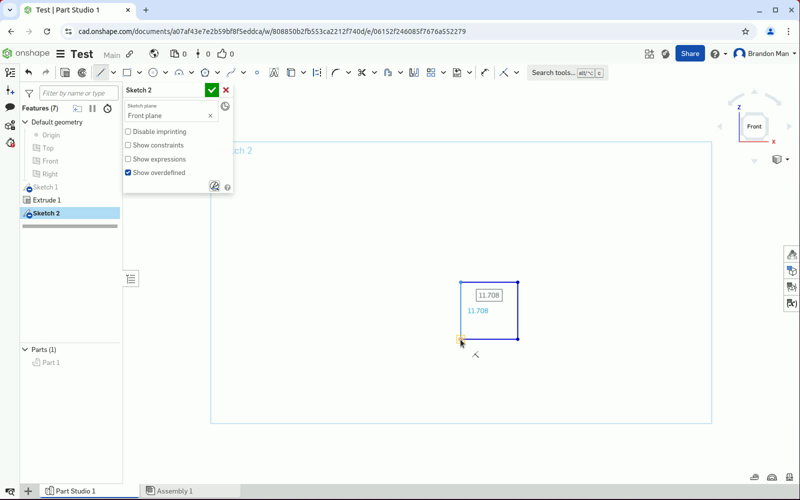
mouse_move(502, 291)
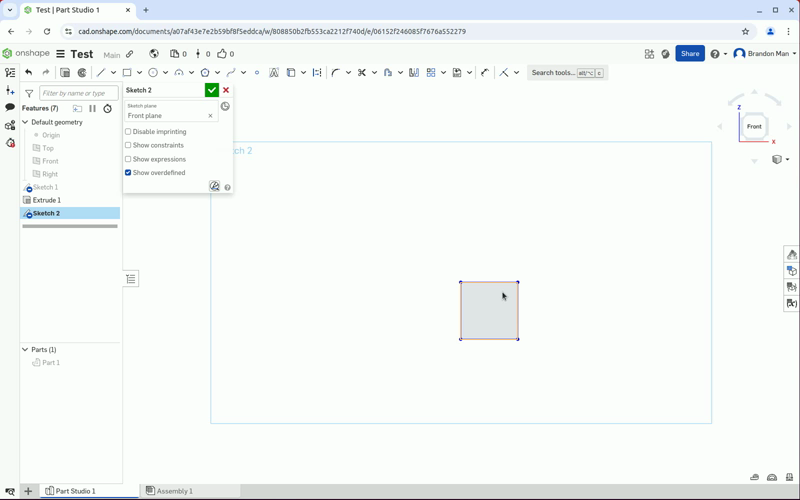
click(502, 291)
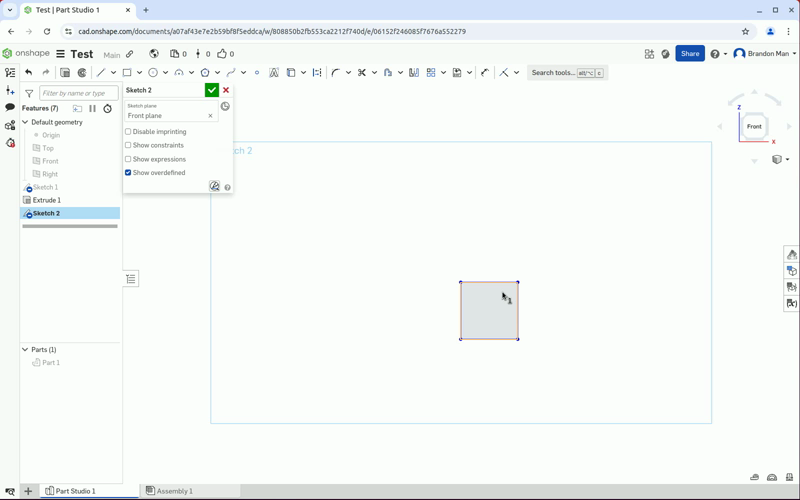
mouse_move(73, 352)
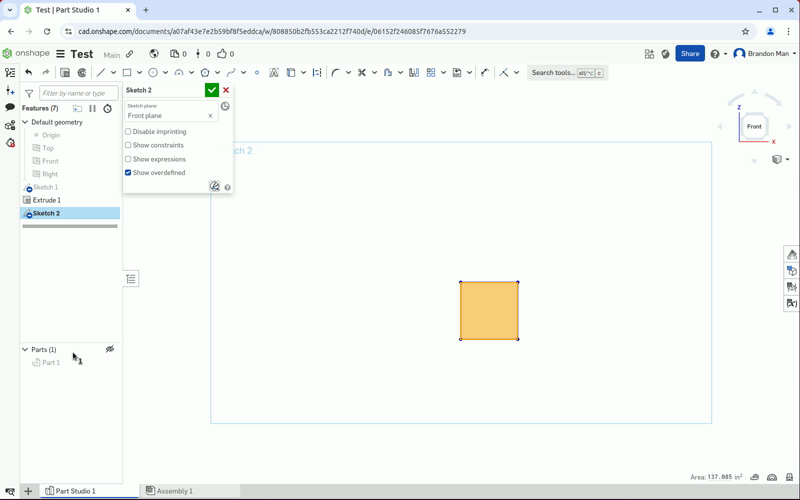
key(shift+y)
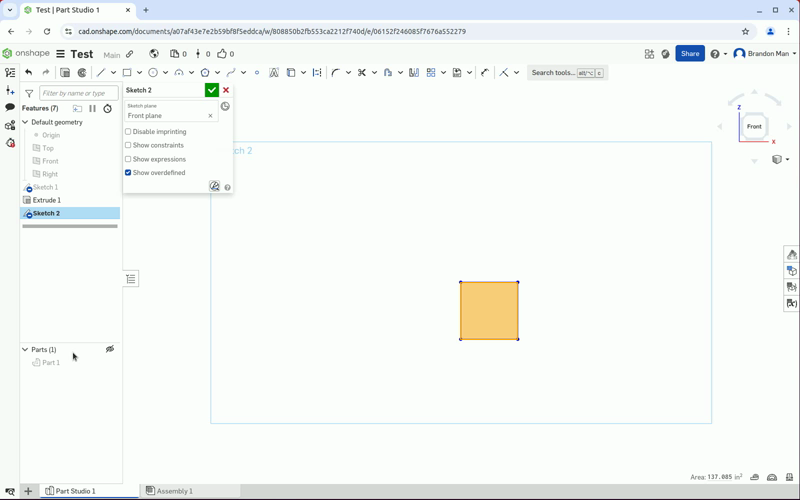
key(shift+e)
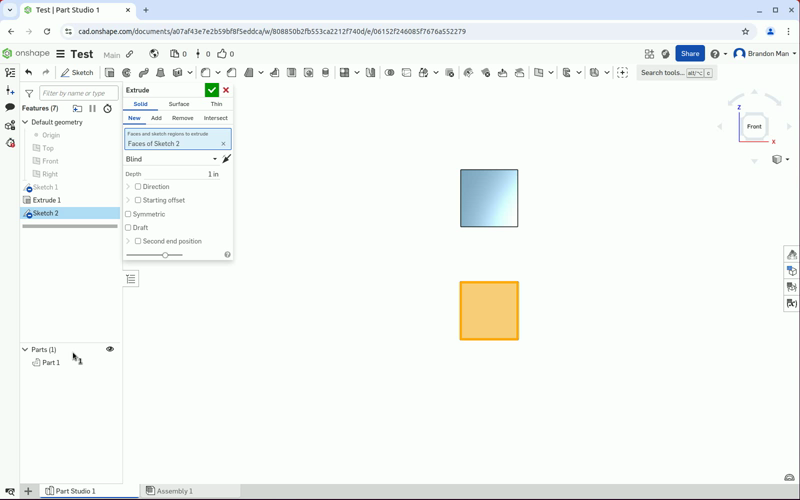
mouse_move(143, 106)
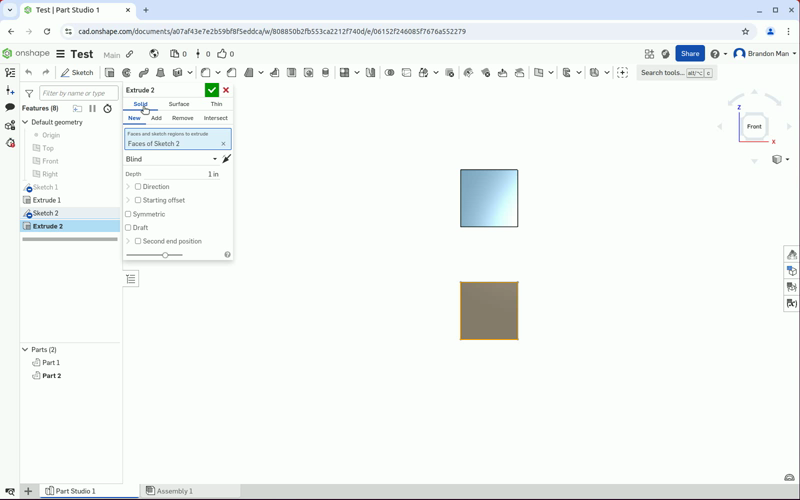
click(143, 106)
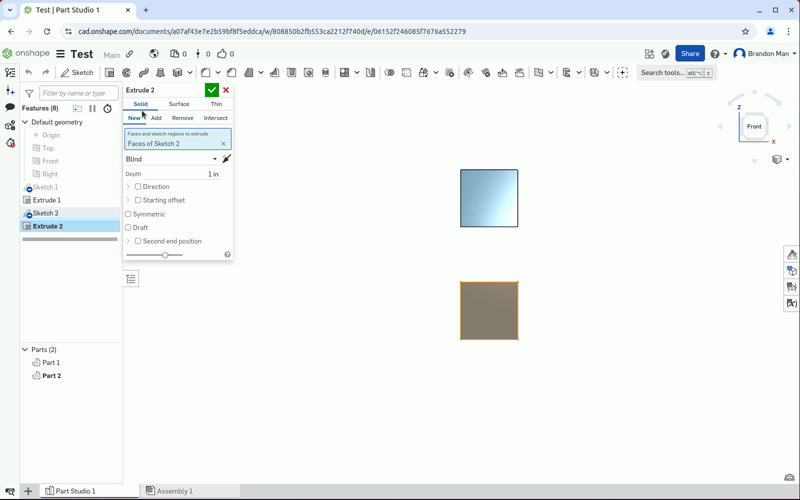
mouse_move(137, 120)
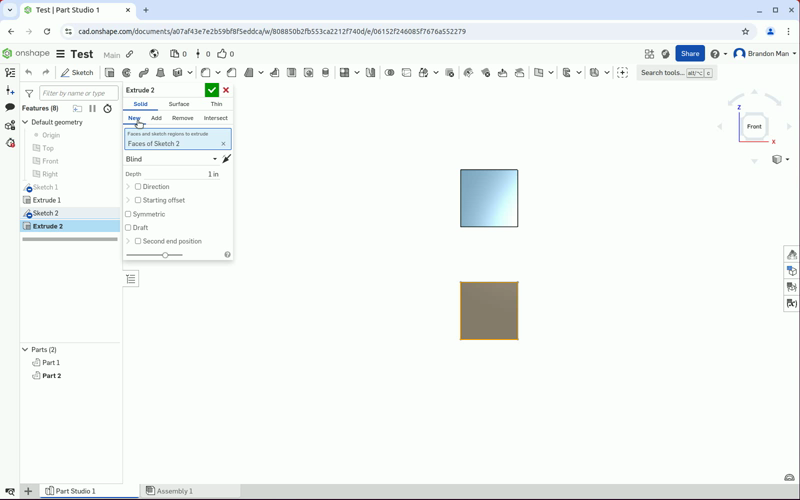
click(137, 120)
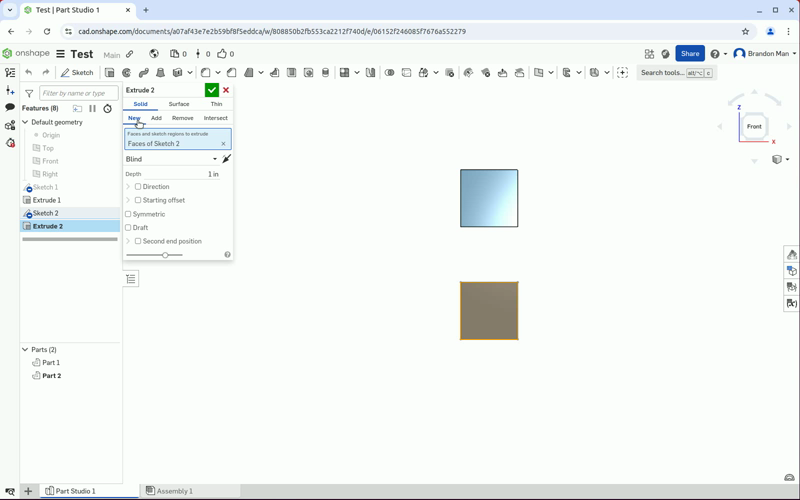
key(tab, 4)
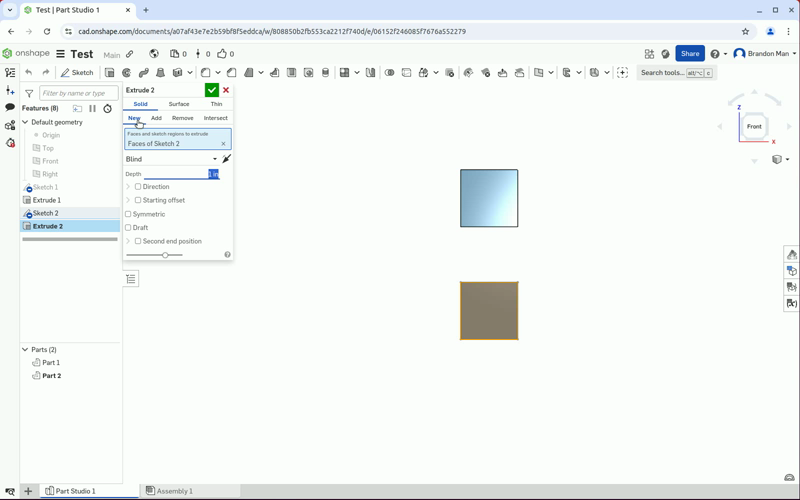
text(11.554)
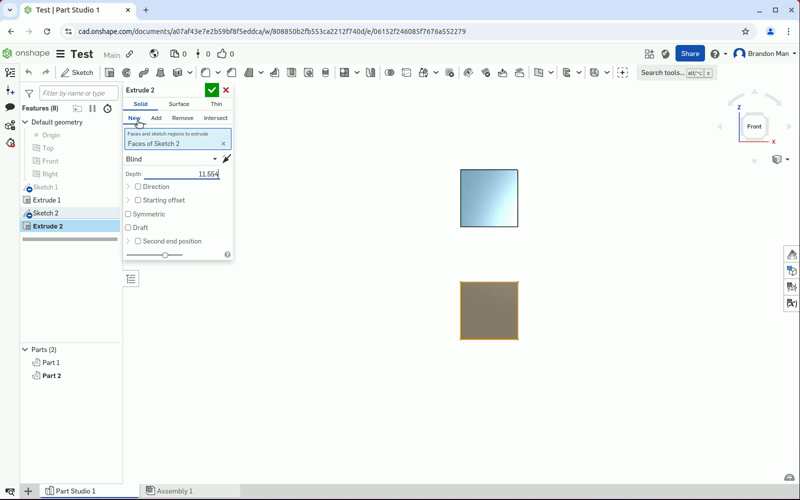
key(enter)
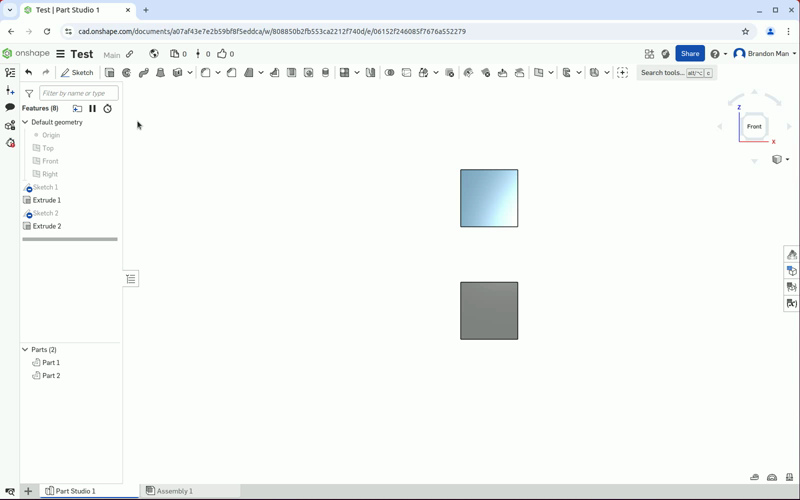
key(shift+h)
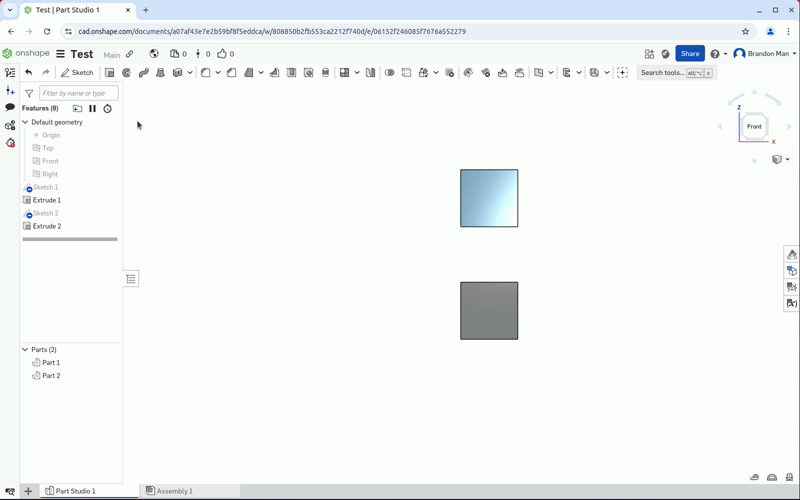
key(shift+h)
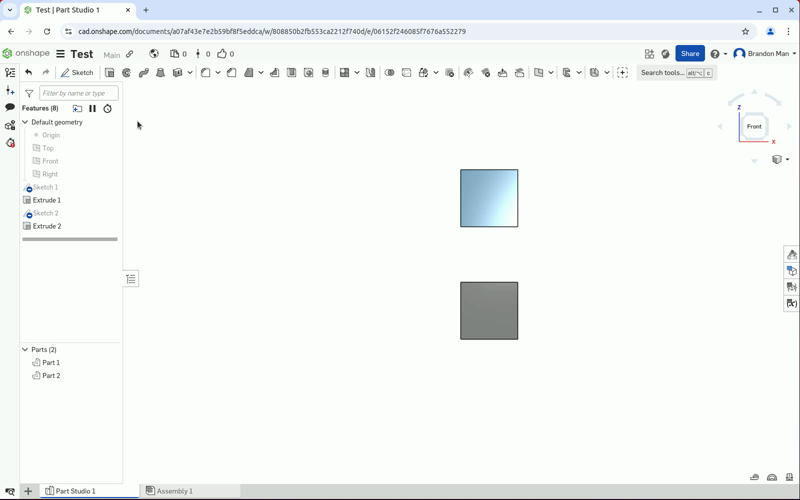
mouse_move(73, 189)
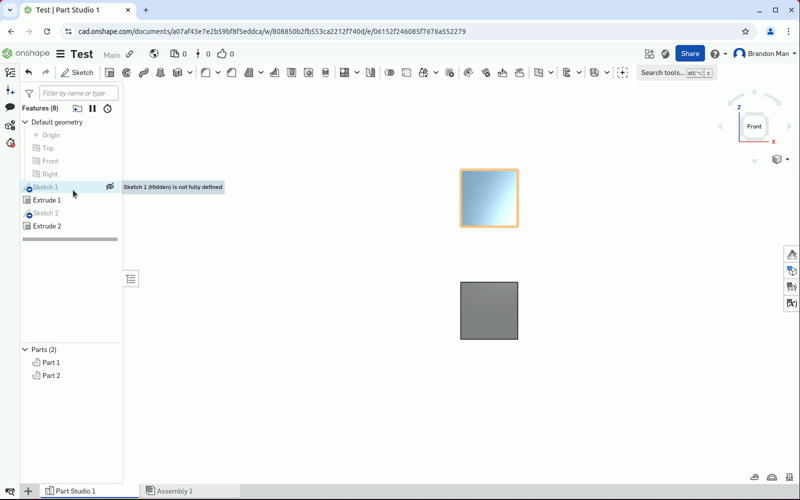
click(73, 189)
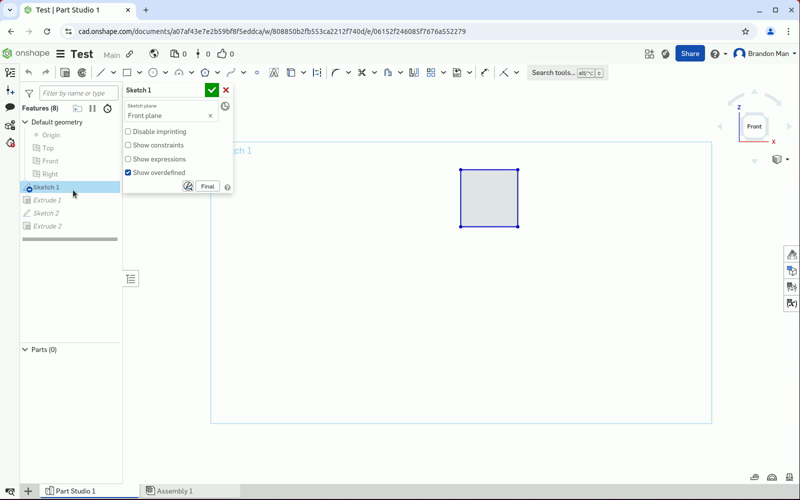
mouse_move(229, 92)
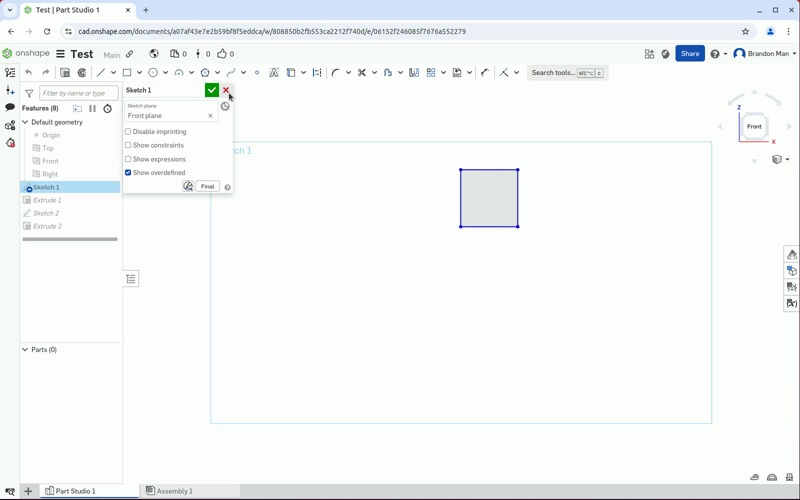
click(229, 92)
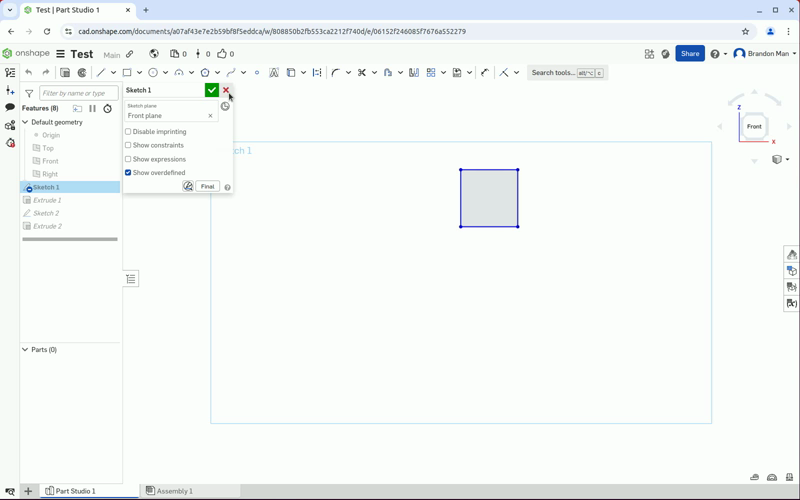
key(shift+s)
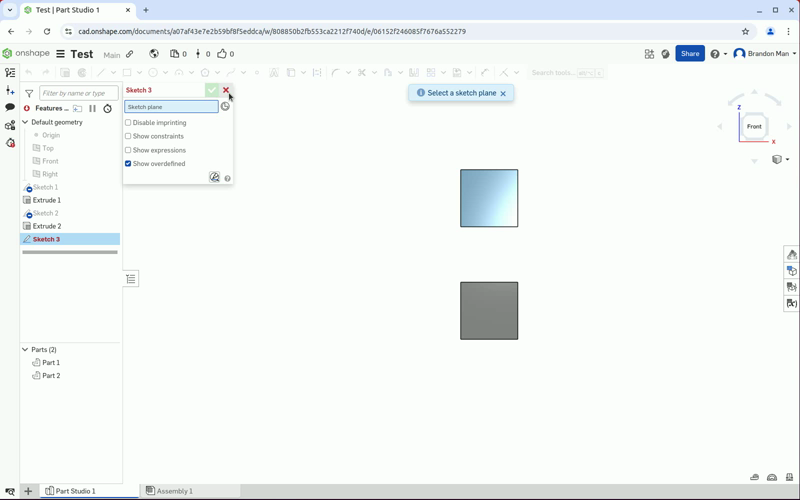
mouse_move(73, 163)
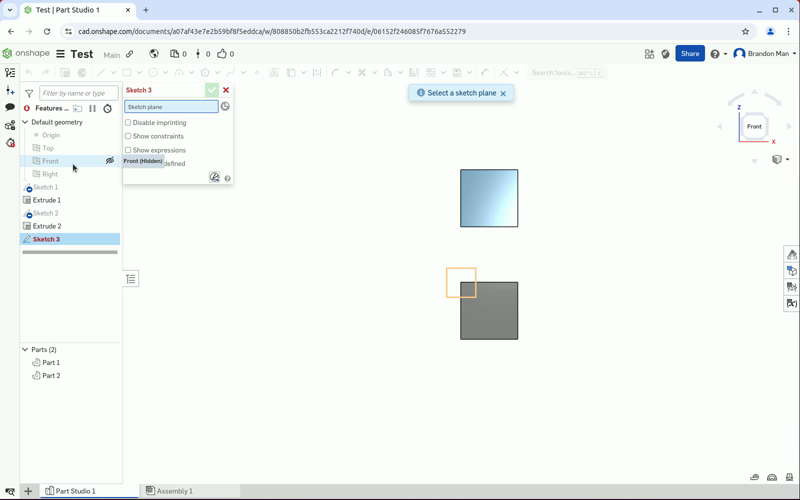
click(73, 163)
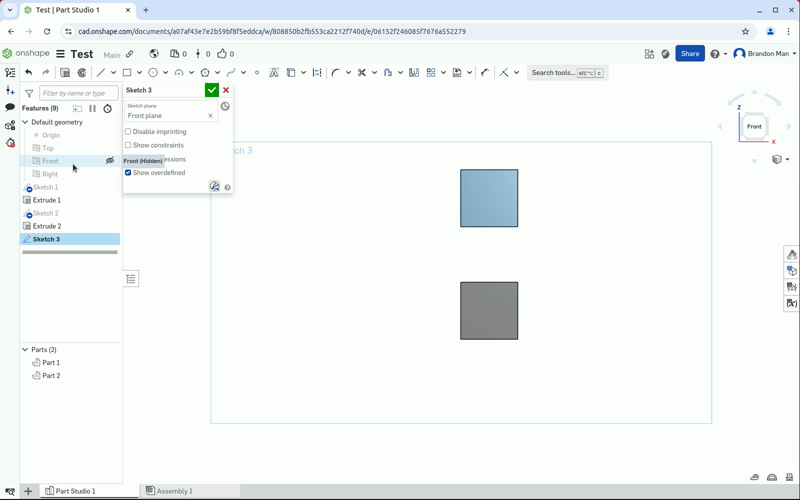
mouse_move(73, 352)
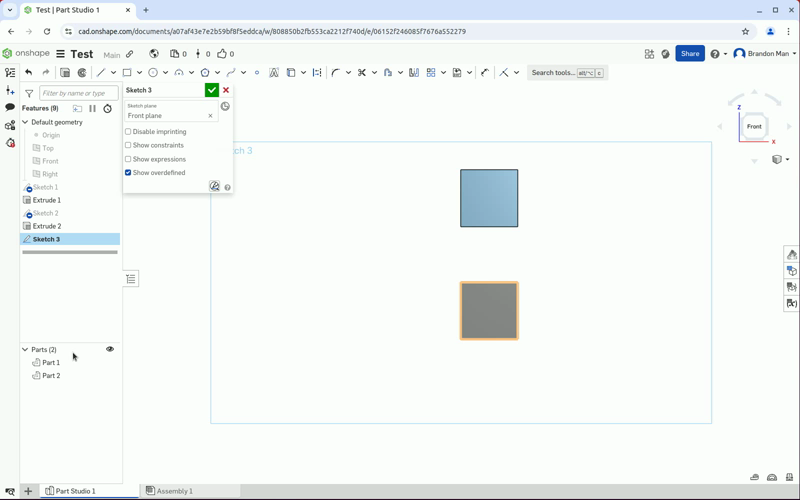
key(y)
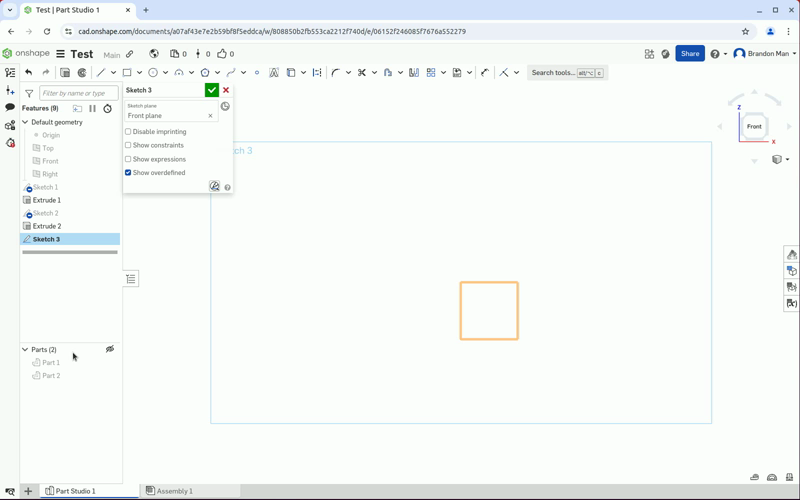
key(l)
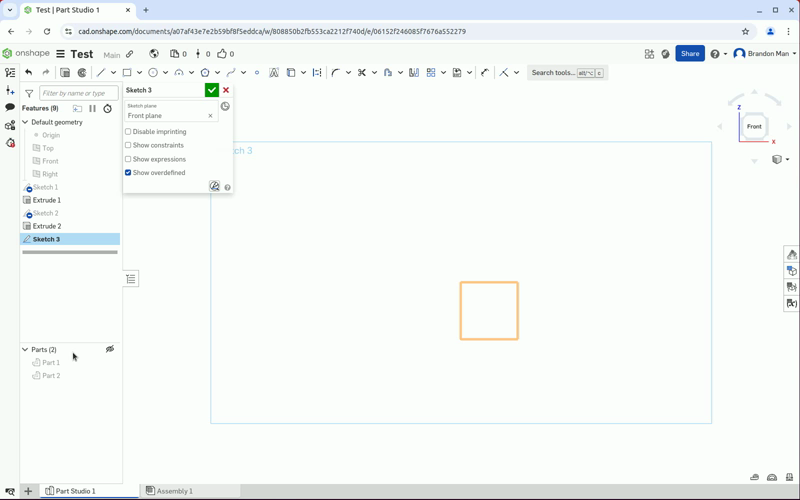
key_down(shift)
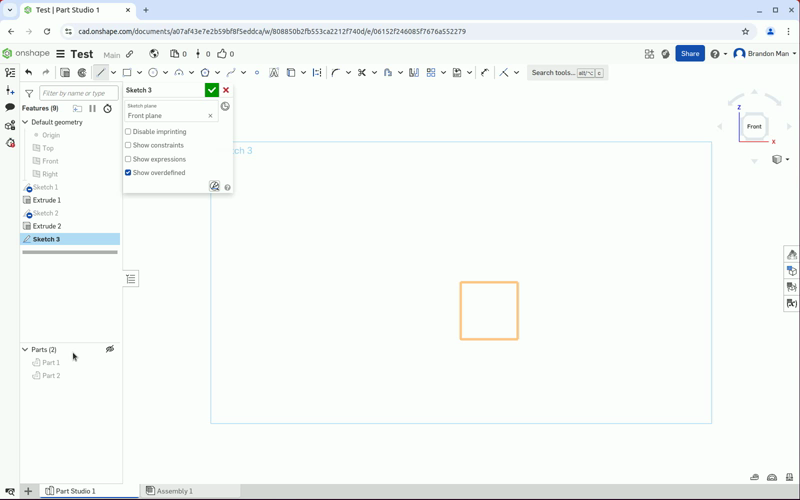
mouse_move(516, 282)
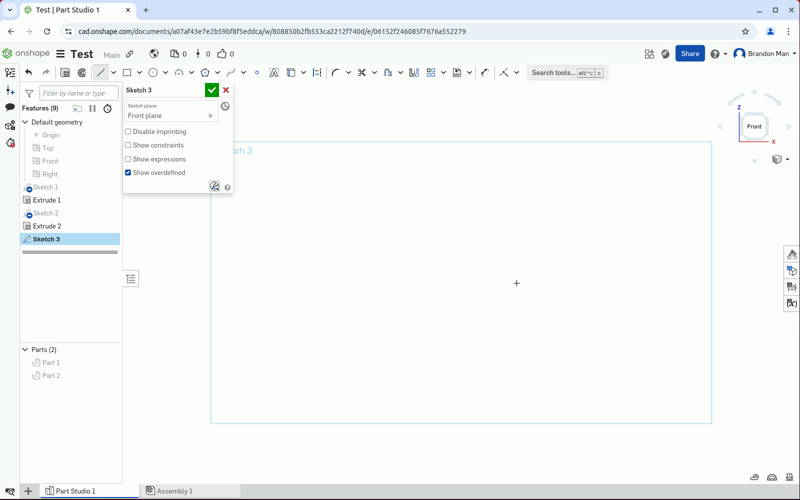
click(516, 282)
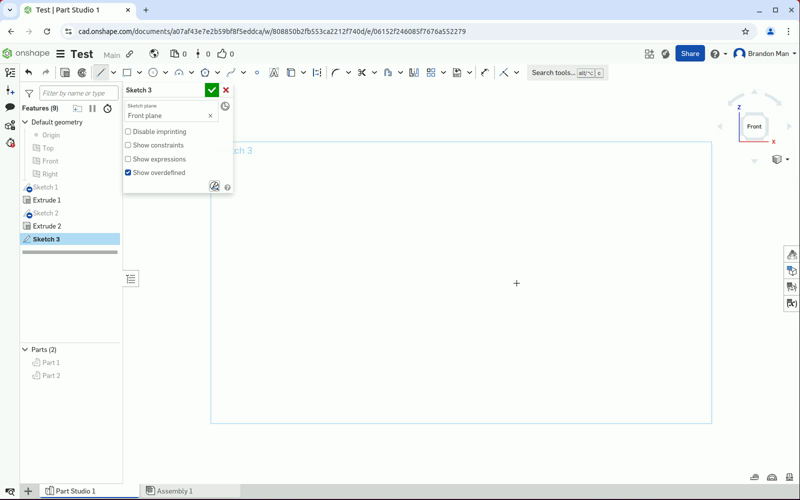
key_up(shift)
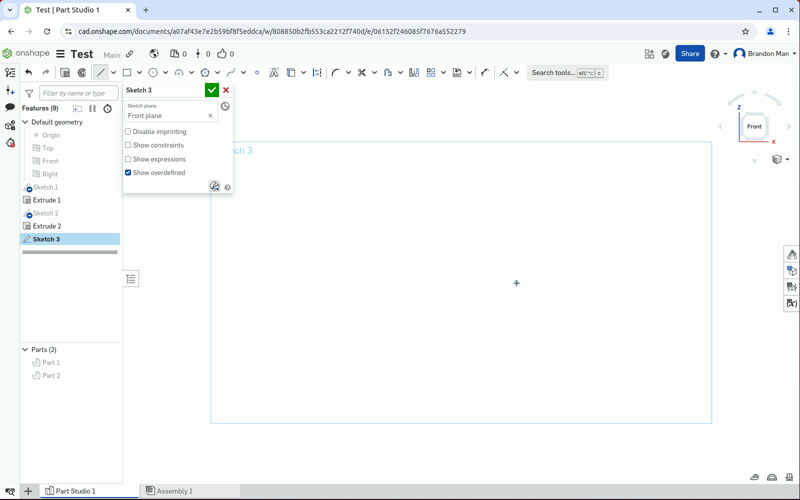
key_down(shift)
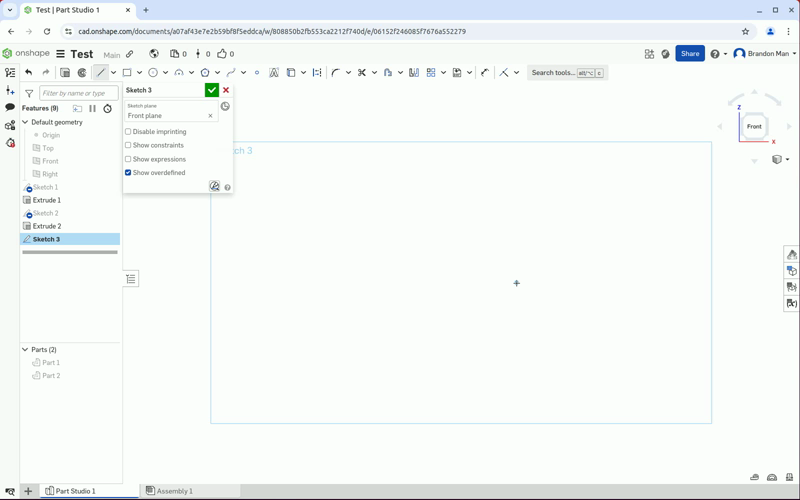
mouse_move(546, 282)
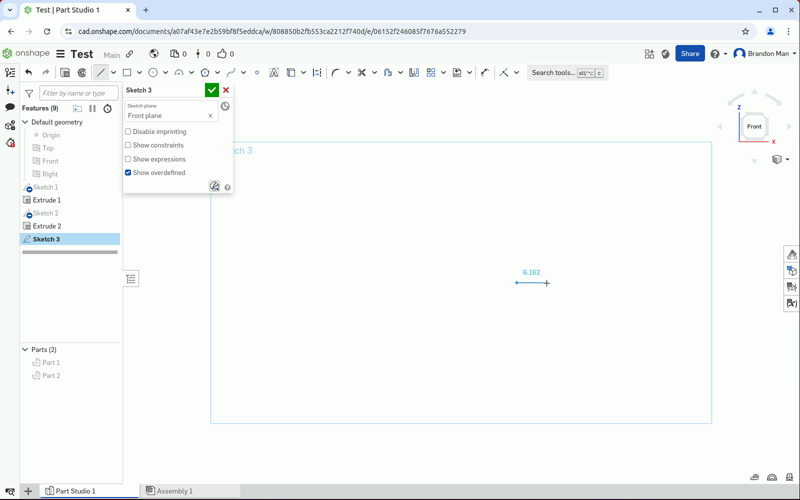
mouse_move(573, 282)
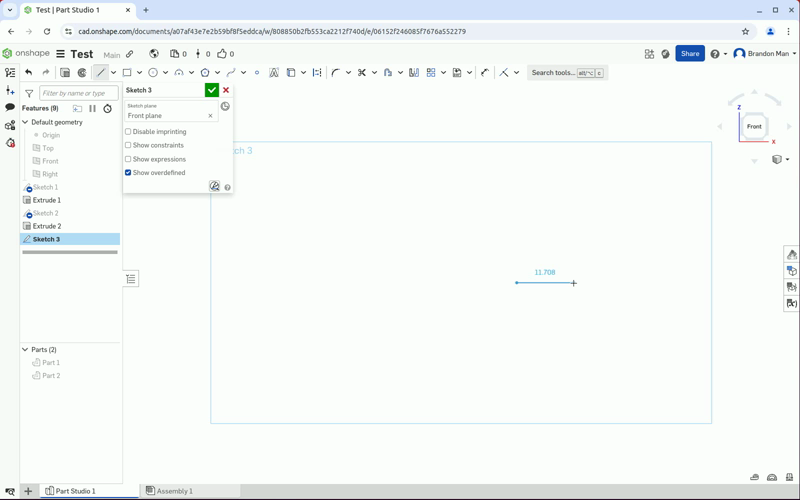
click(573, 282)
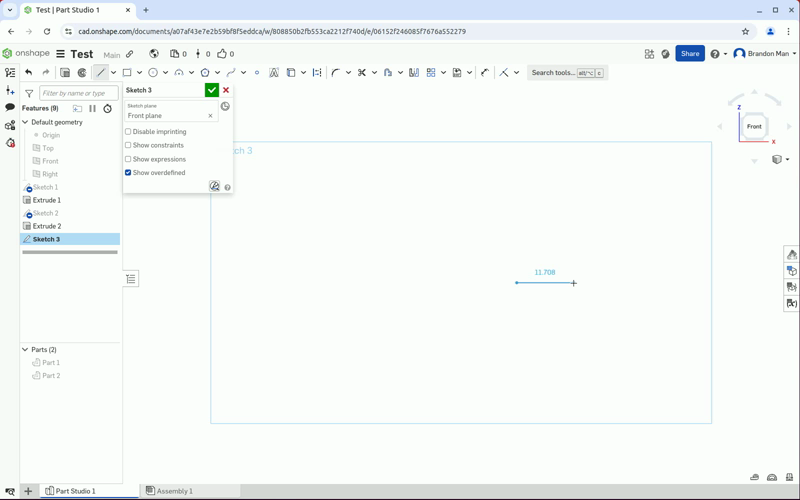
key_up(shift)
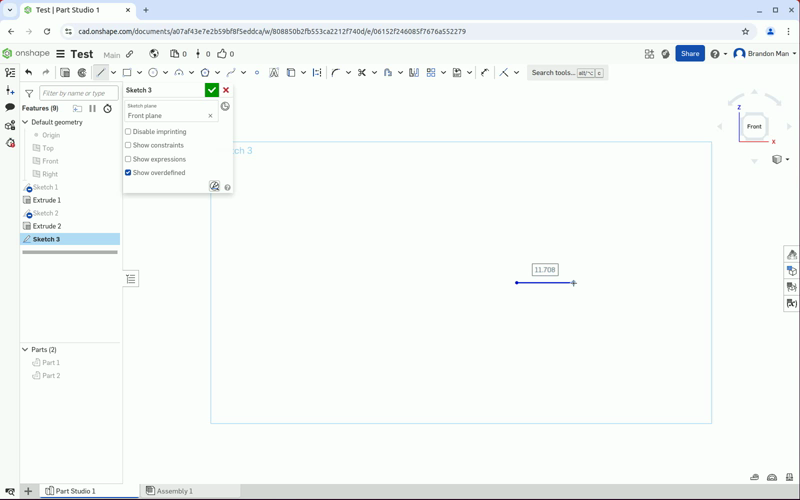
key_down(shift)
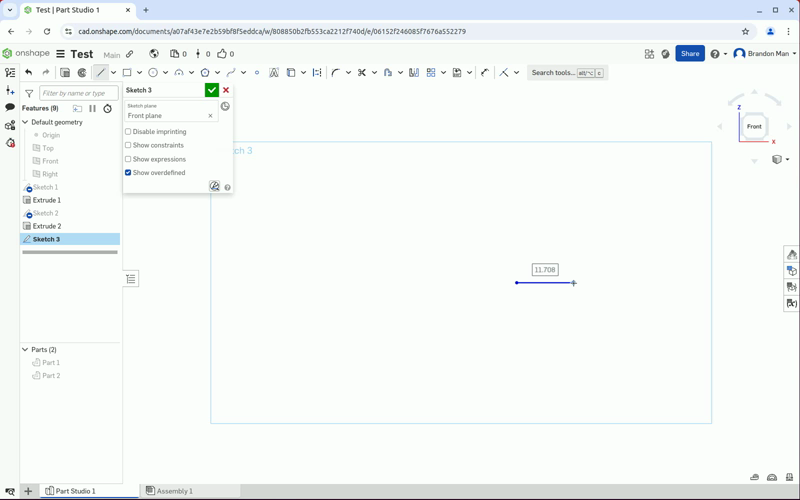
mouse_move(589, 282)
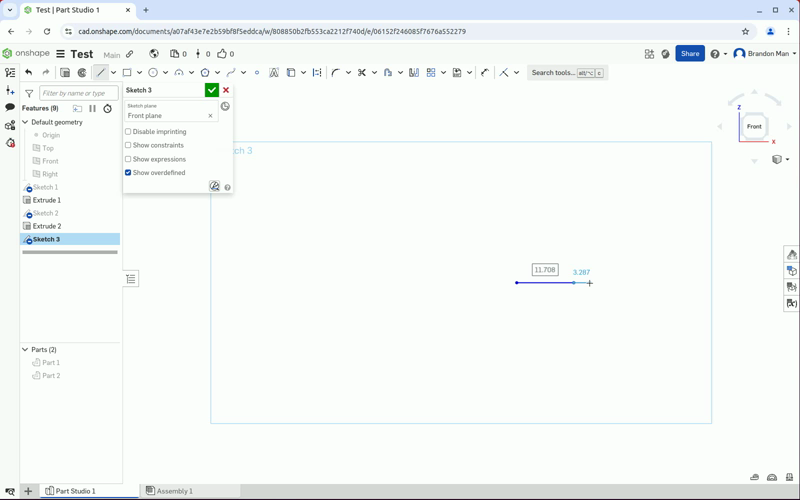
mouse_move(573, 226)
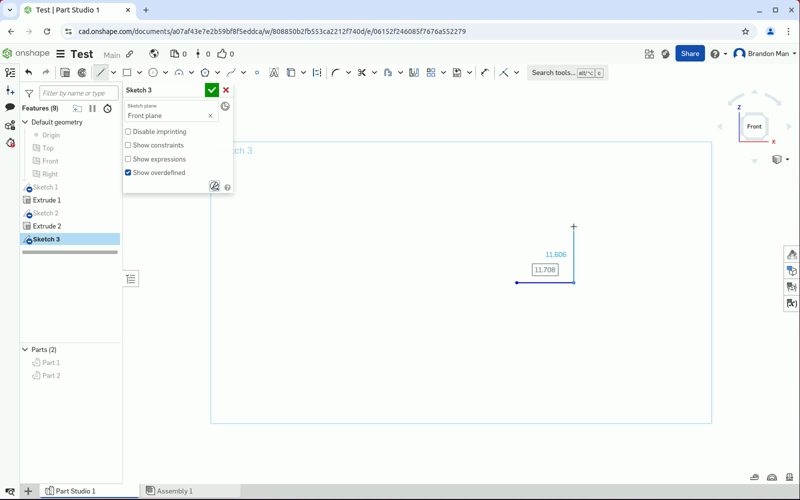
click(573, 226)
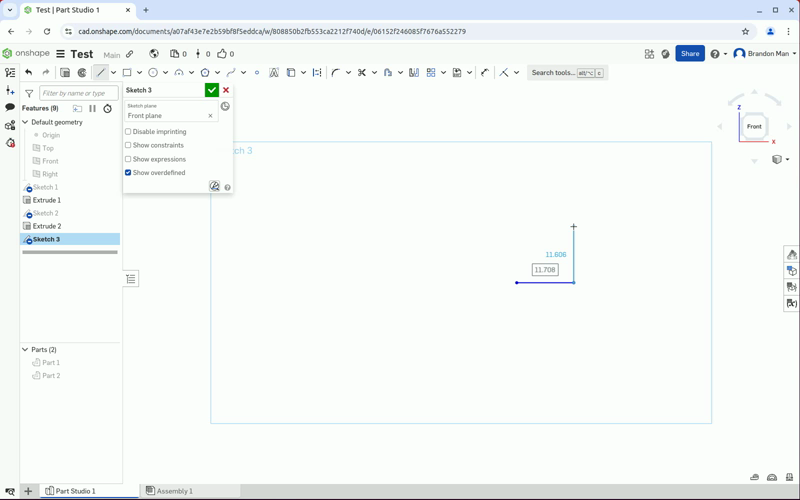
key_up(shift)
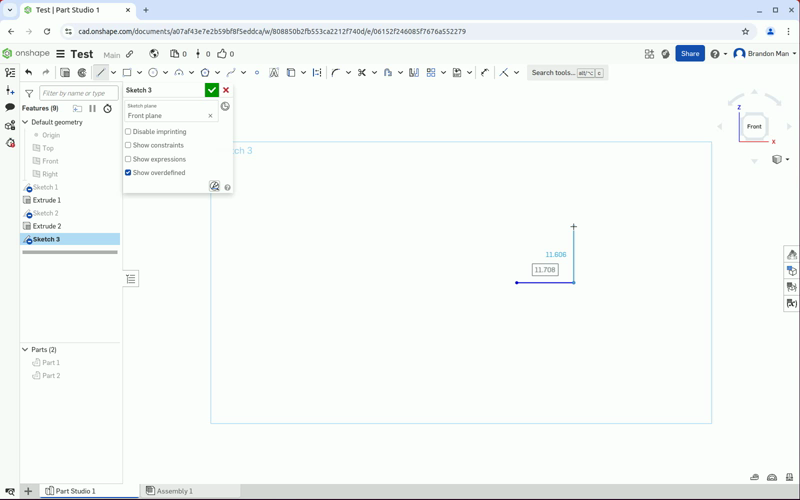
key_down(shift)
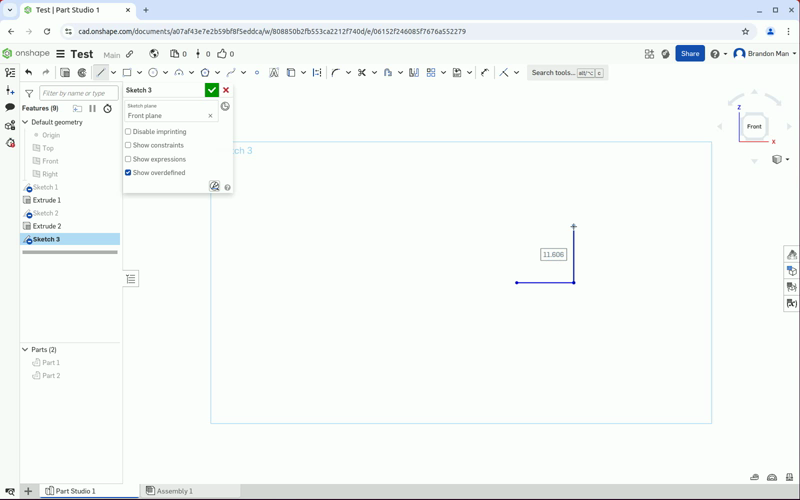
mouse_move(589, 226)
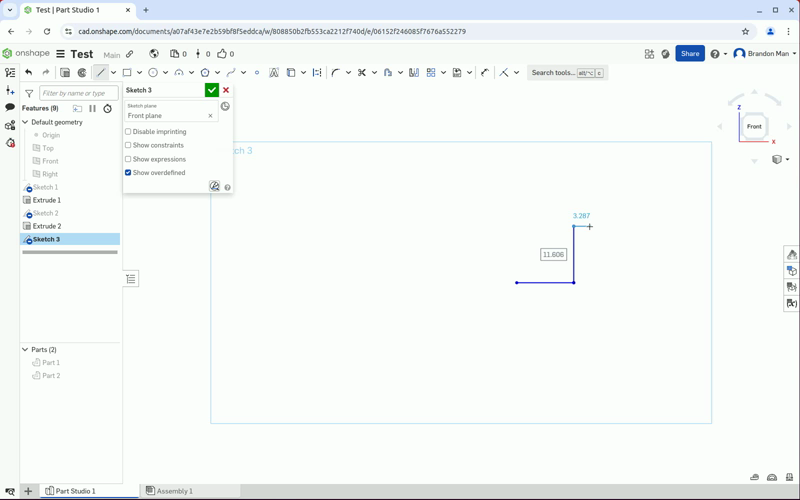
mouse_move(516, 226)
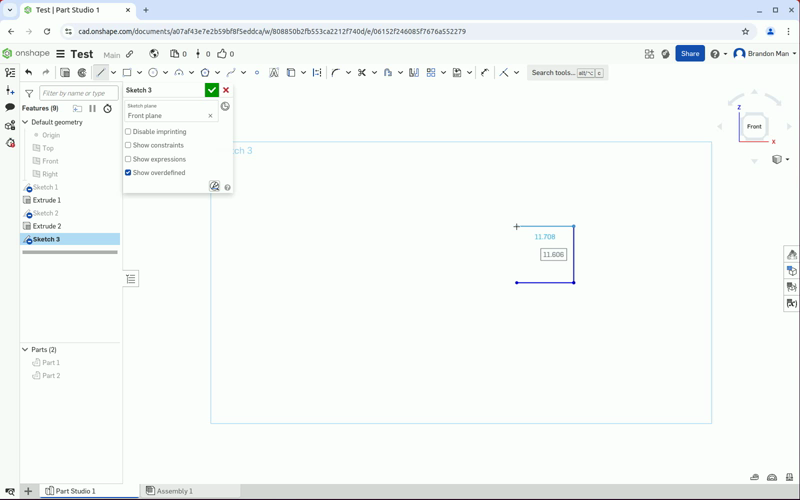
click(516, 226)
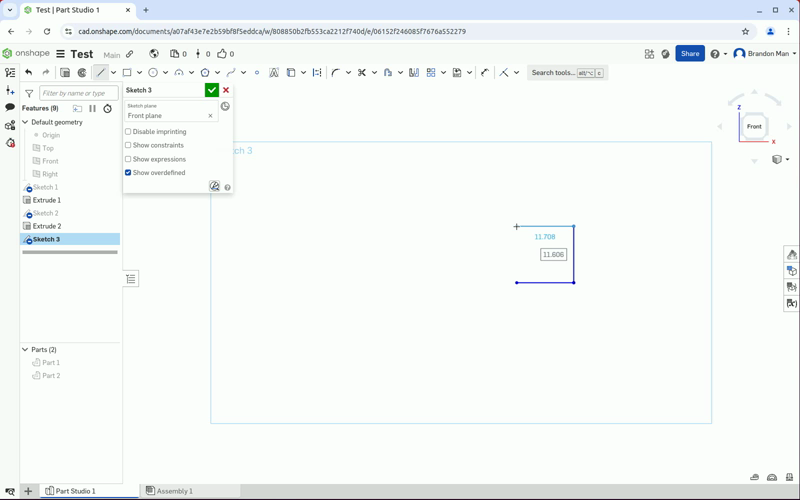
key_up(shift)
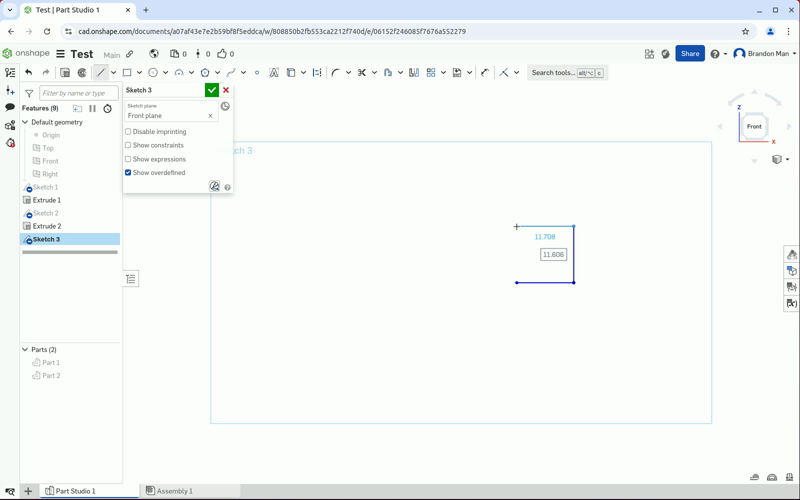
mouse_move(546, 226)
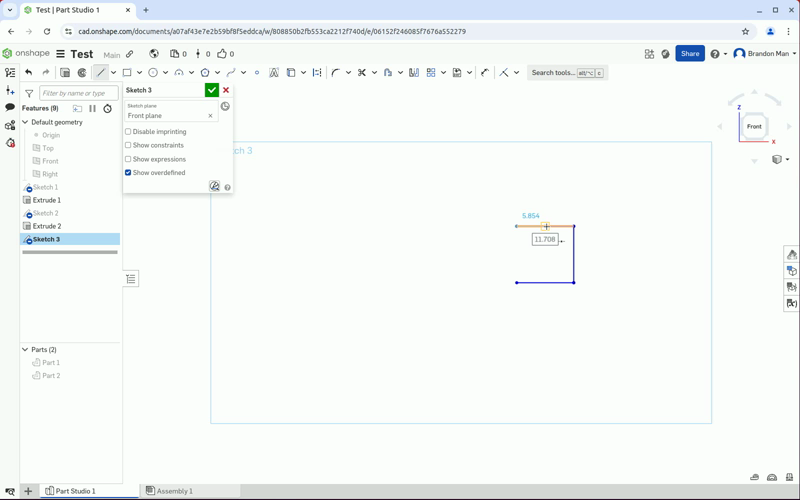
key_down(shift)
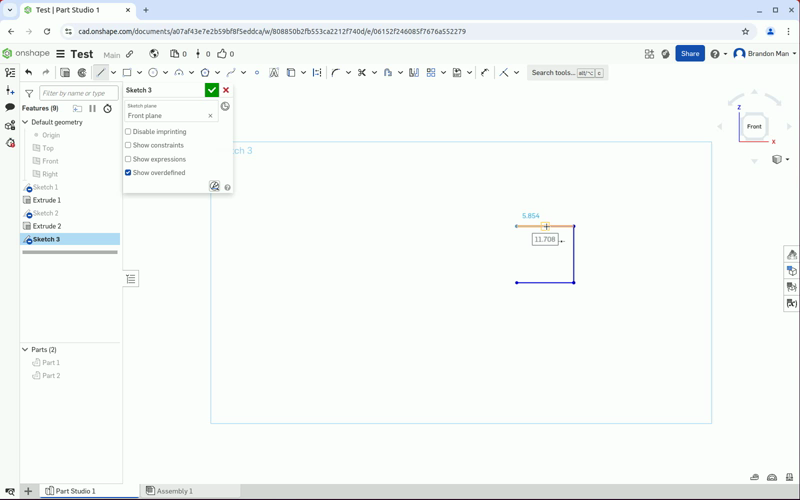
mouse_move(516, 282)
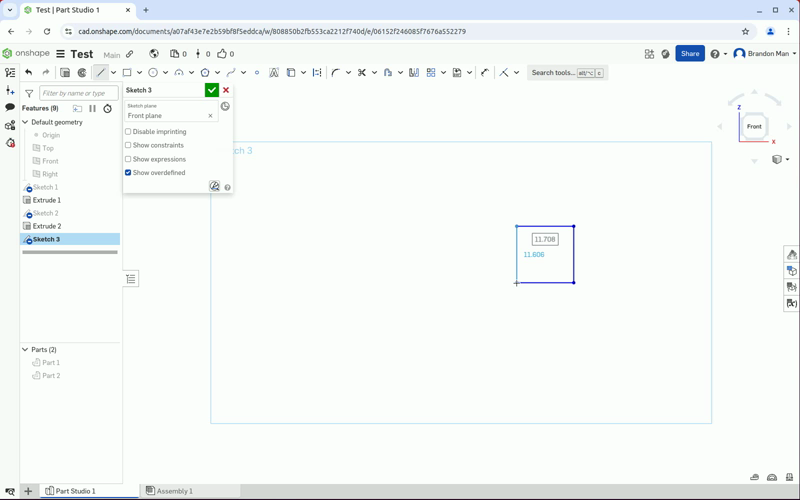
key_up(shift)
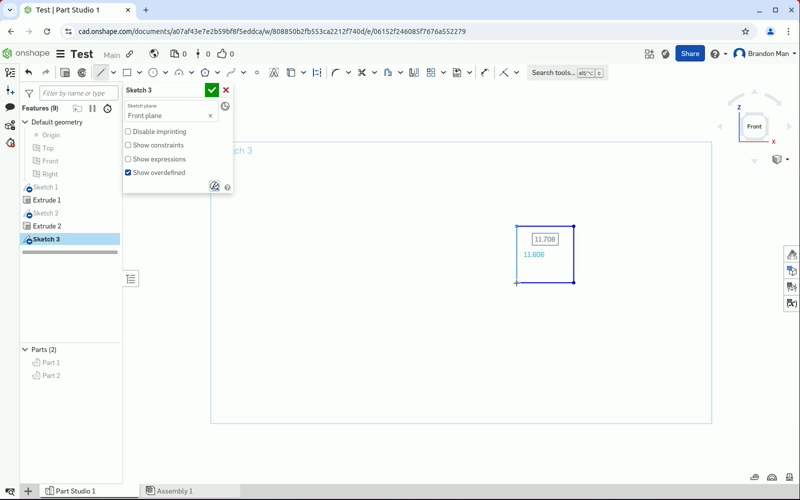
click(516, 282)
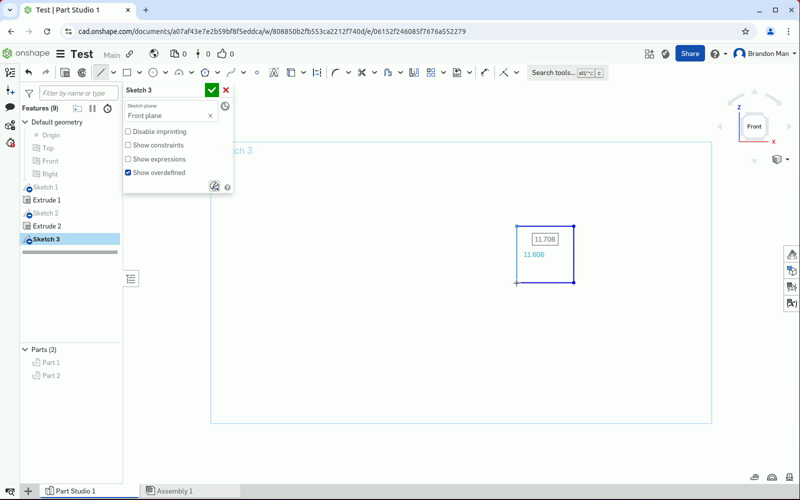
key(esc)
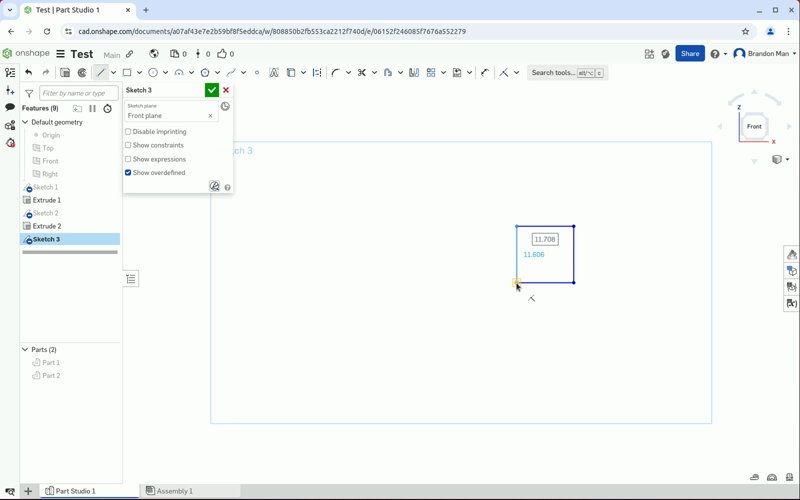
mouse_move(555, 273)
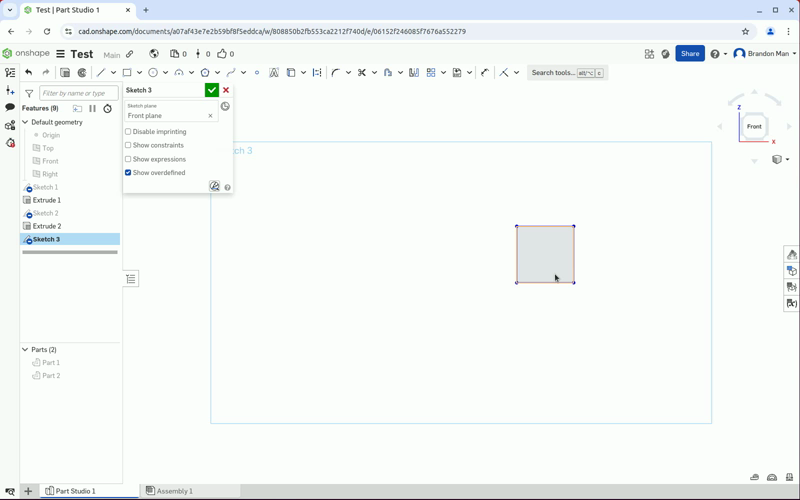
click(555, 273)
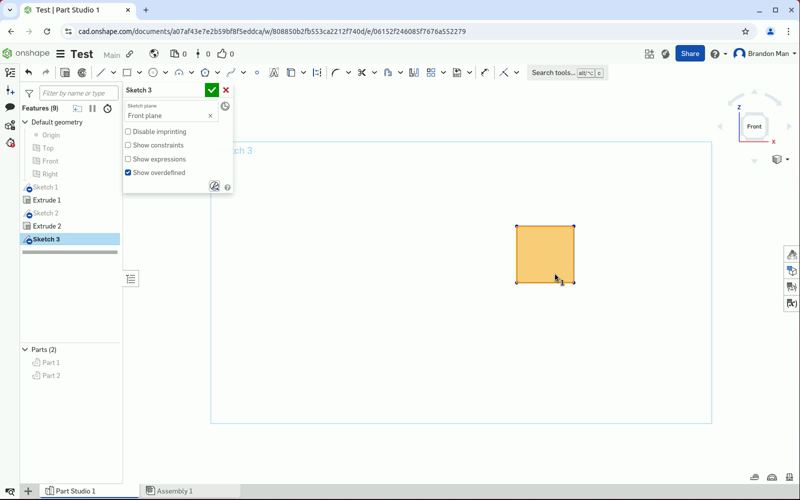
mouse_move(73, 352)
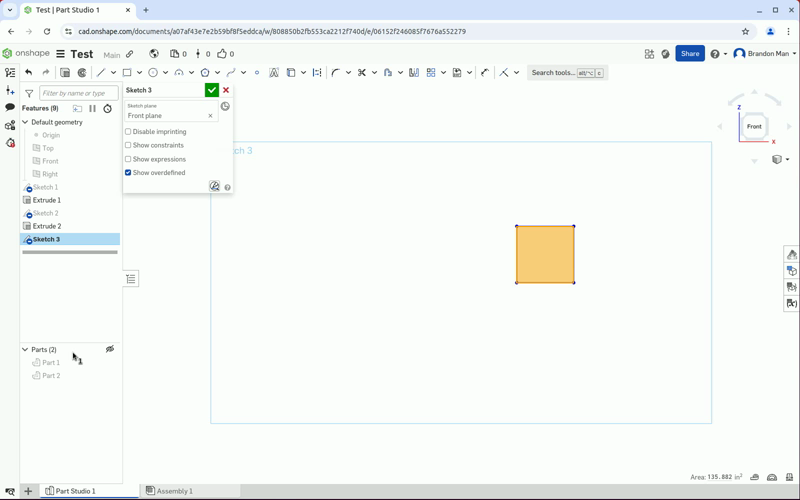
key(shift+y)
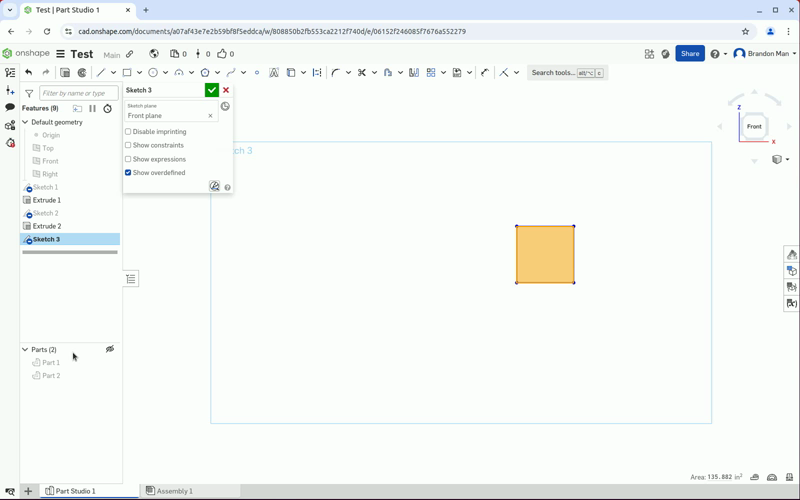
key(shift+e)
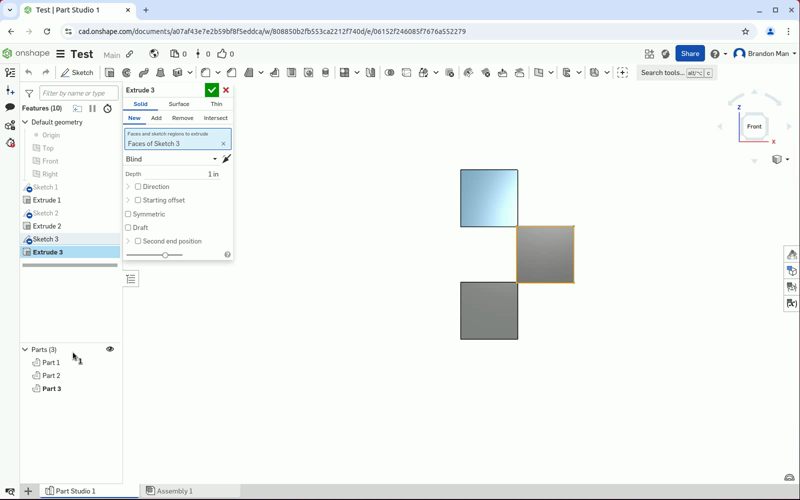
mouse_move(143, 106)
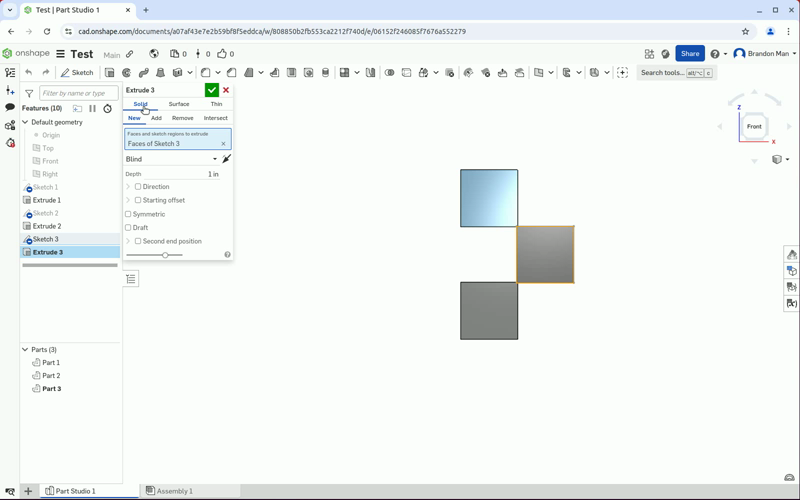
click(143, 106)
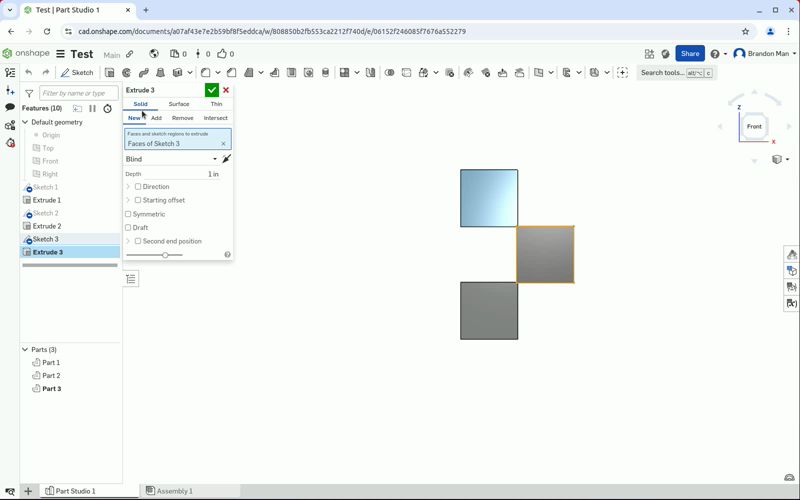
mouse_move(137, 120)
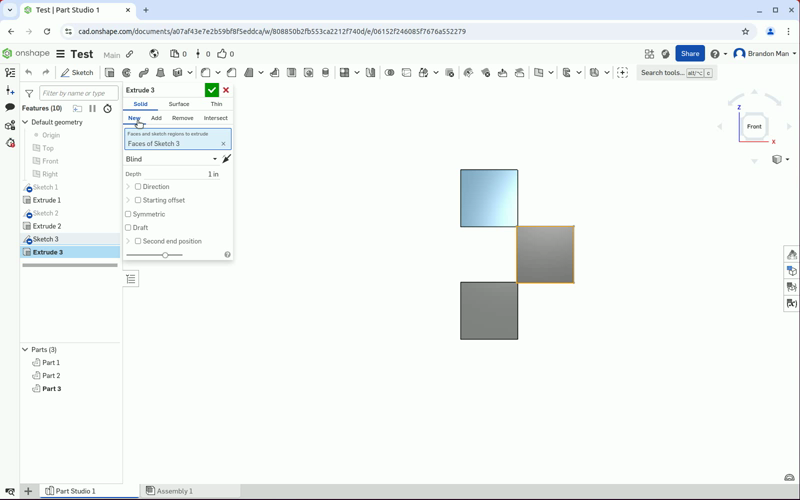
click(137, 120)
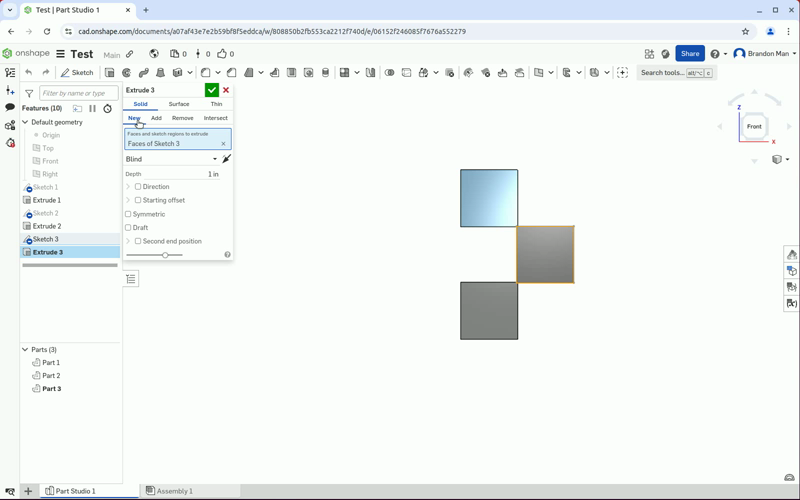
key(tab, 4)
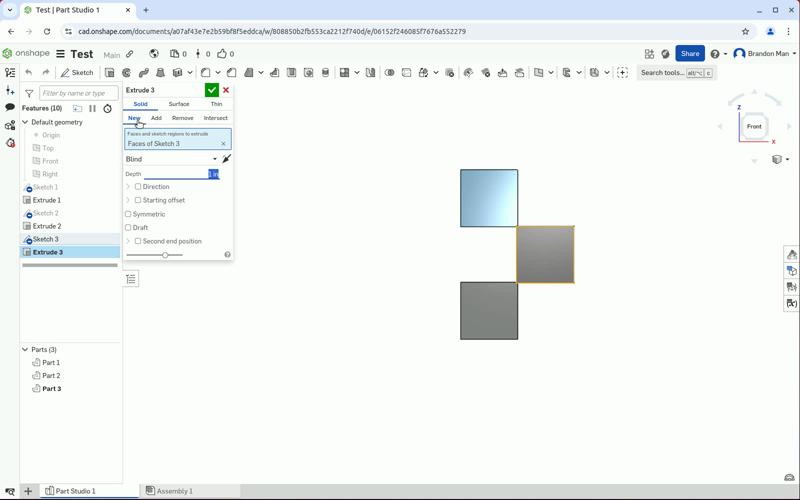
text(11.554)
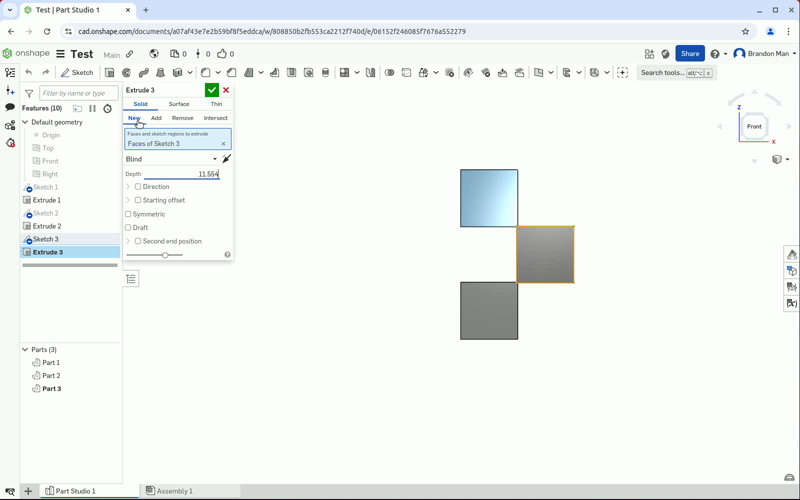
key(enter)
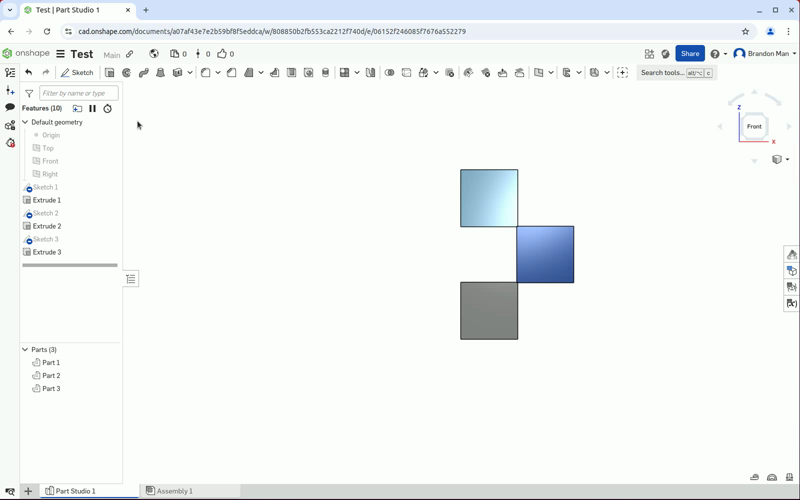
key(shift+h)
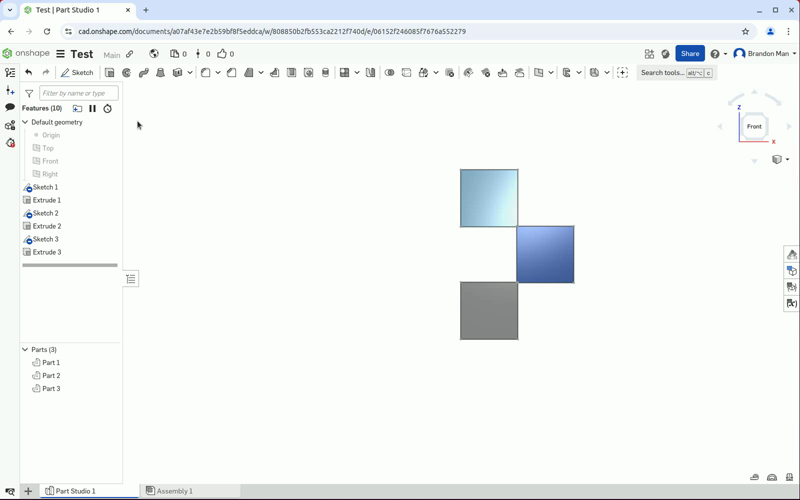
key(shift+h)
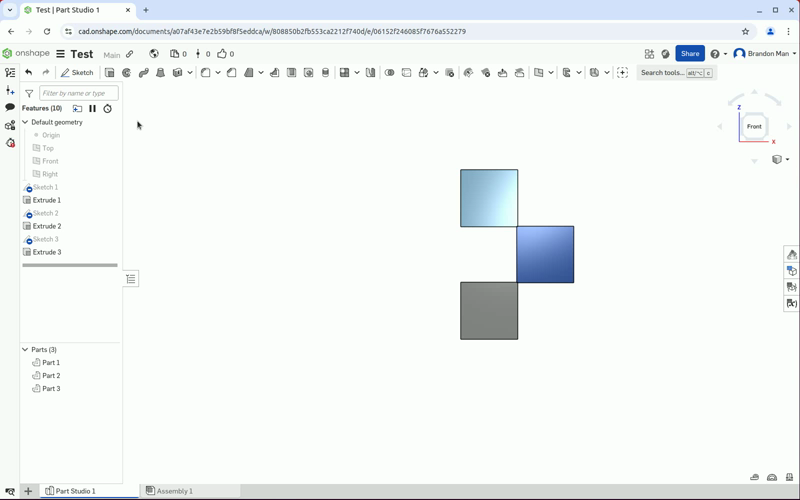
mouse_move(73, 189)
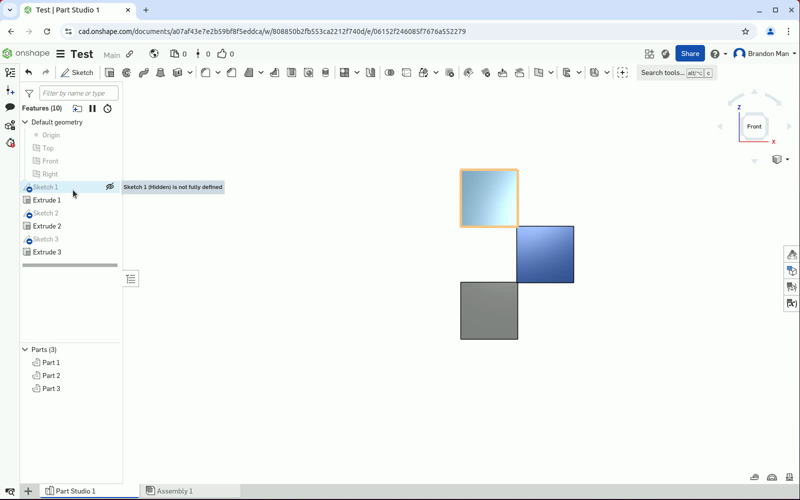
click(73, 189)
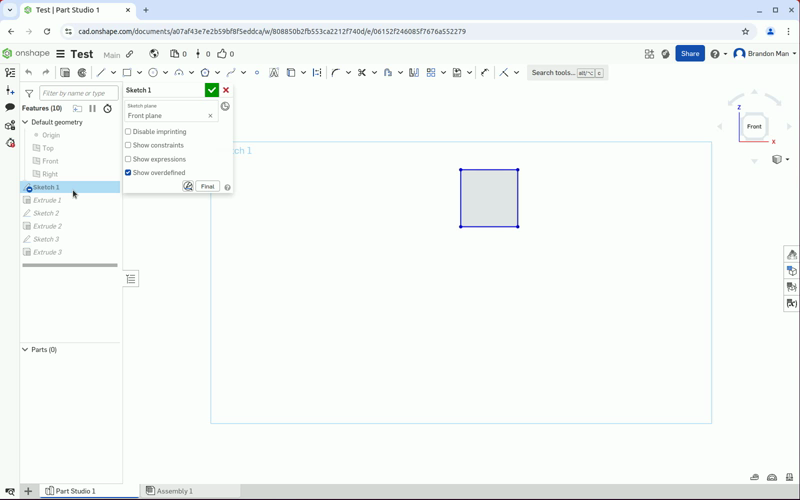
mouse_move(229, 92)
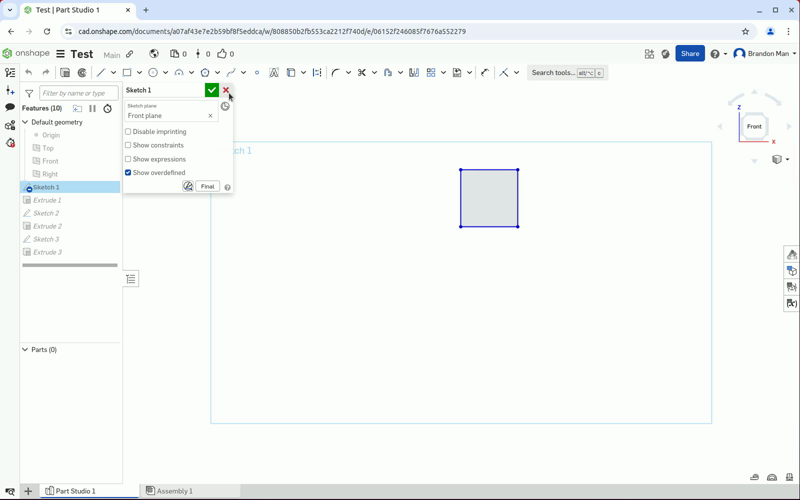
click(229, 92)
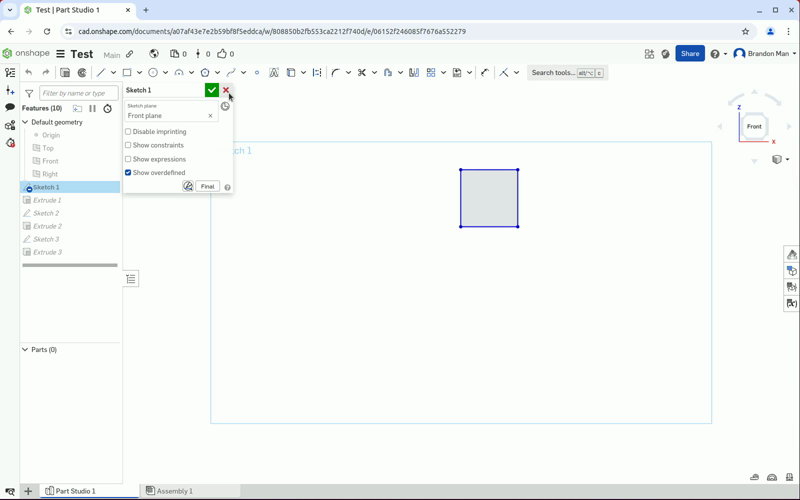
key(shift+s)
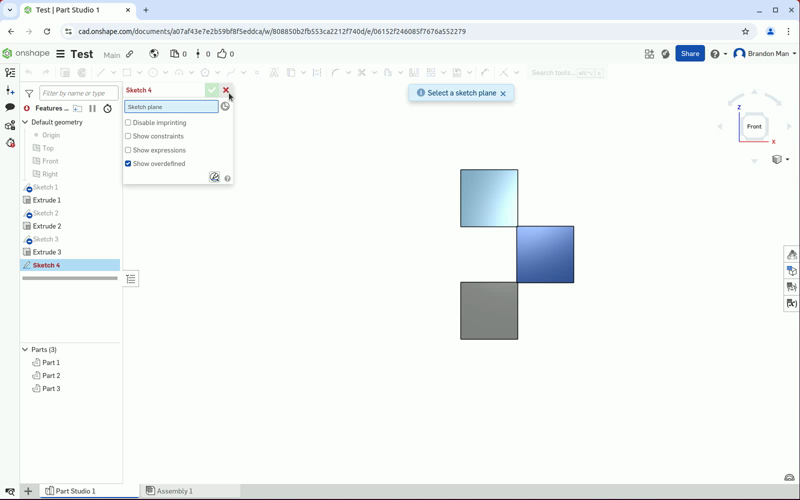
mouse_move(73, 163)
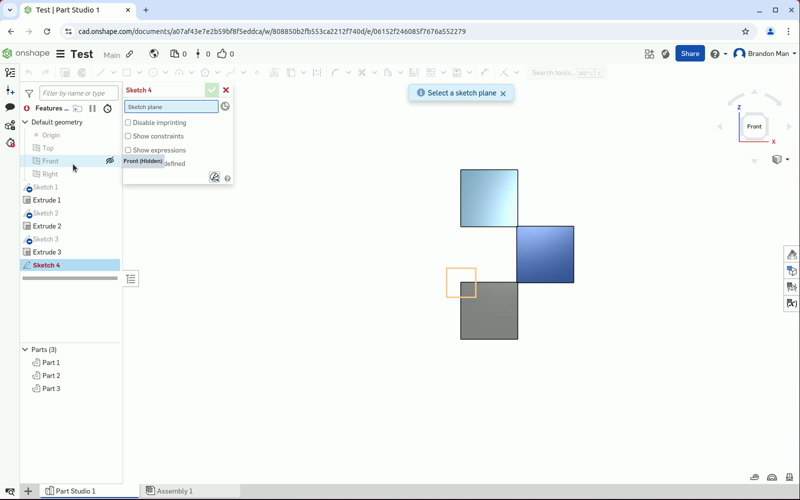
click(73, 163)
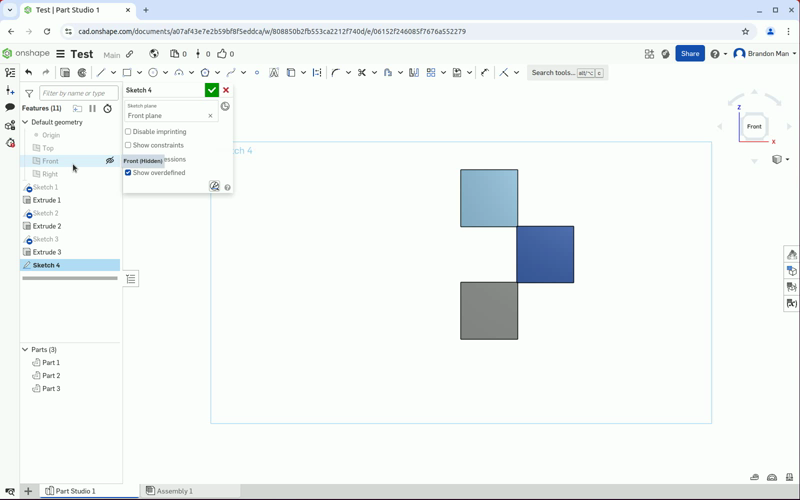
mouse_move(73, 352)
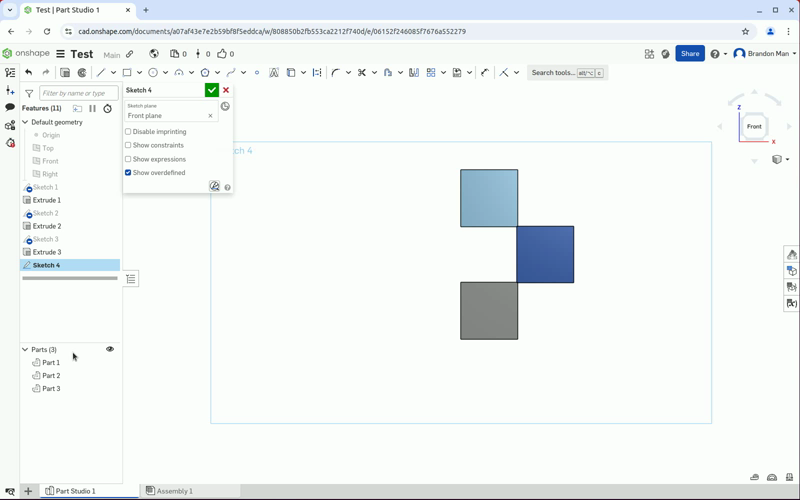
key(y)
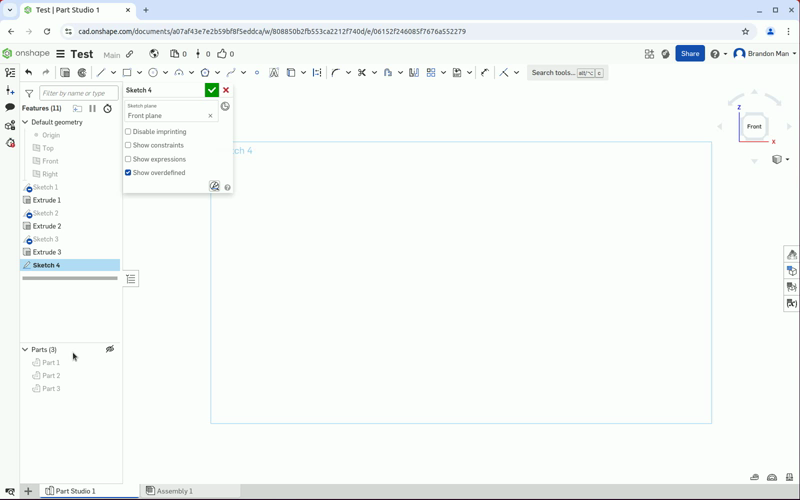
key(l)
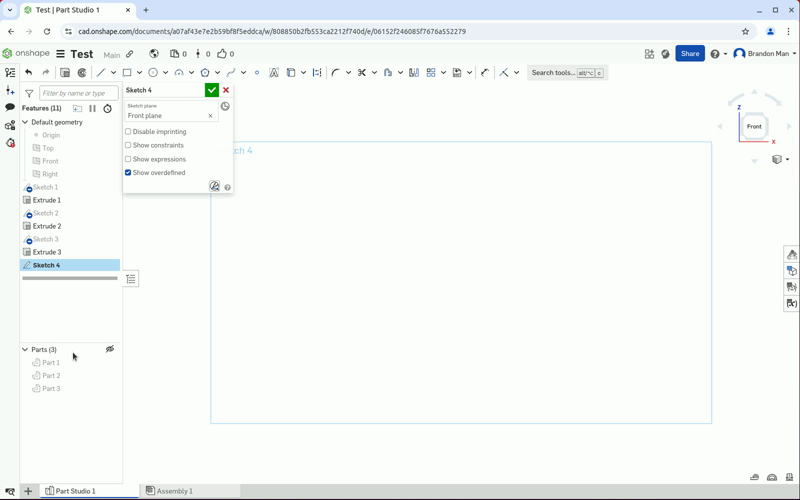
key_down(shift)
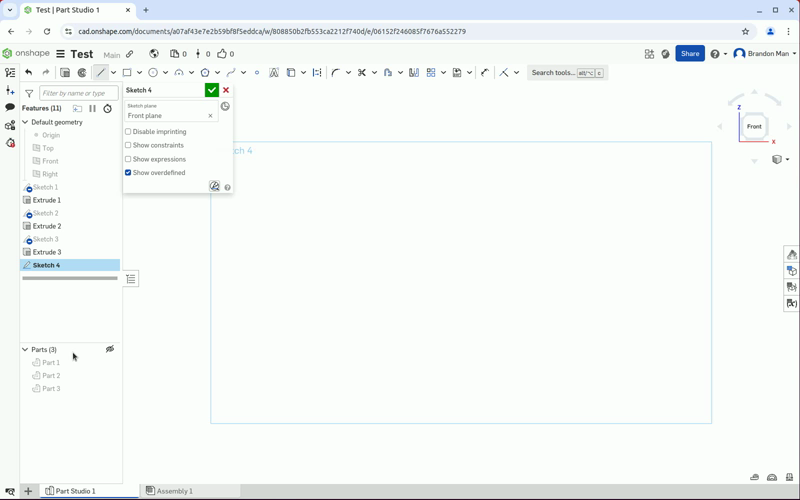
mouse_move(516, 339)
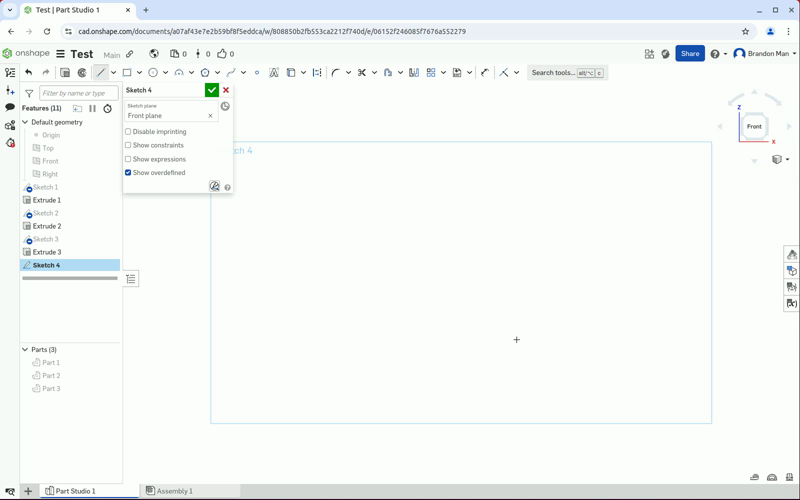
click(516, 339)
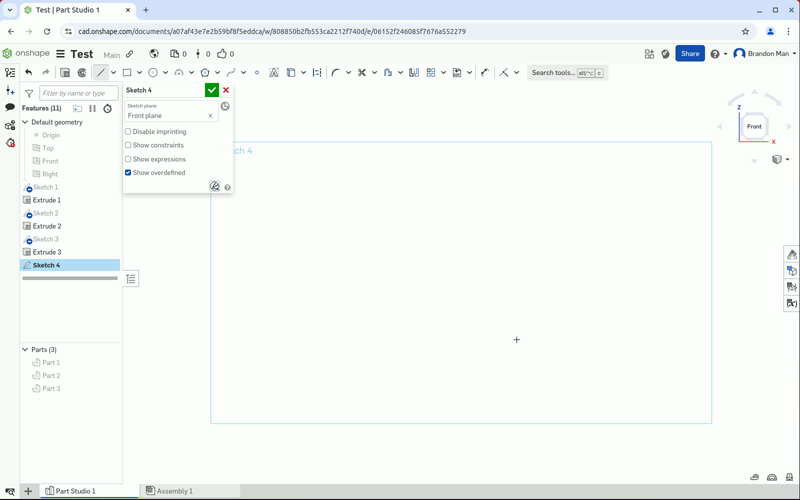
key_up(shift)
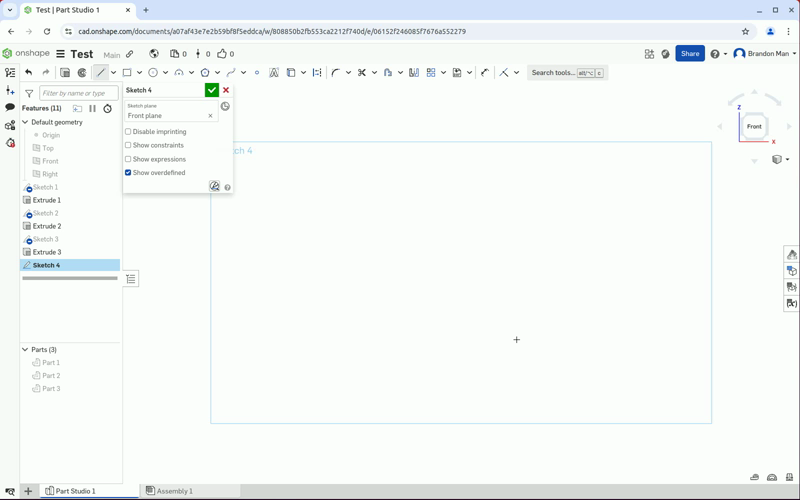
key_down(shift)
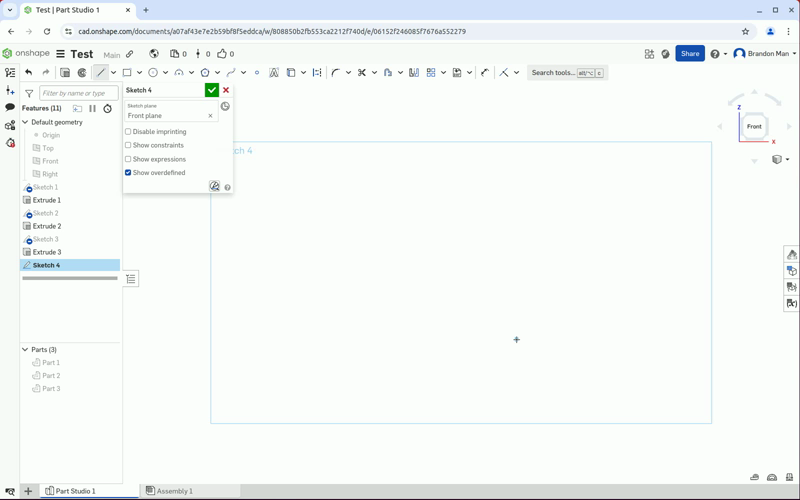
mouse_move(546, 339)
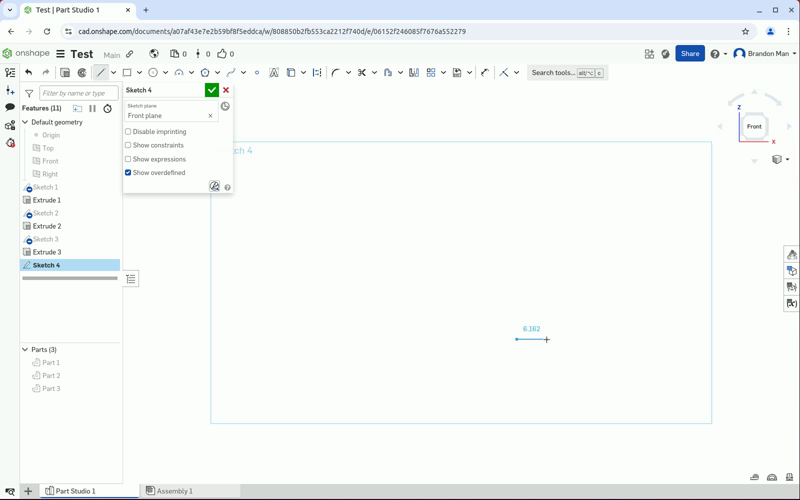
mouse_move(573, 339)
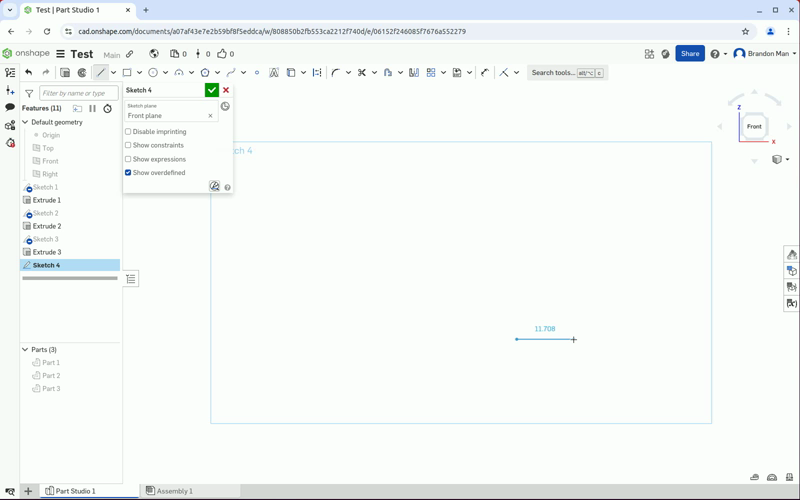
click(573, 339)
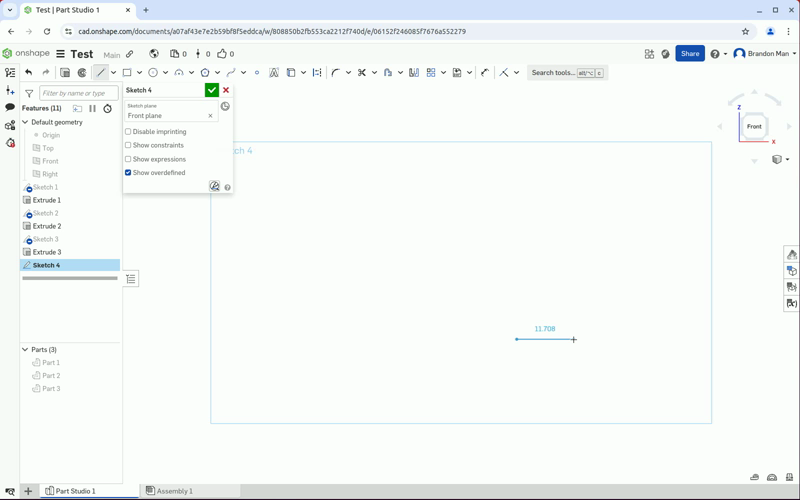
key_up(shift)
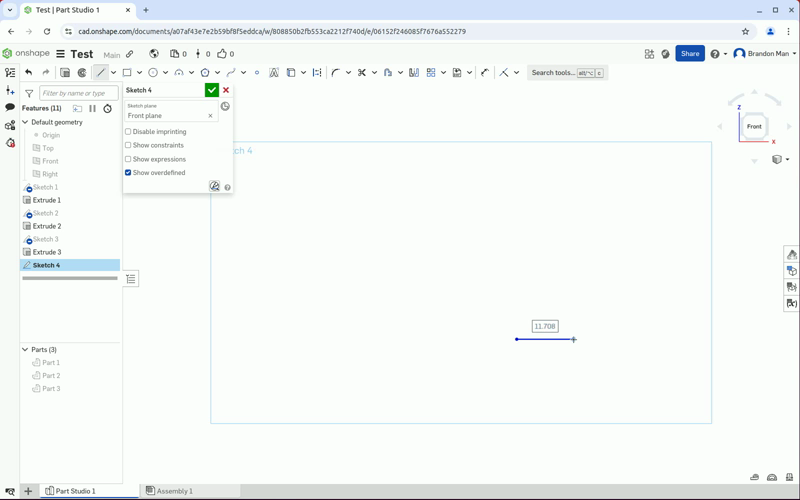
key_down(shift)
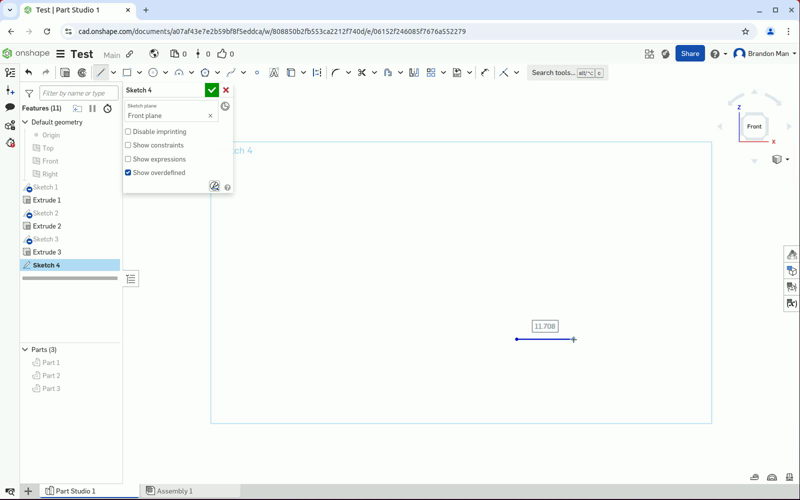
mouse_move(589, 339)
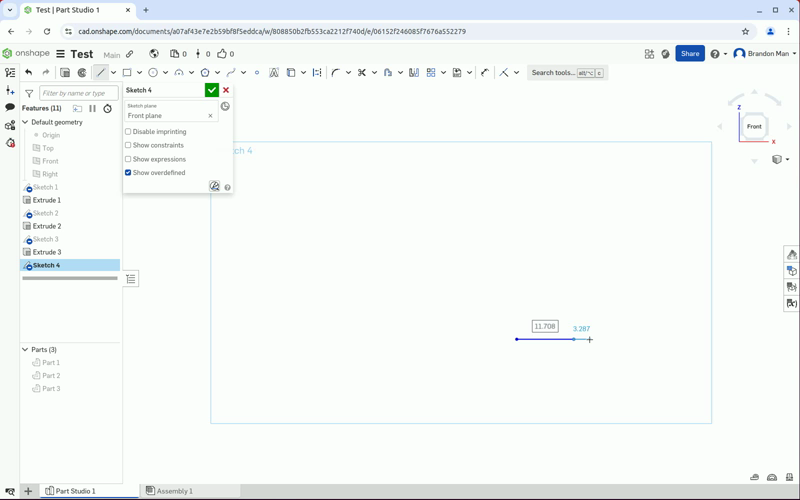
mouse_move(573, 282)
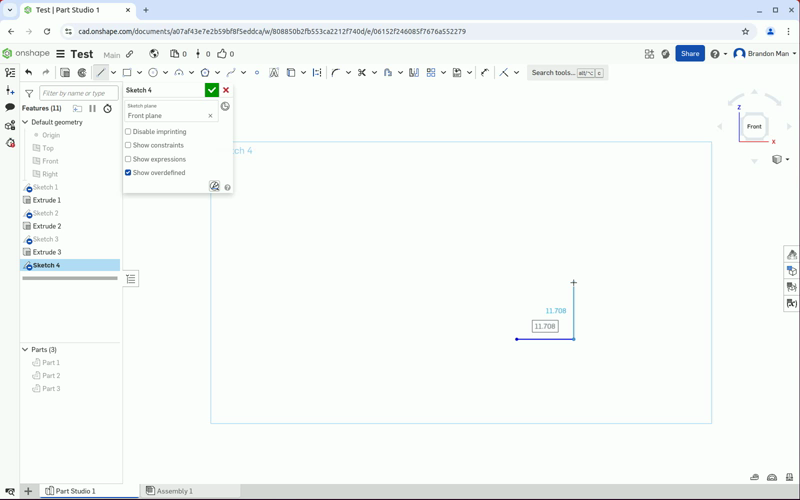
click(573, 282)
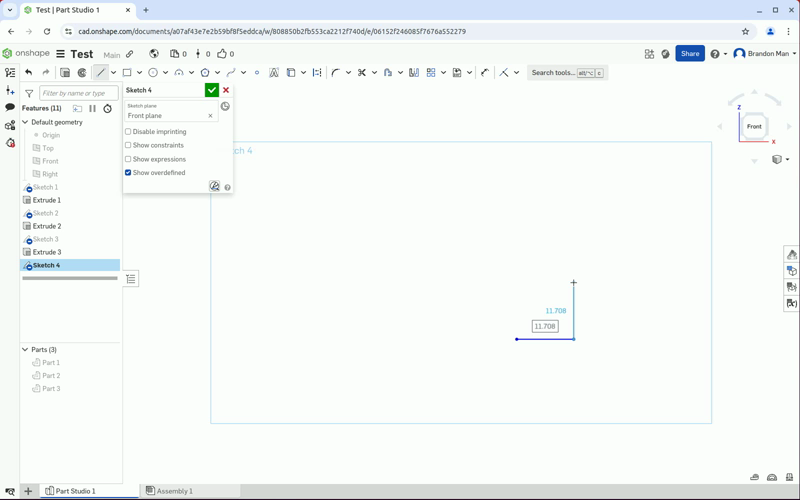
key_up(shift)
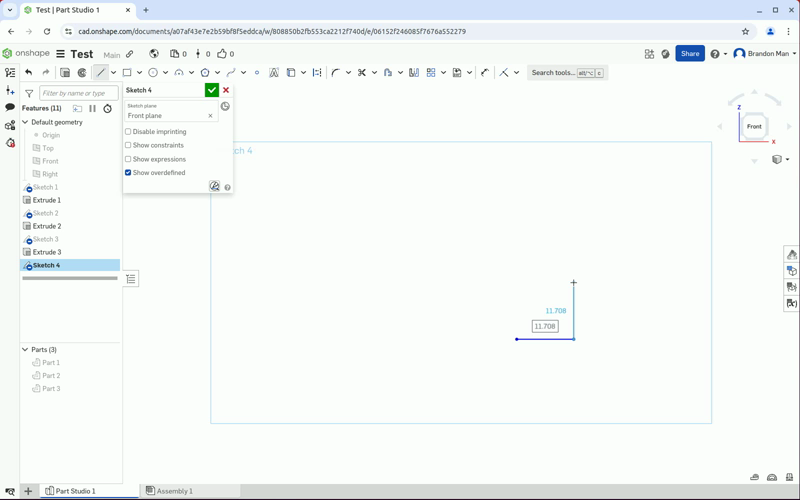
key_down(shift)
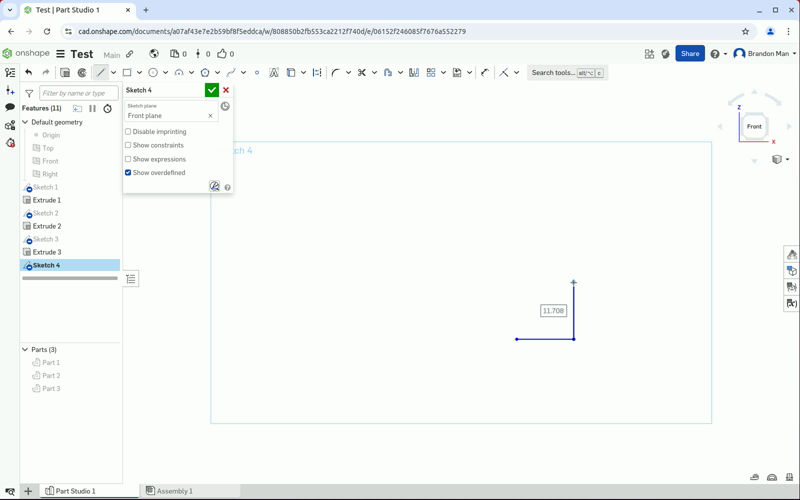
mouse_move(589, 282)
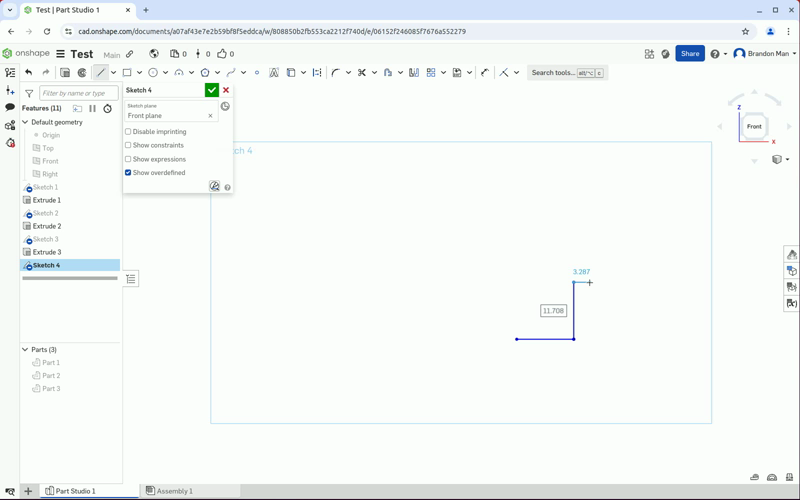
mouse_move(516, 282)
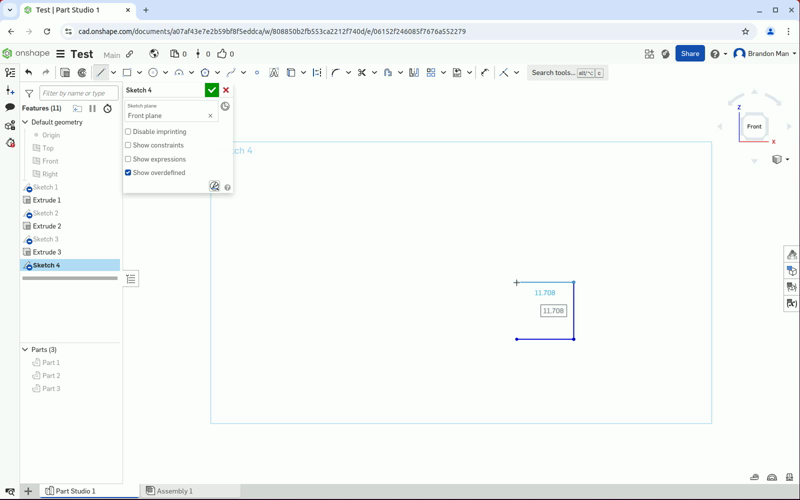
click(516, 282)
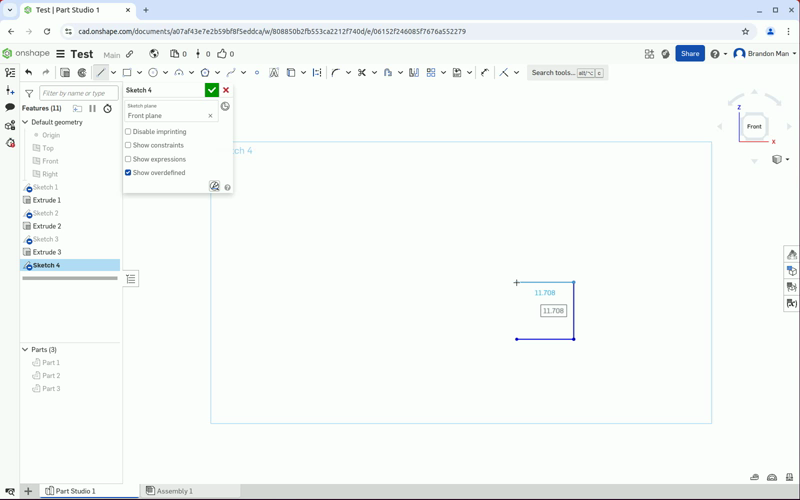
key_up(shift)
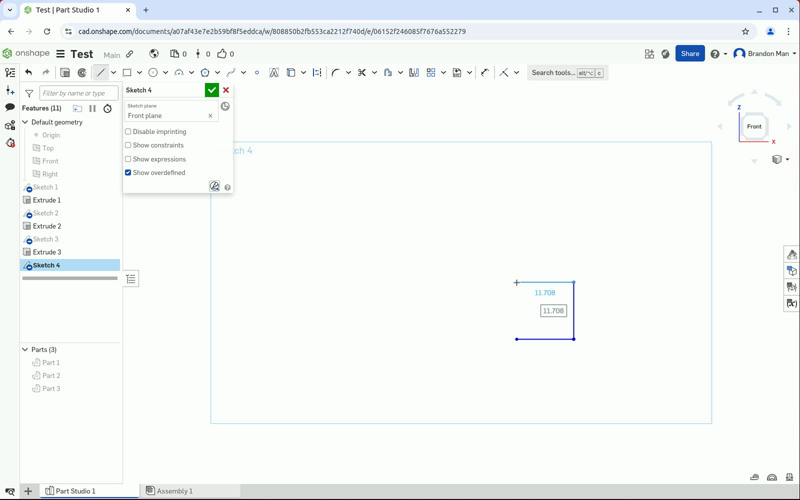
mouse_move(546, 282)
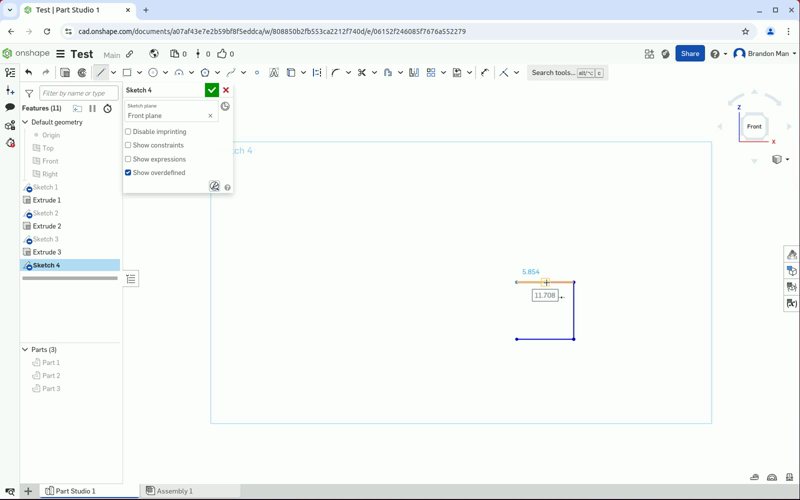
key_down(shift)
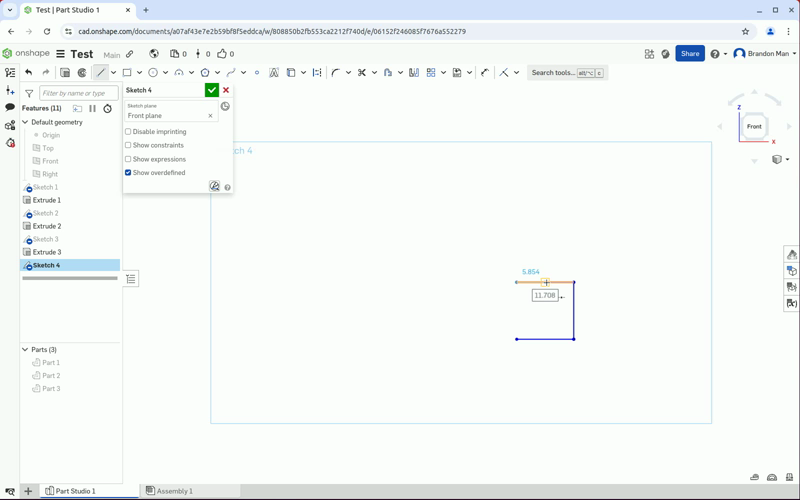
mouse_move(516, 339)
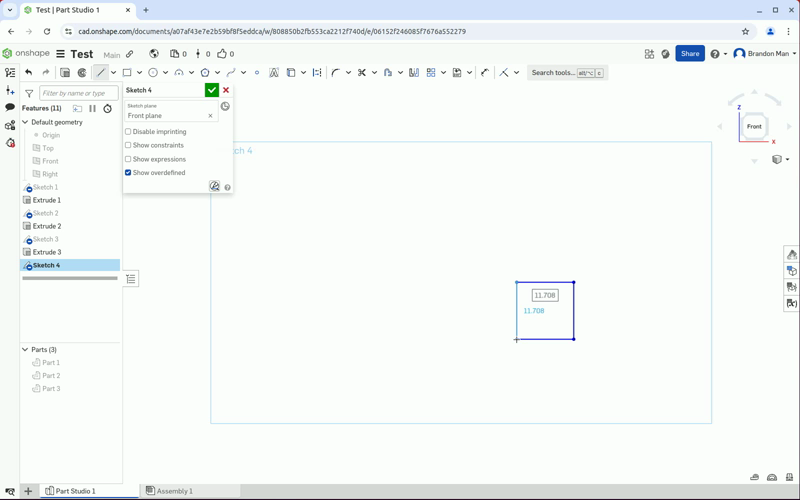
key_up(shift)
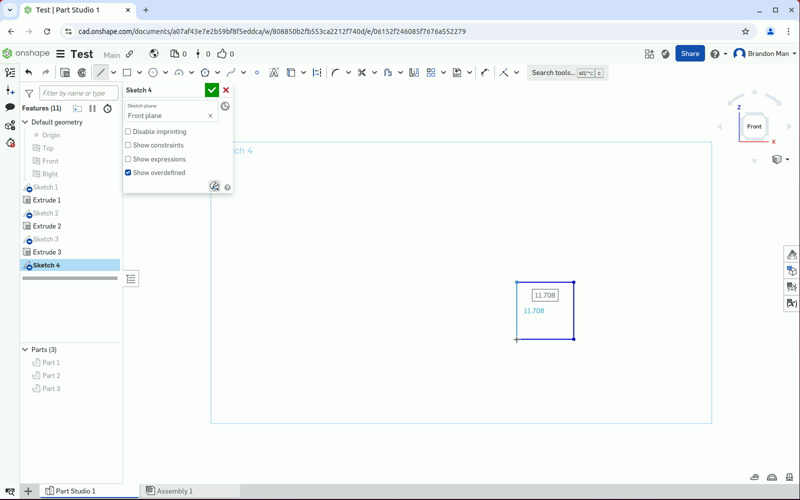
click(516, 339)
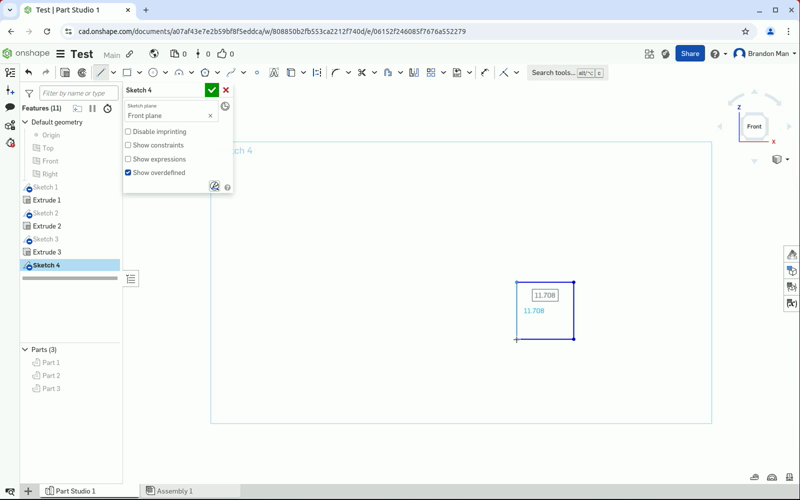
key(esc)
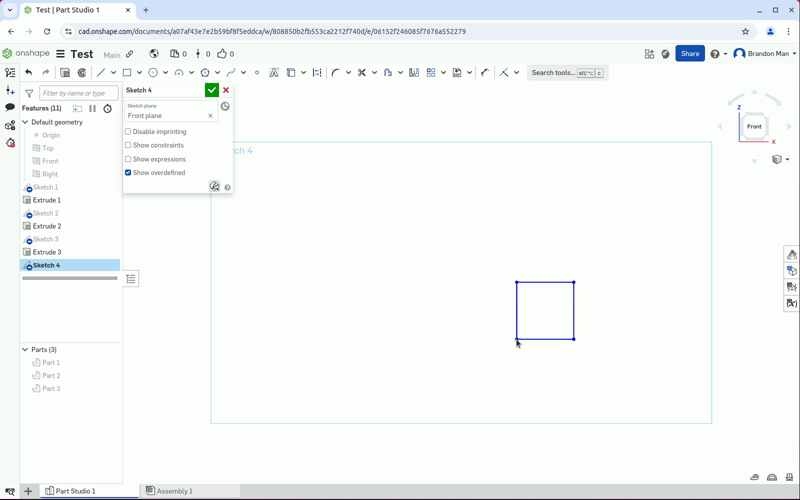
mouse_move(527, 321)
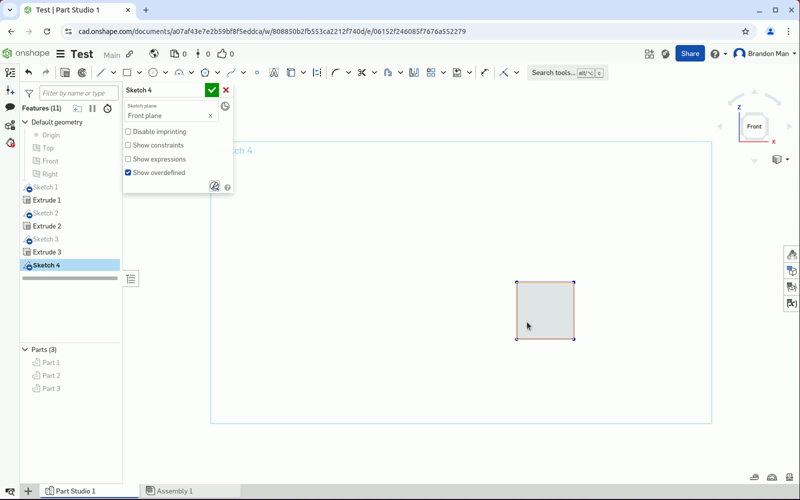
click(527, 321)
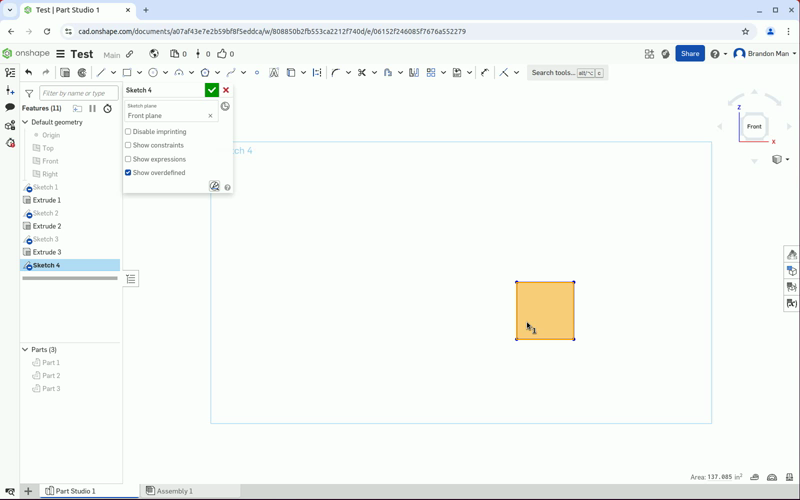
mouse_move(73, 352)
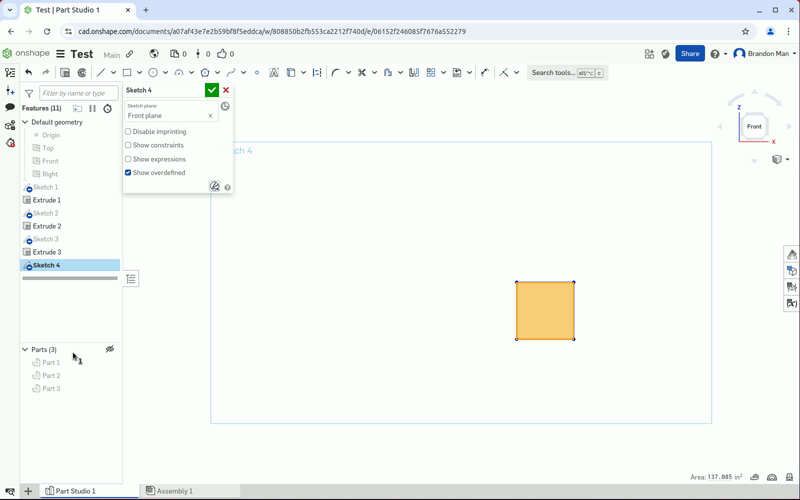
key(shift+y)
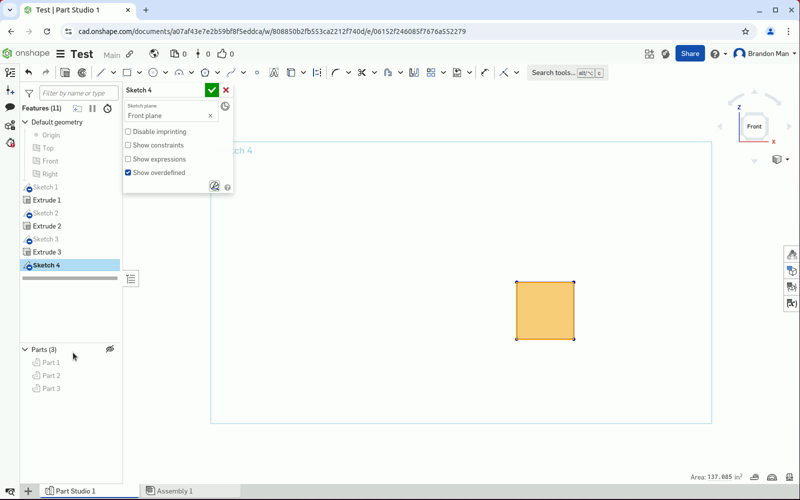
key(shift+e)
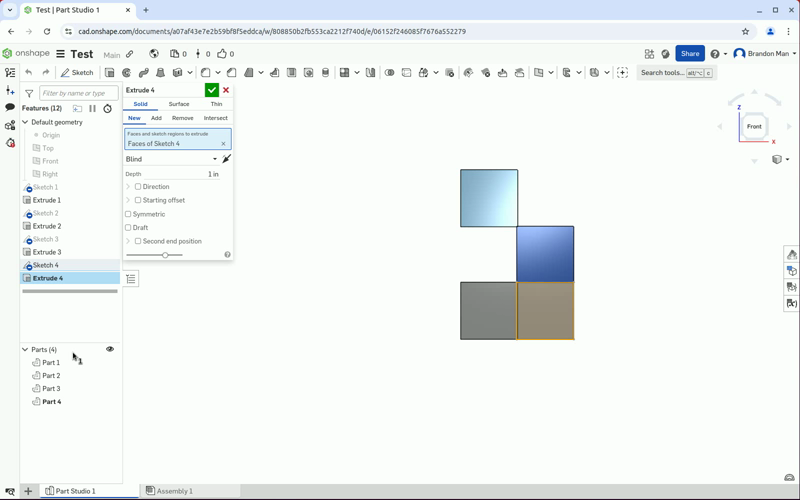
mouse_move(143, 106)
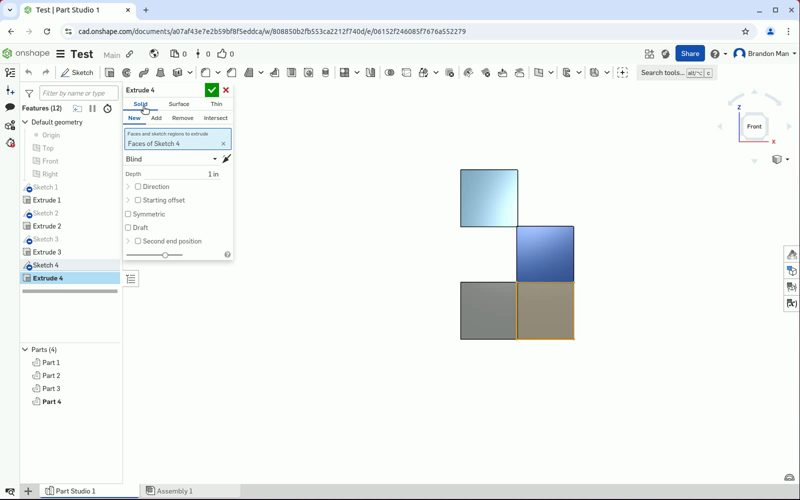
click(143, 106)
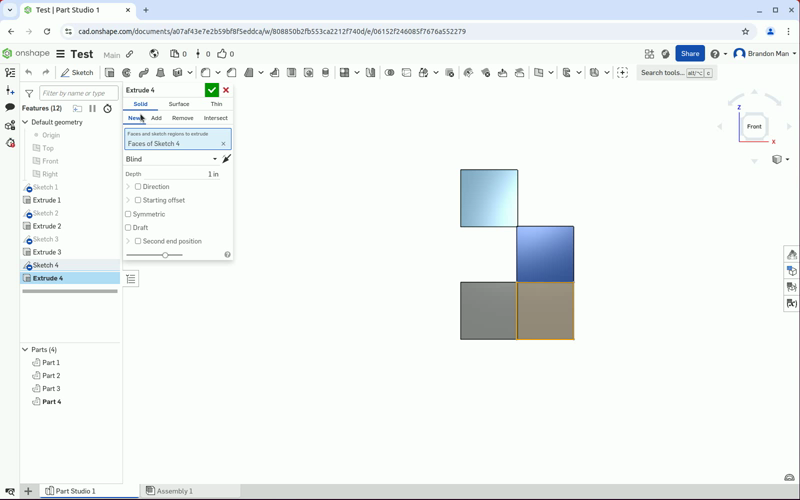
mouse_move(137, 120)
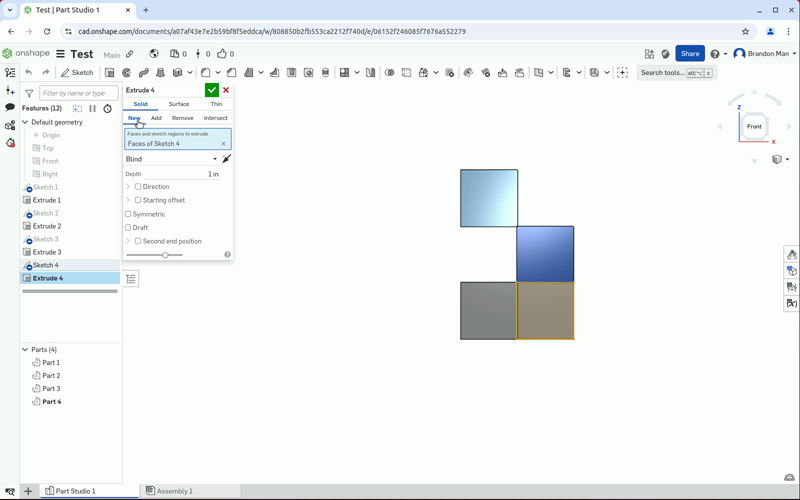
click(137, 120)
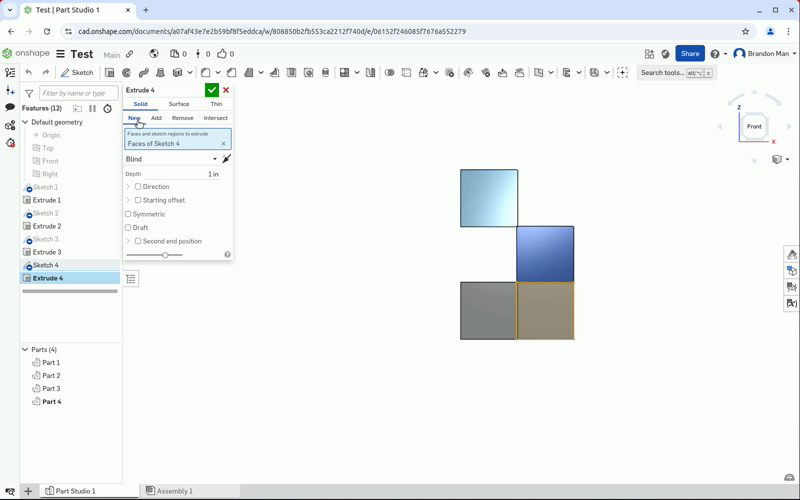
key(tab, 4)
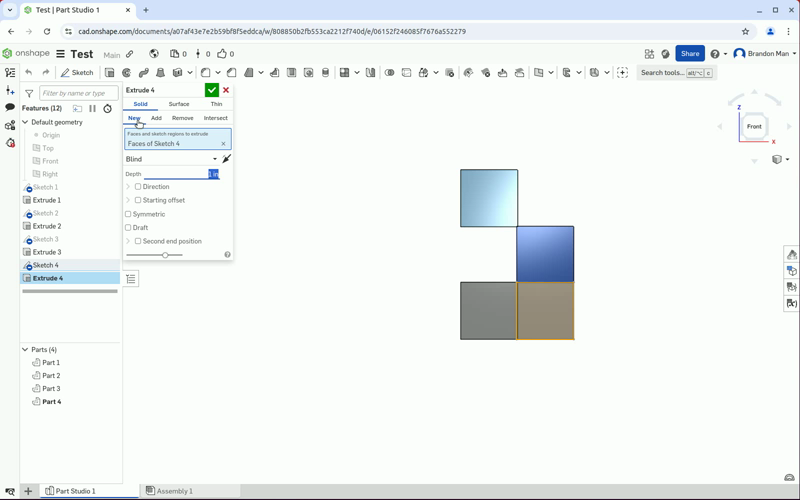
text(11.554)
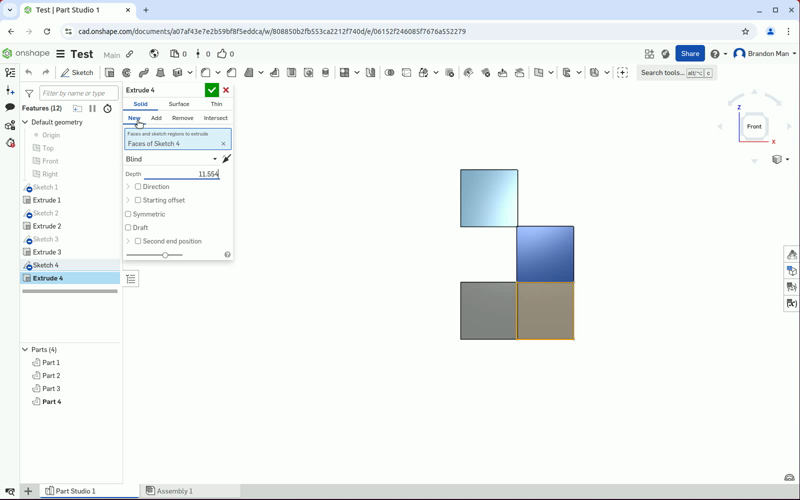
key(enter)
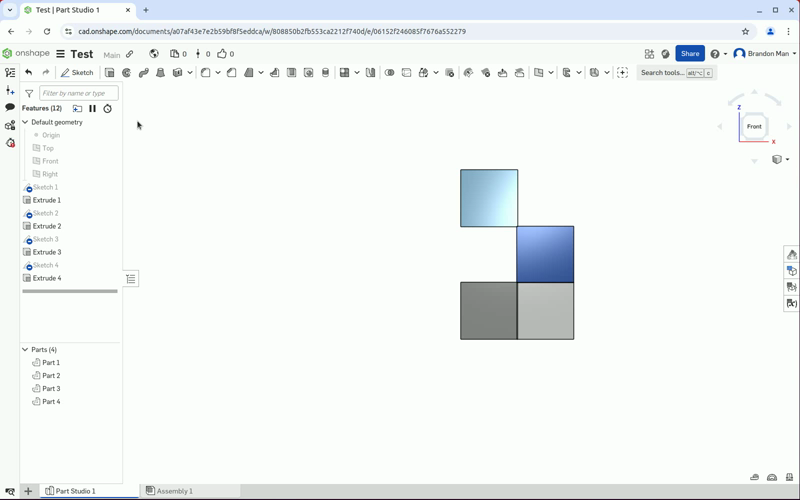
key(shift+h)
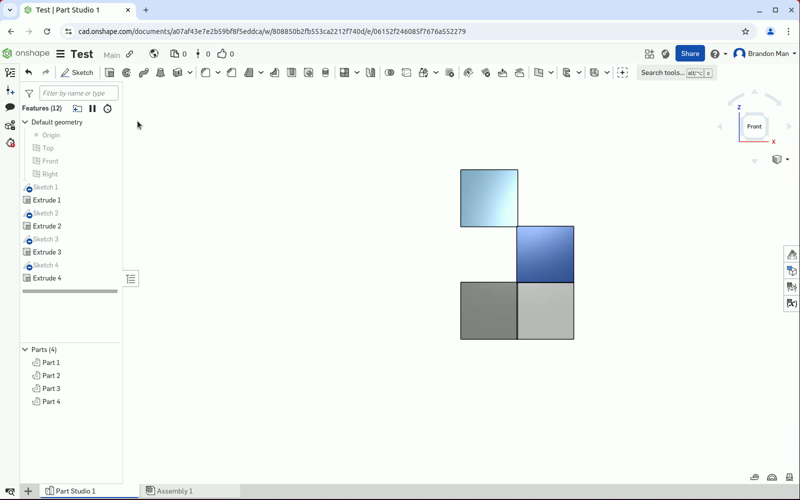
key(shift+h)
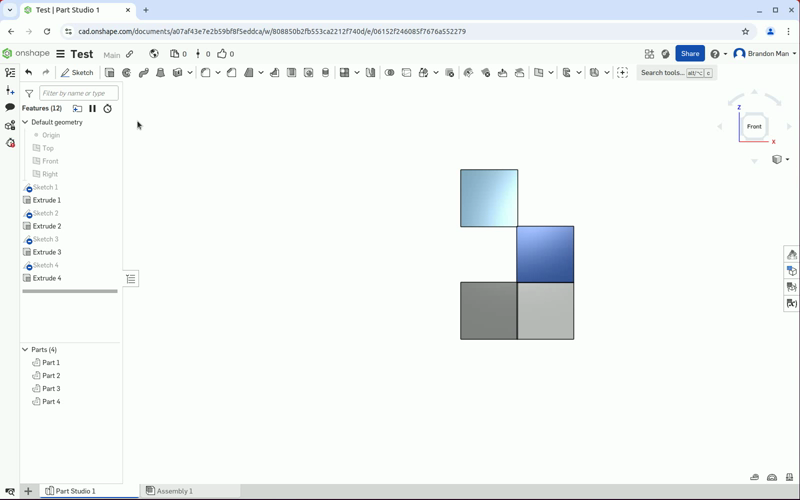
mouse_move(73, 189)
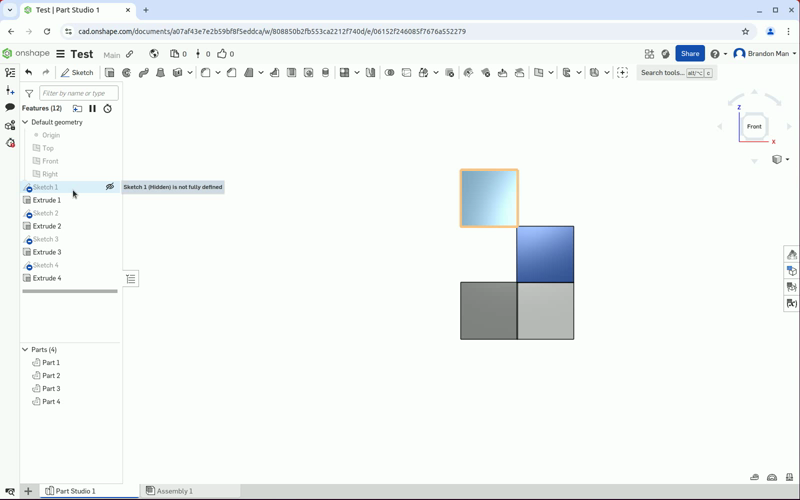
click(73, 189)
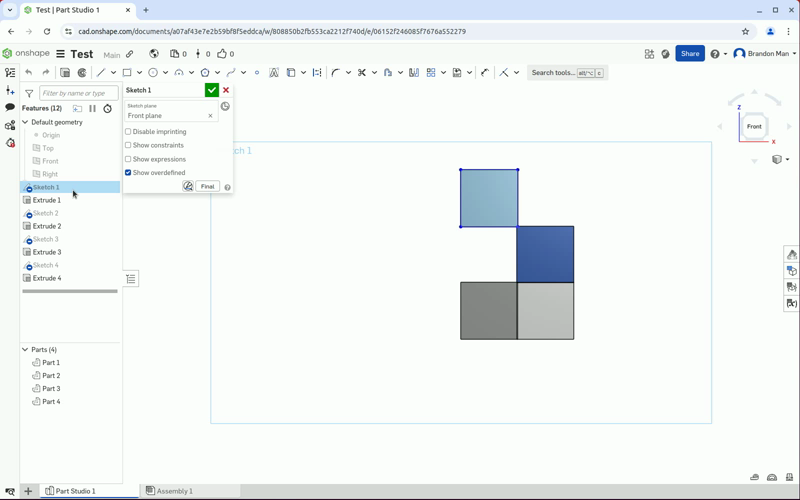
mouse_move(229, 92)
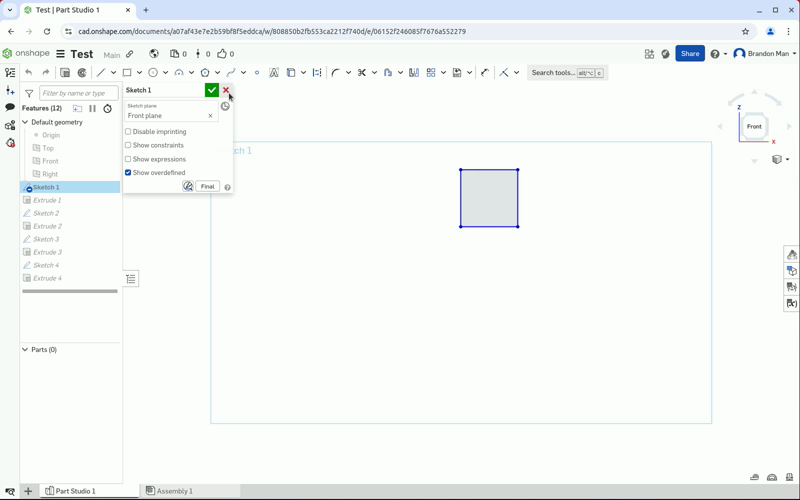
click(229, 92)
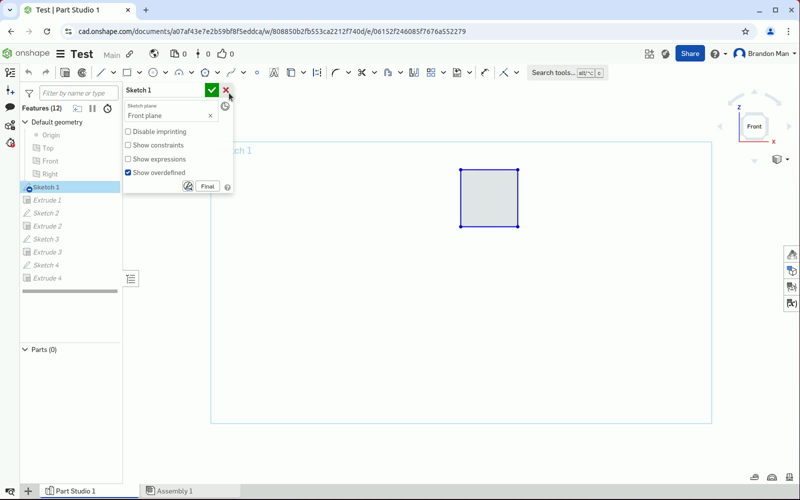
key(shift+s)
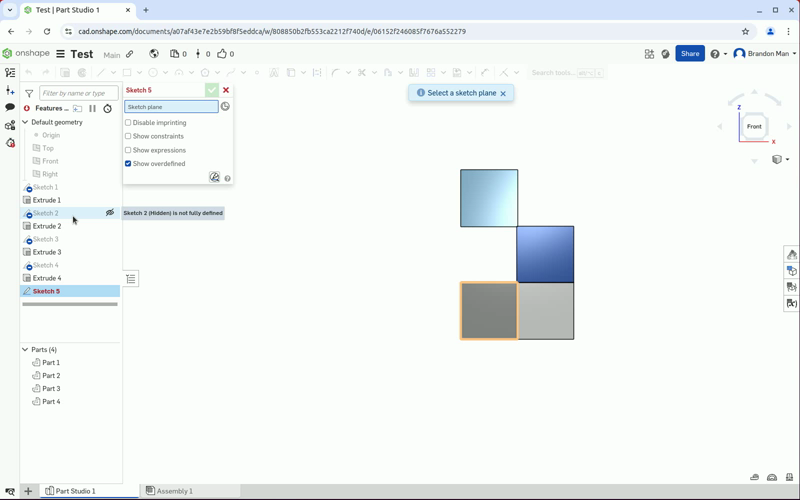
scroll(3)
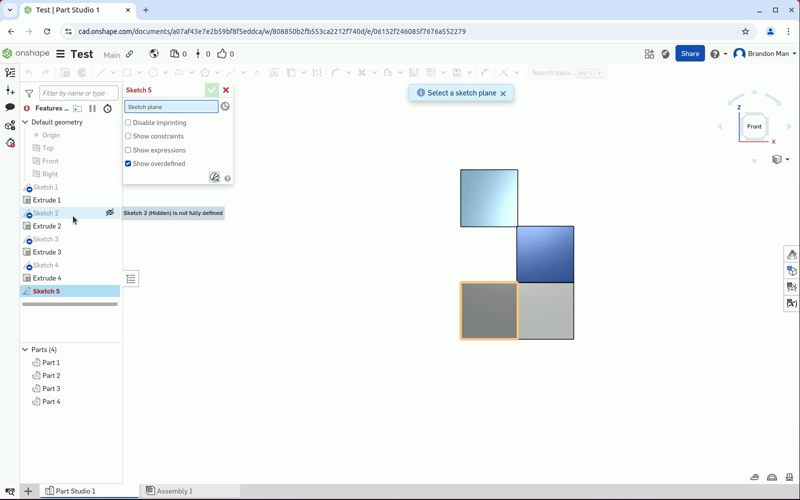
mouse_move(73, 163)
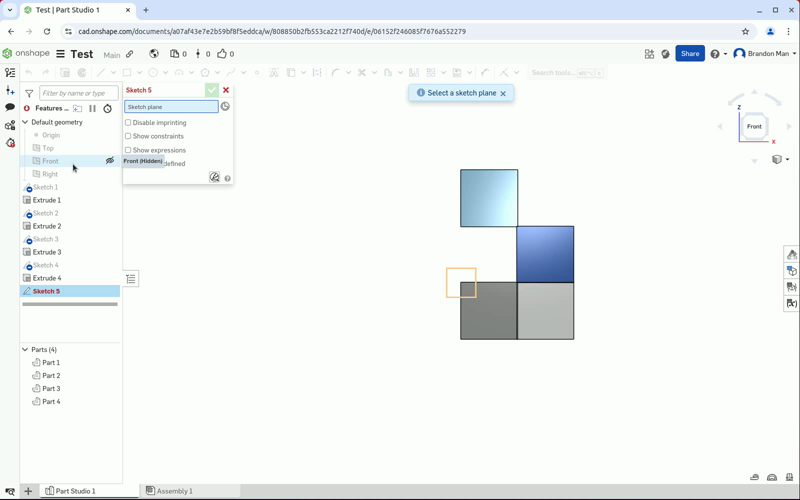
click(73, 163)
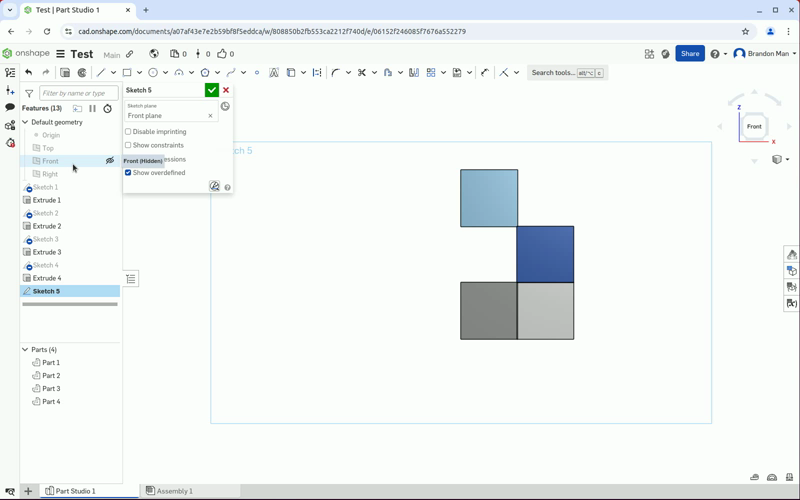
mouse_move(73, 352)
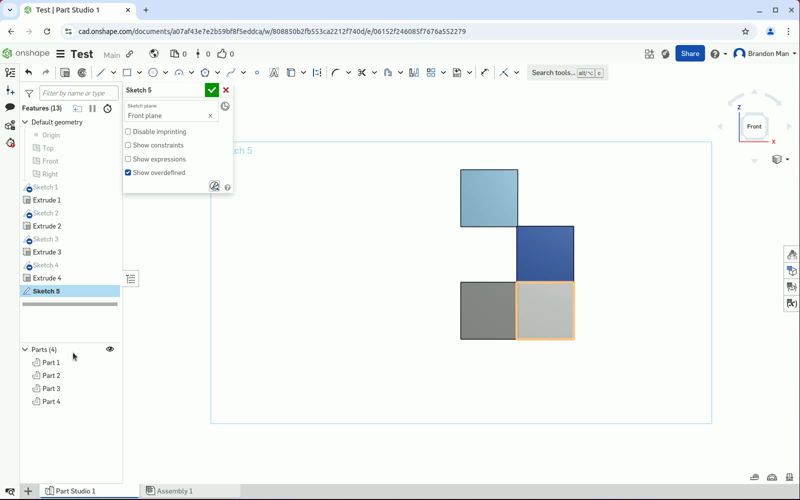
key(y)
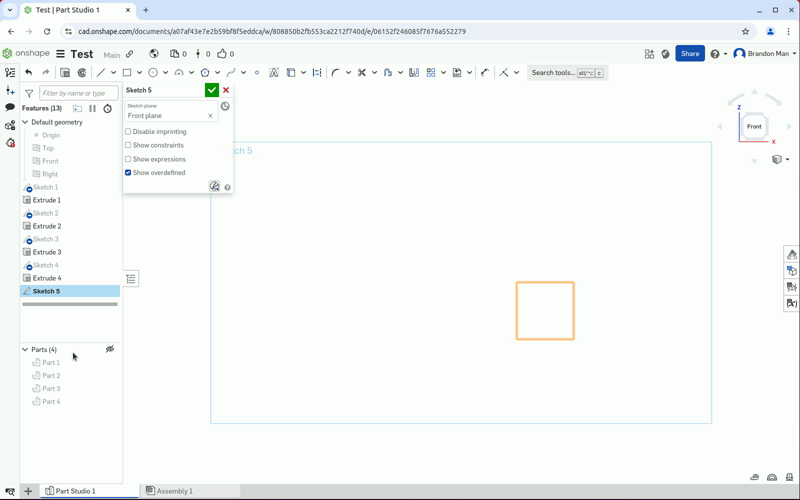
key(l)
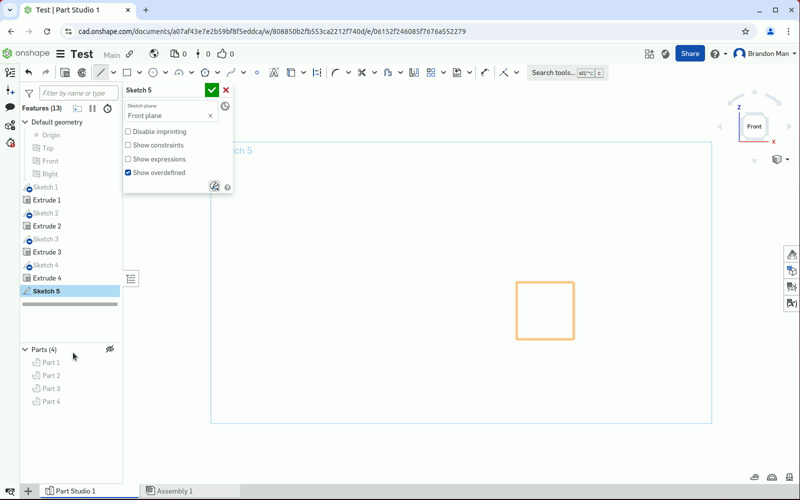
key_down(shift)
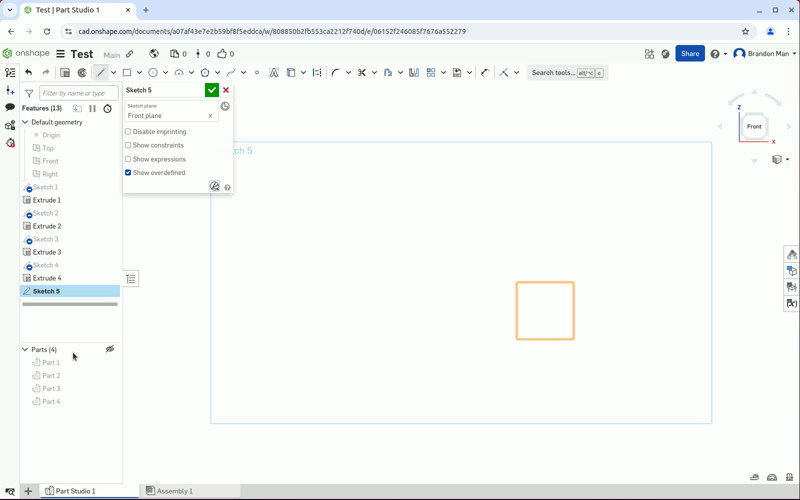
mouse_move(460, 282)
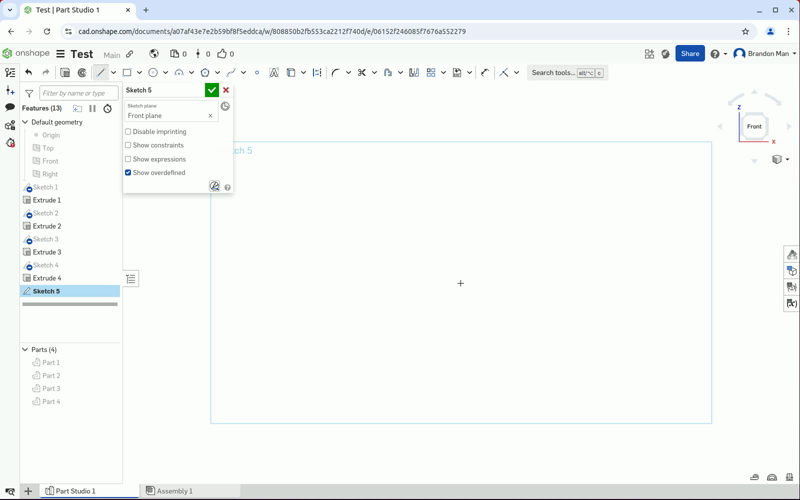
click(460, 282)
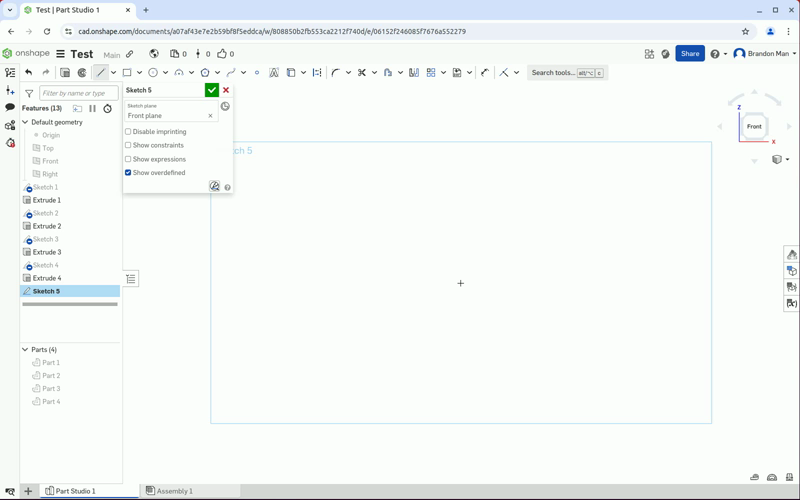
key_up(shift)
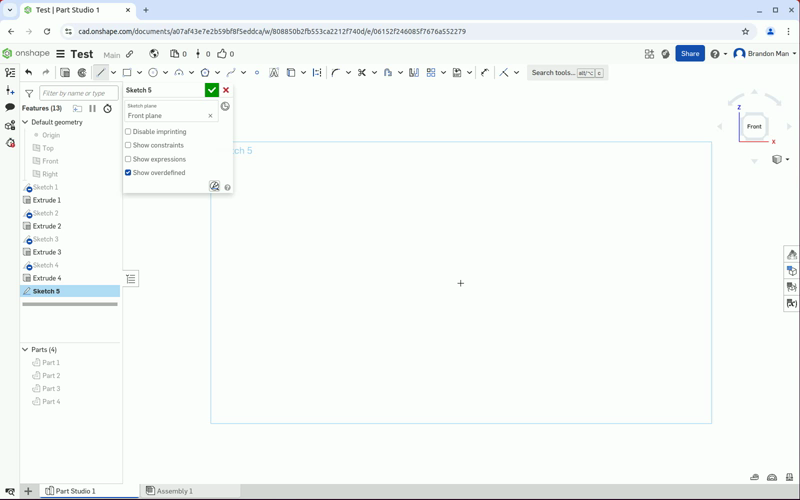
key_down(shift)
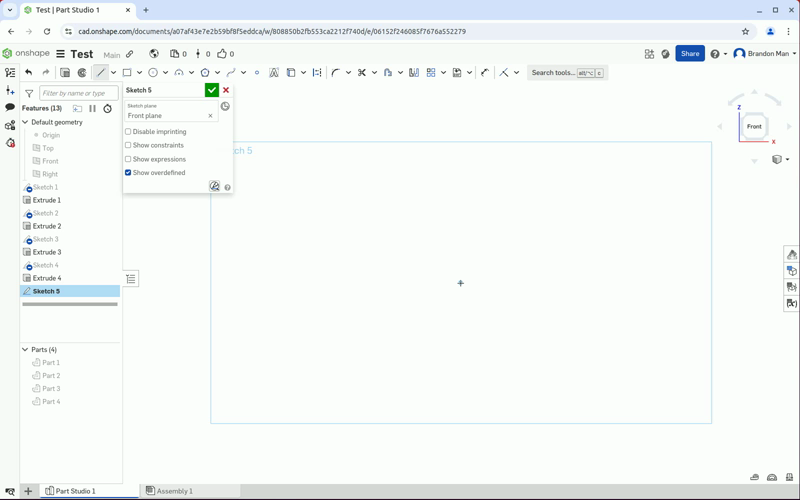
mouse_move(490, 282)
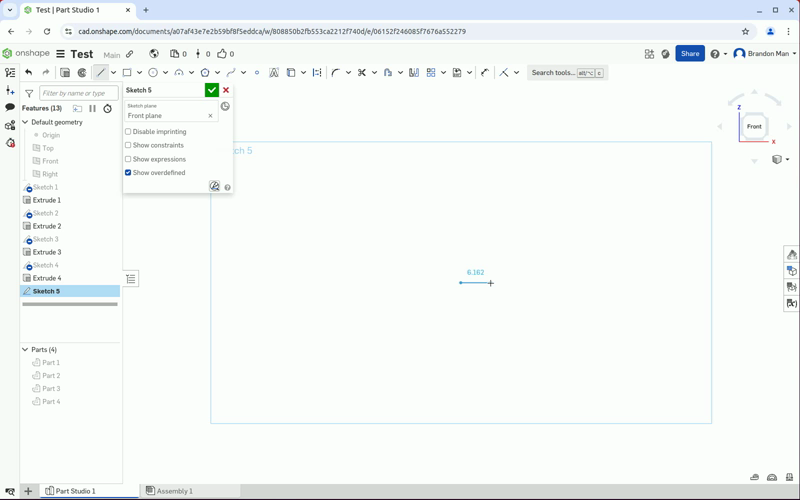
mouse_move(517, 282)
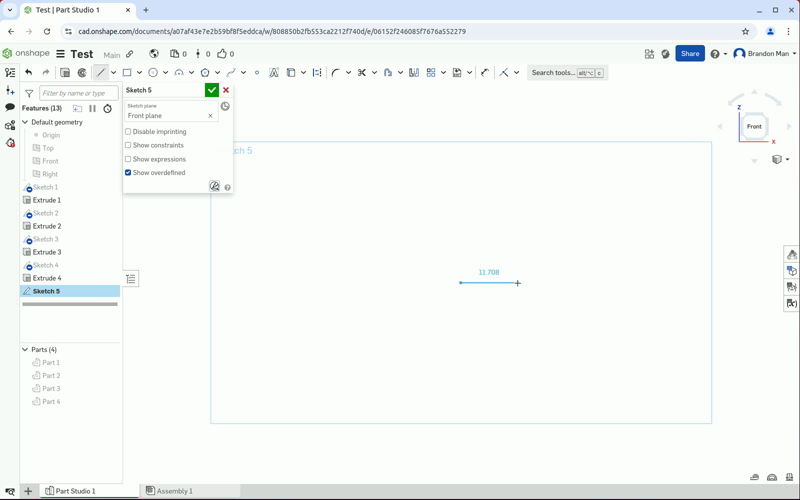
click(517, 282)
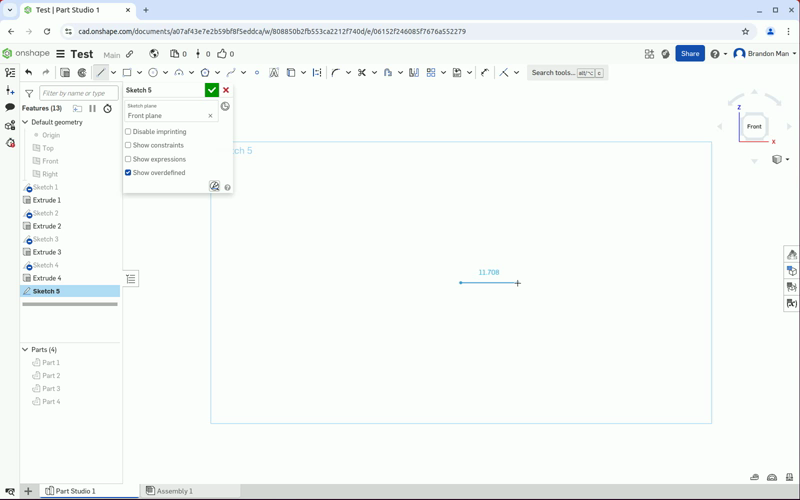
key_up(shift)
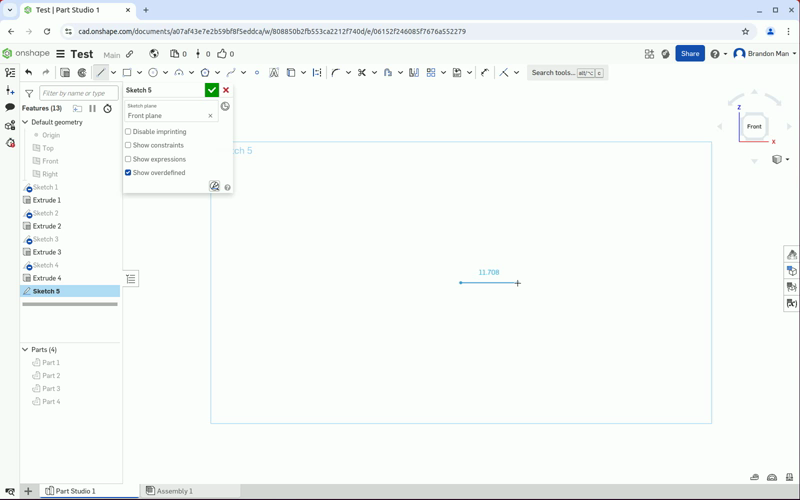
key_down(shift)
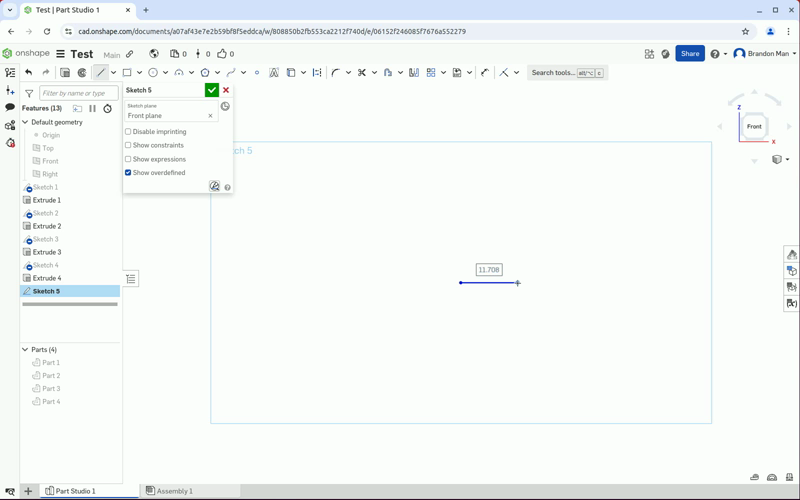
mouse_move(547, 282)
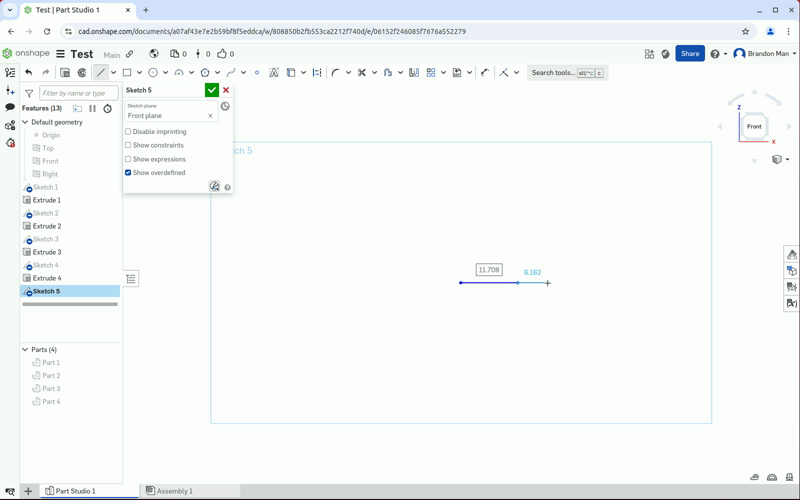
mouse_move(517, 226)
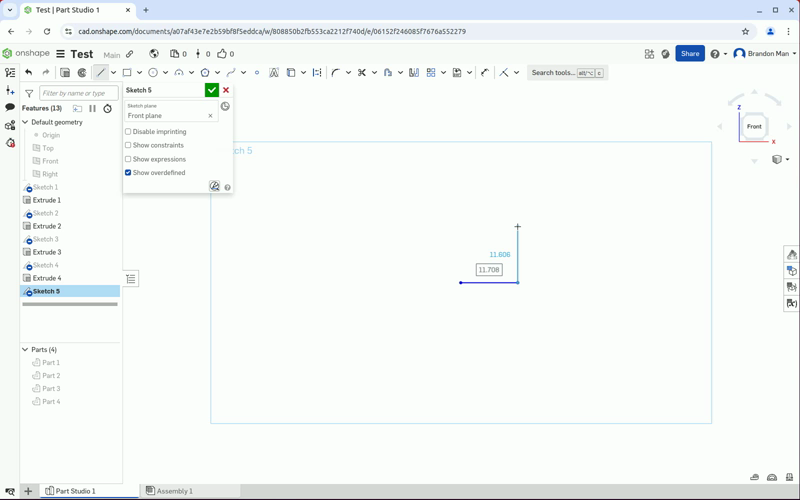
click(517, 226)
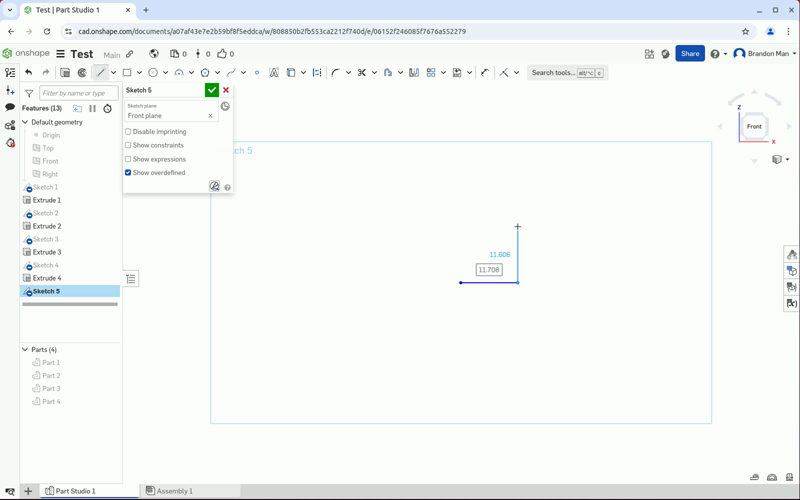
key_up(shift)
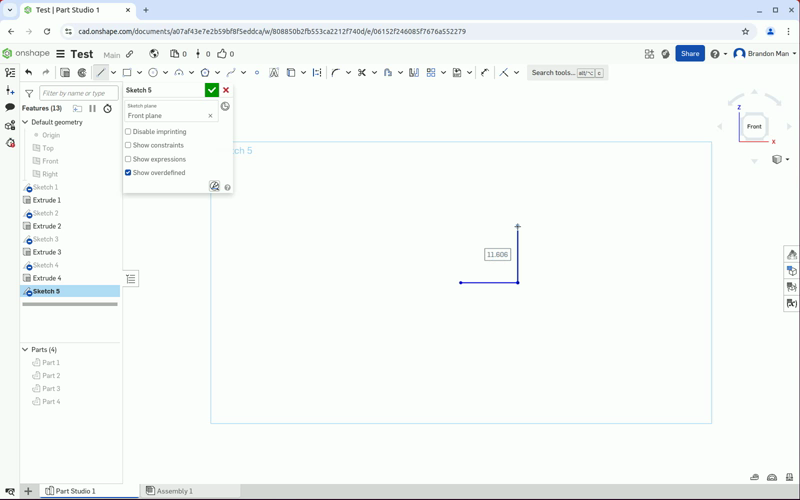
key_down(shift)
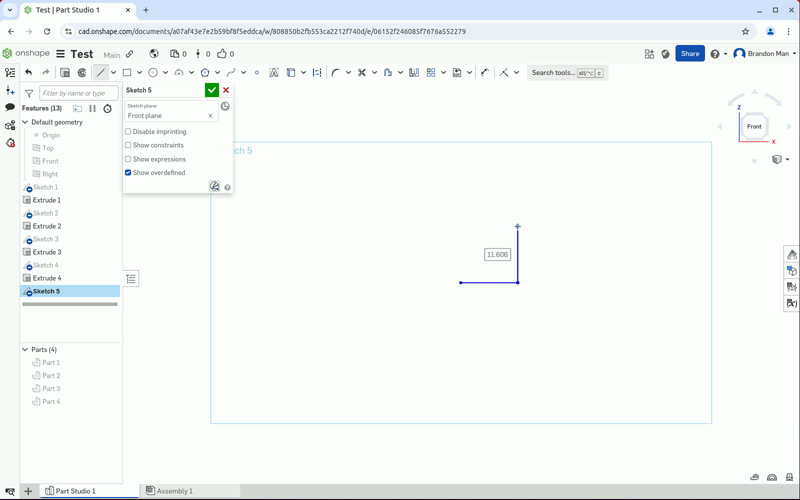
mouse_move(547, 226)
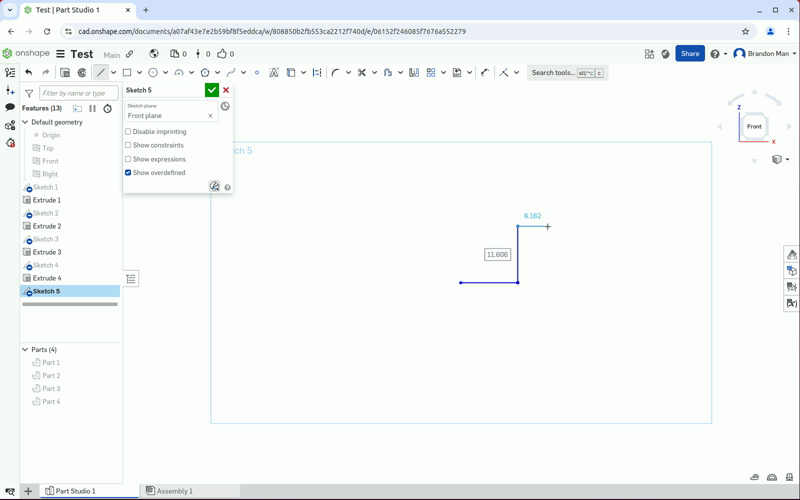
mouse_move(460, 226)
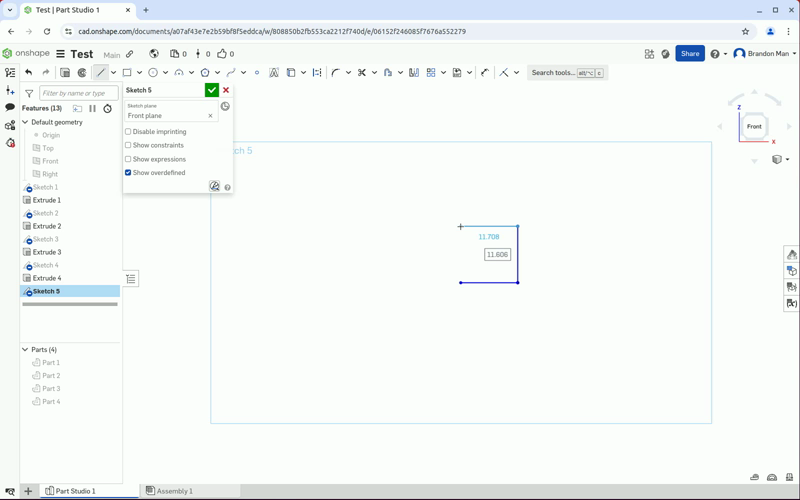
click(460, 226)
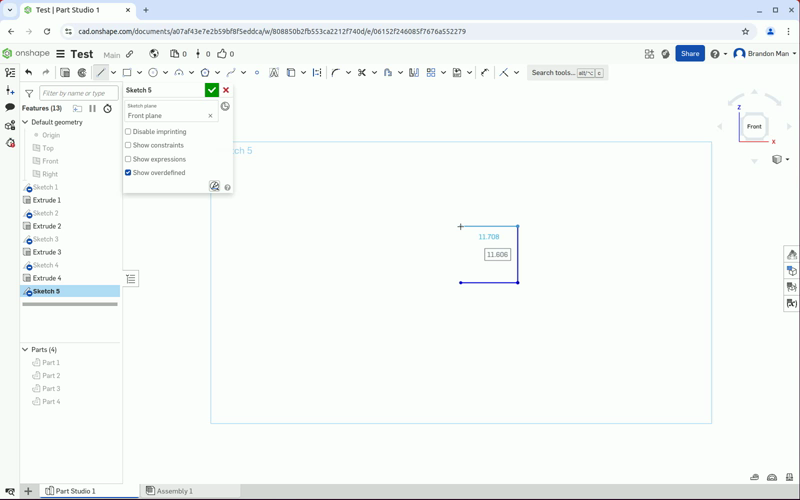
key_up(shift)
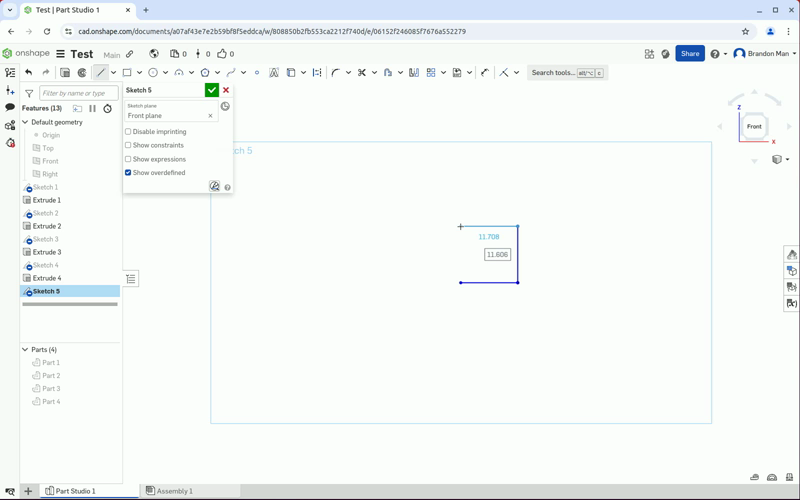
mouse_move(490, 226)
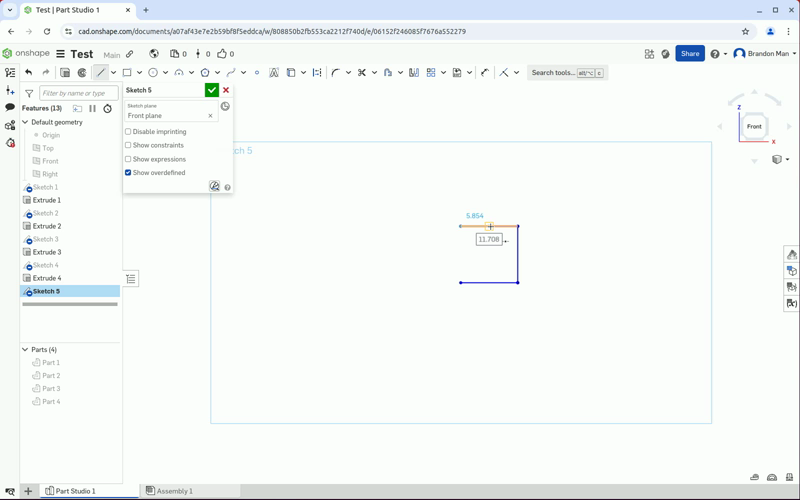
key_down(shift)
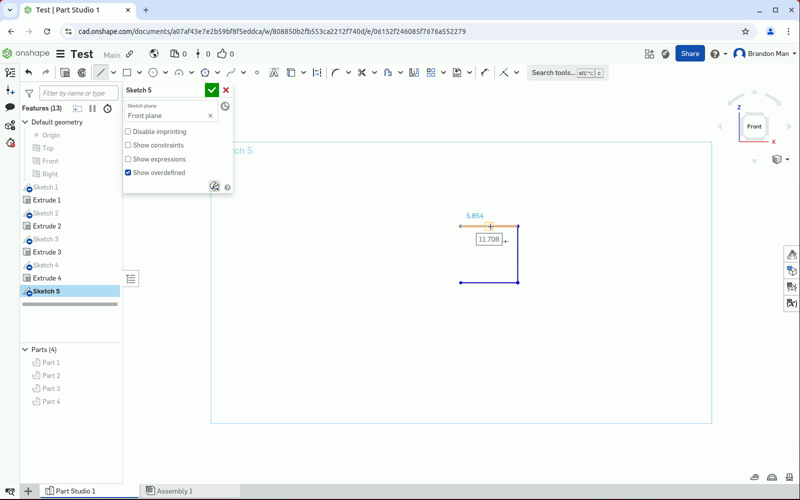
mouse_move(460, 282)
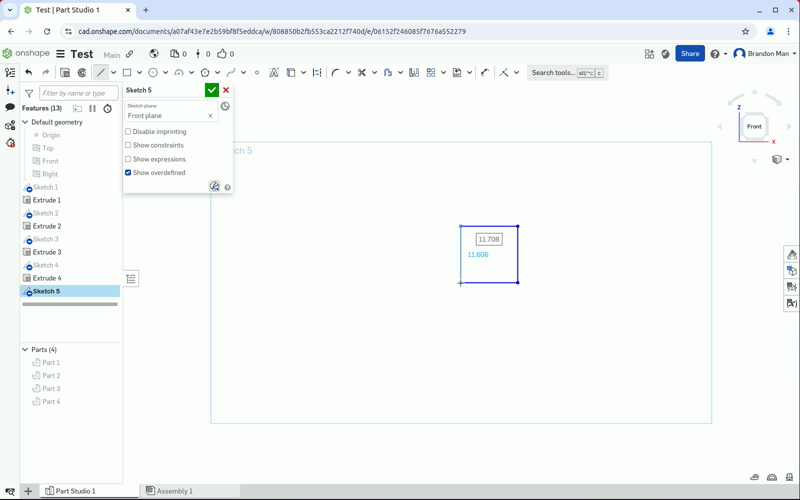
key_up(shift)
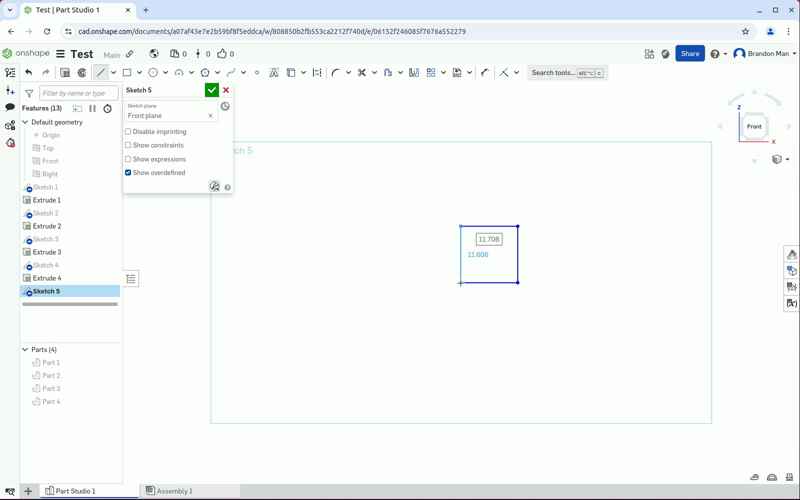
click(460, 282)
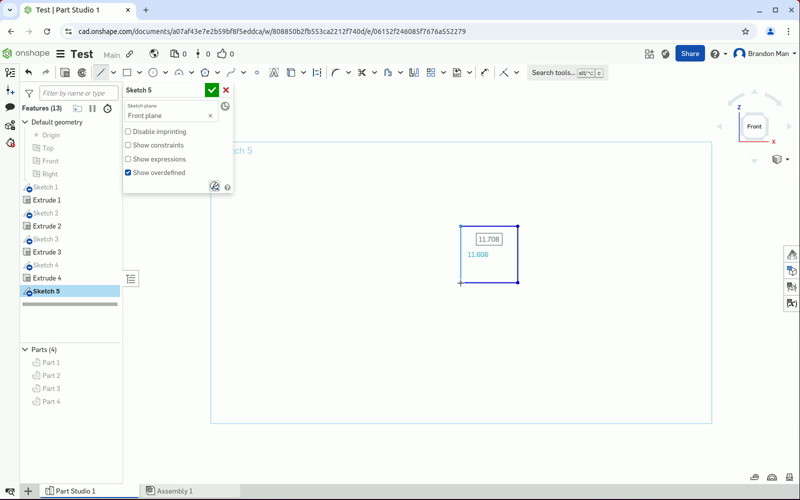
key(esc)
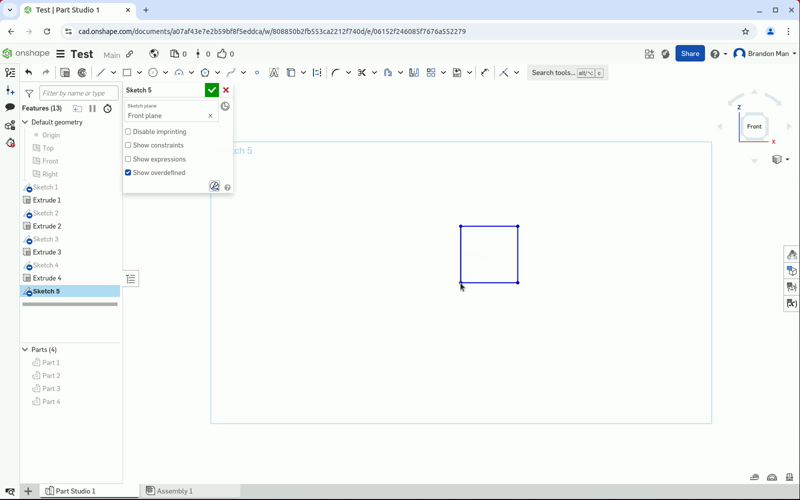
mouse_move(509, 266)
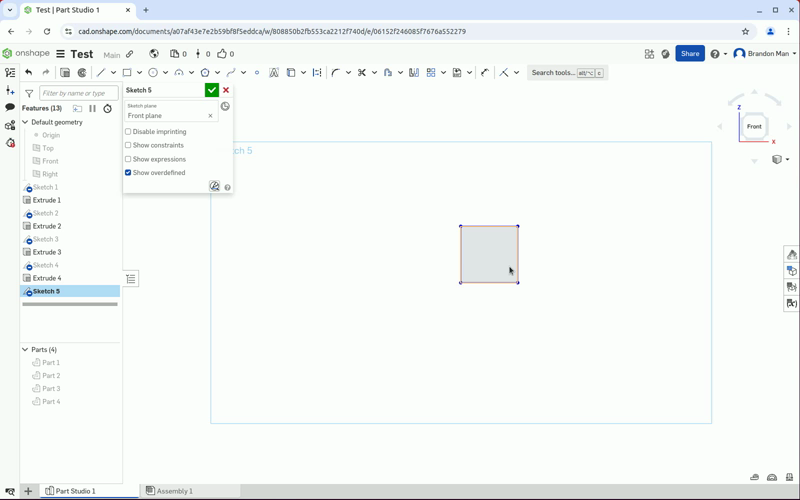
click(509, 266)
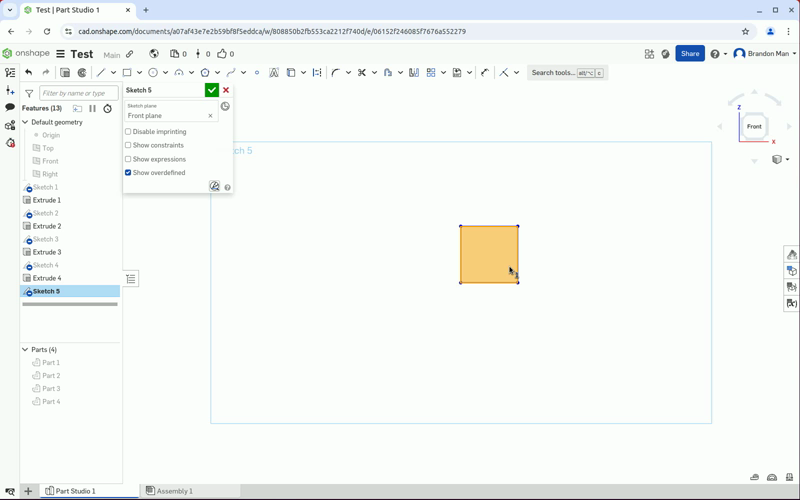
mouse_move(73, 352)
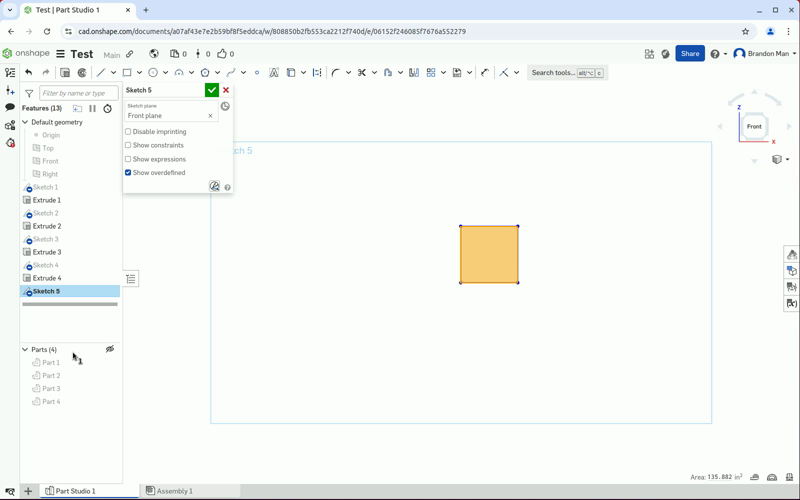
key(shift+y)
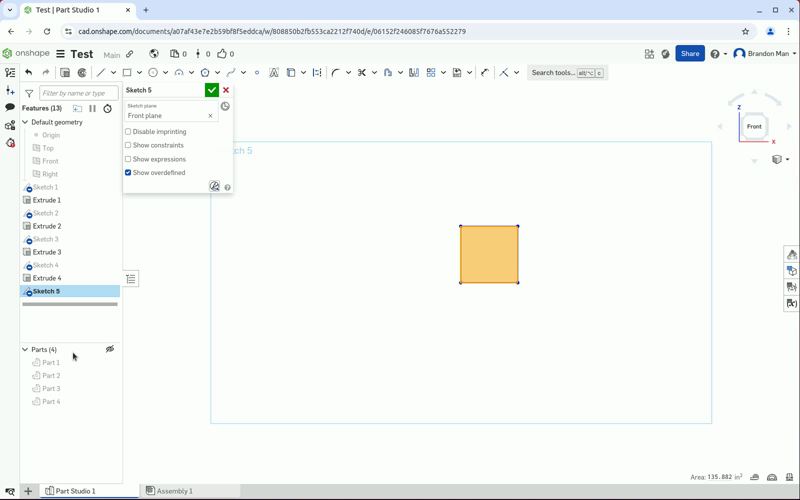
key(shift+e)
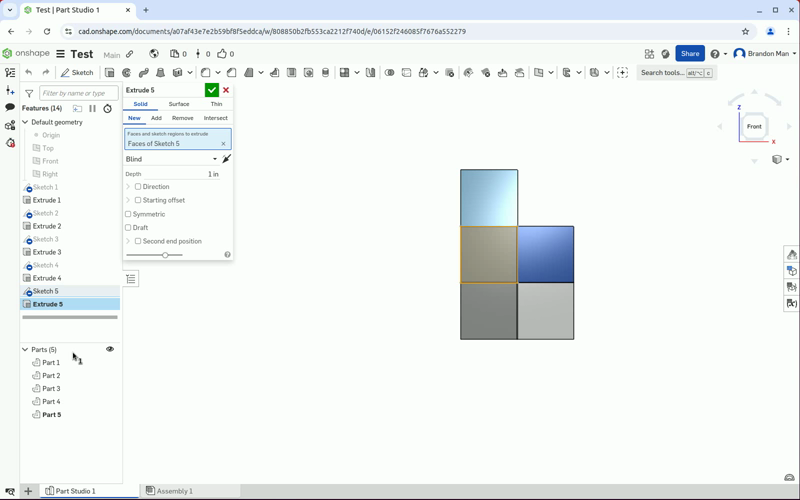
mouse_move(143, 106)
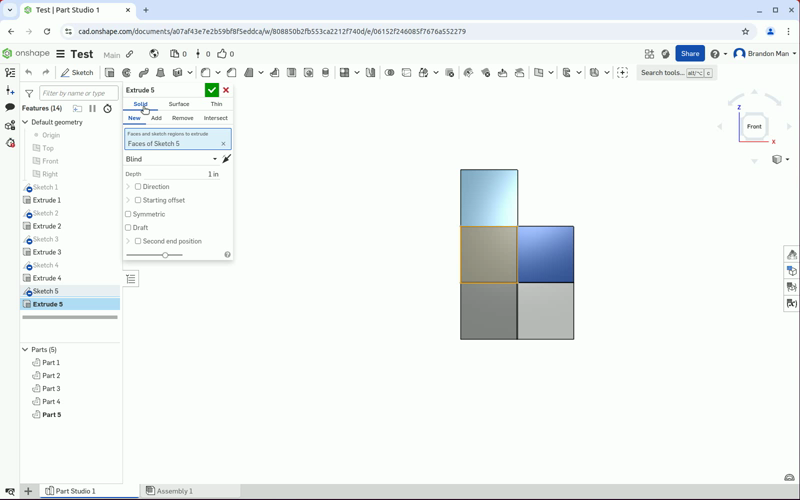
click(143, 106)
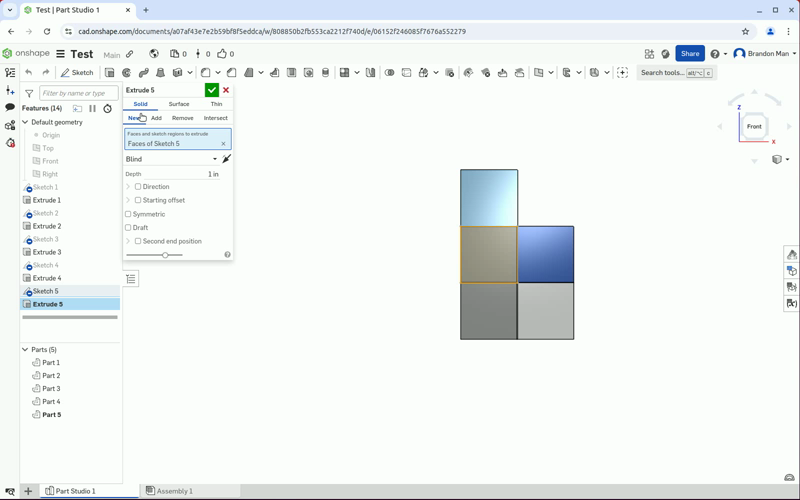
mouse_move(137, 120)
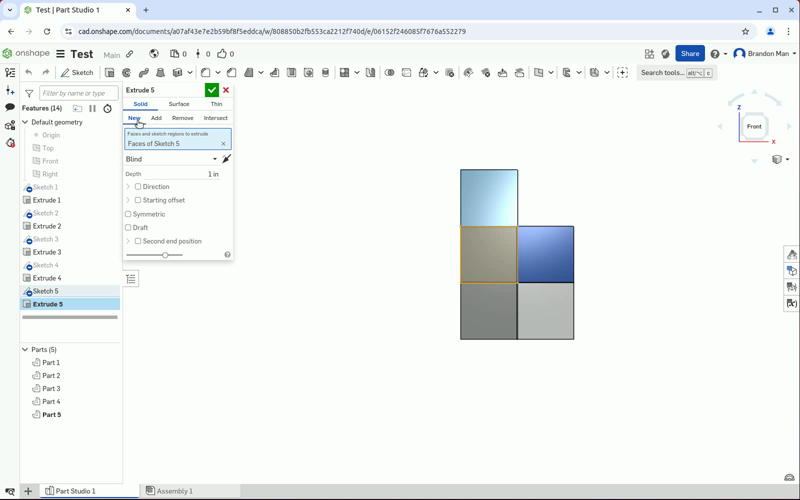
click(137, 120)
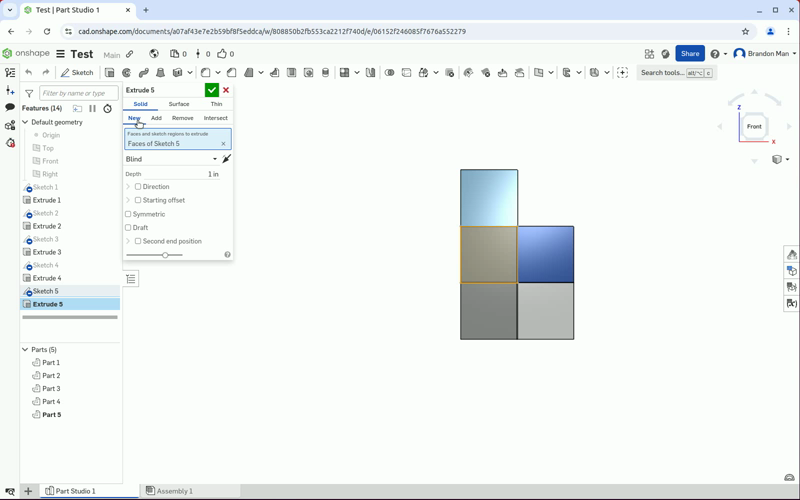
key(tab, 4)
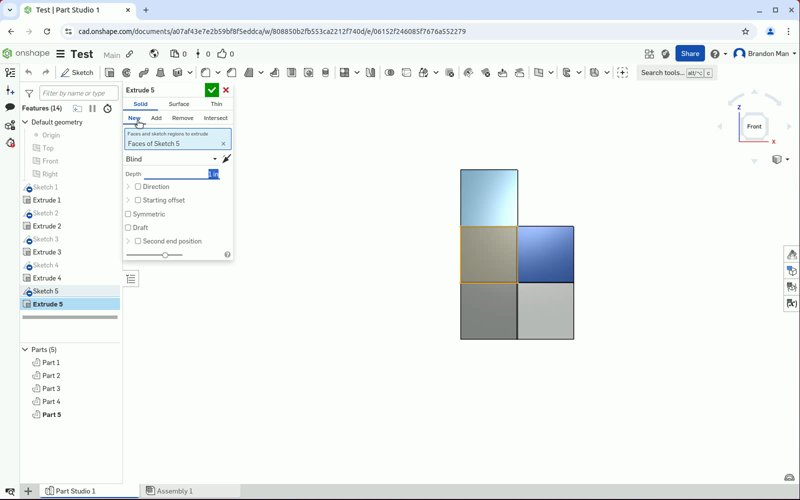
text(11.554)
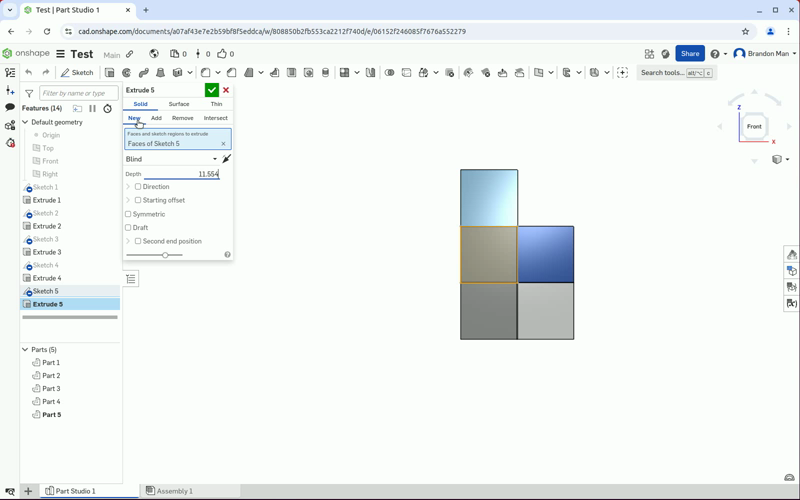
key(enter)
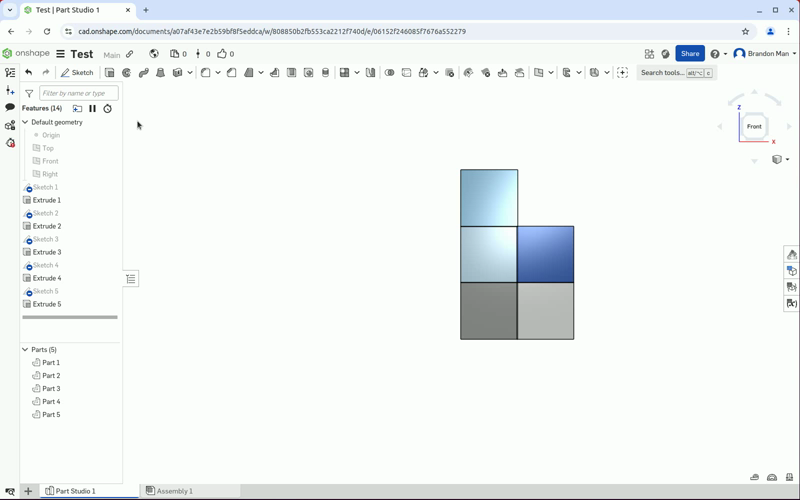
key(shift+h)
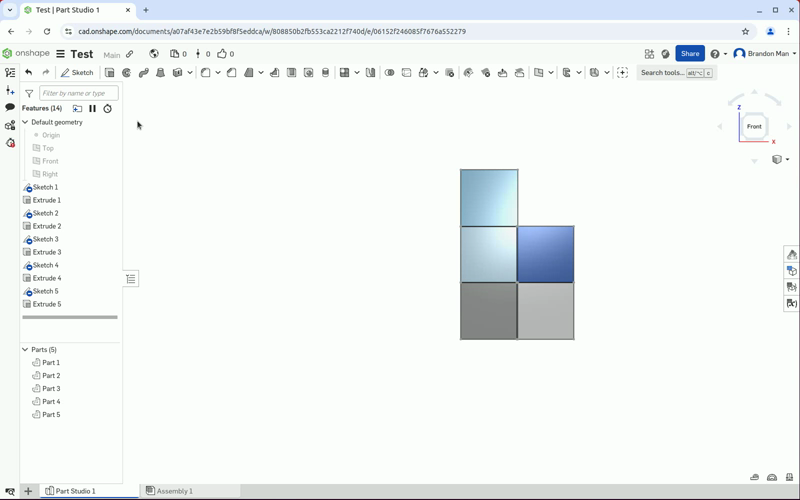
key(shift+h)
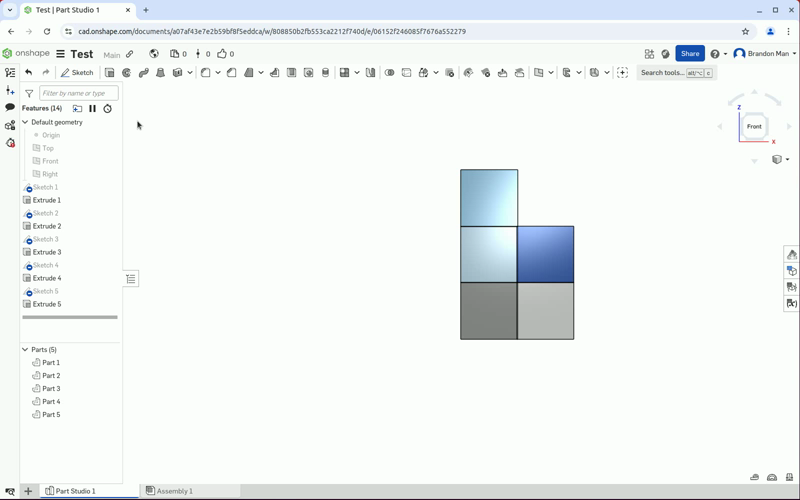
mouse_move(73, 189)
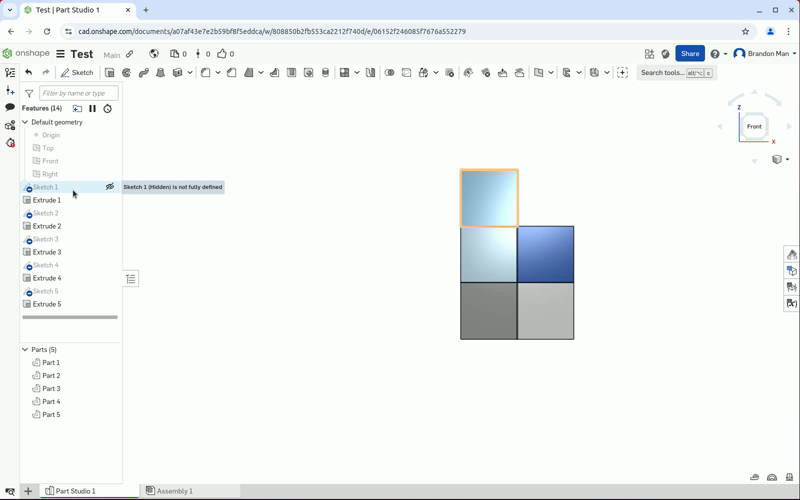
click(73, 189)
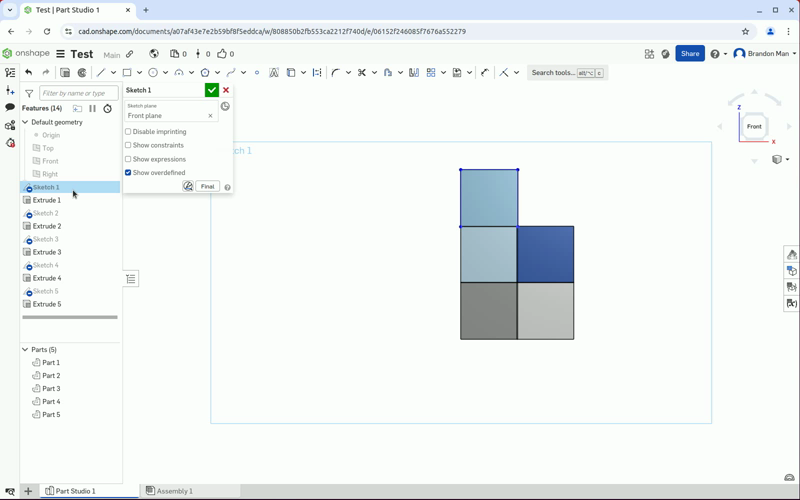
mouse_move(229, 92)
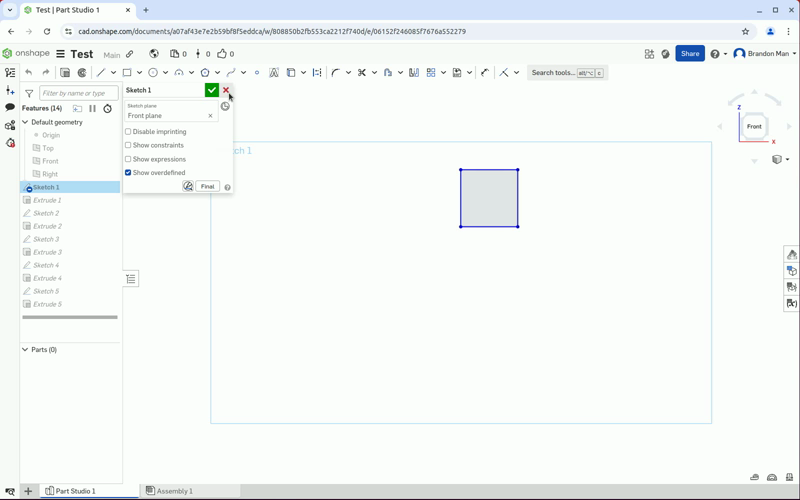
click(229, 92)
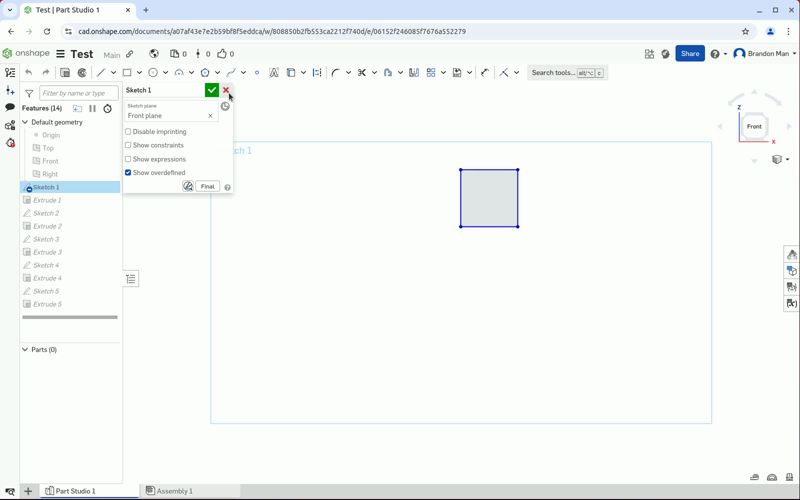
key(shift+s)
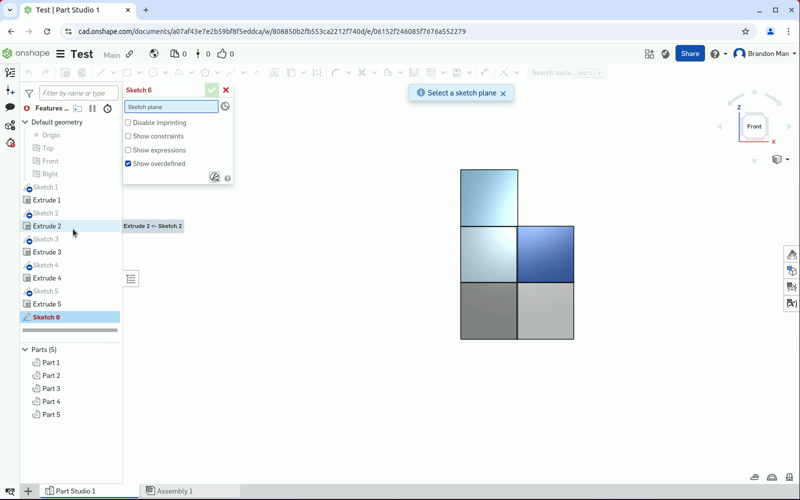
scroll(3)
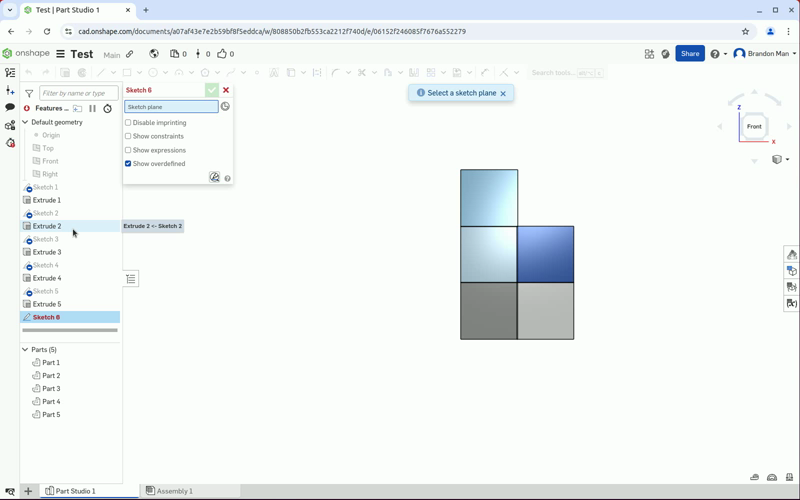
mouse_move(73, 163)
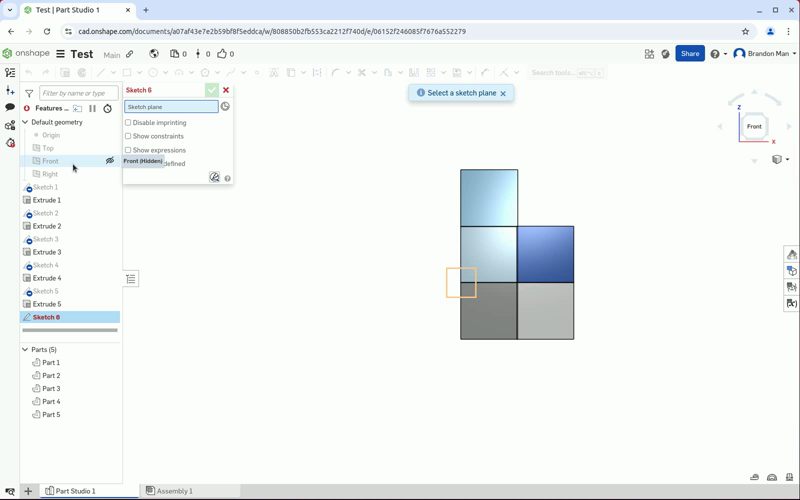
click(73, 163)
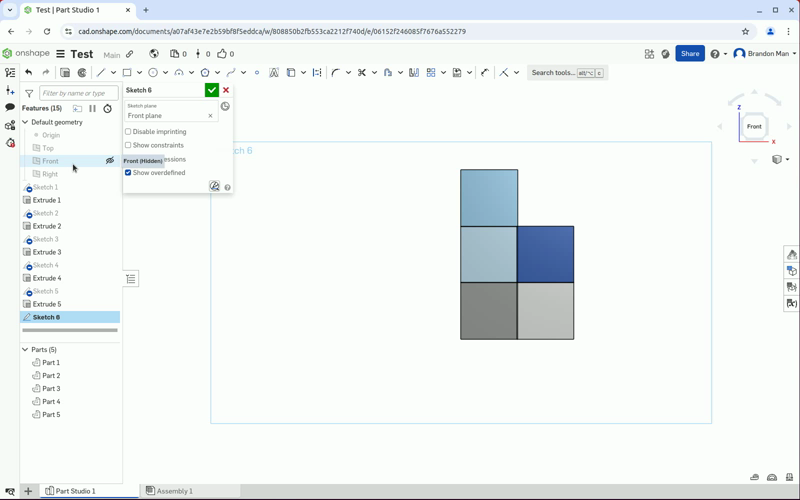
mouse_move(73, 352)
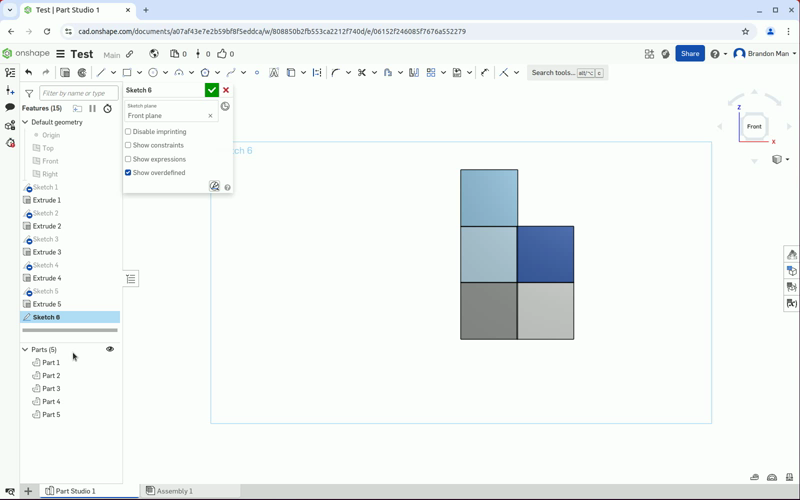
key(y)
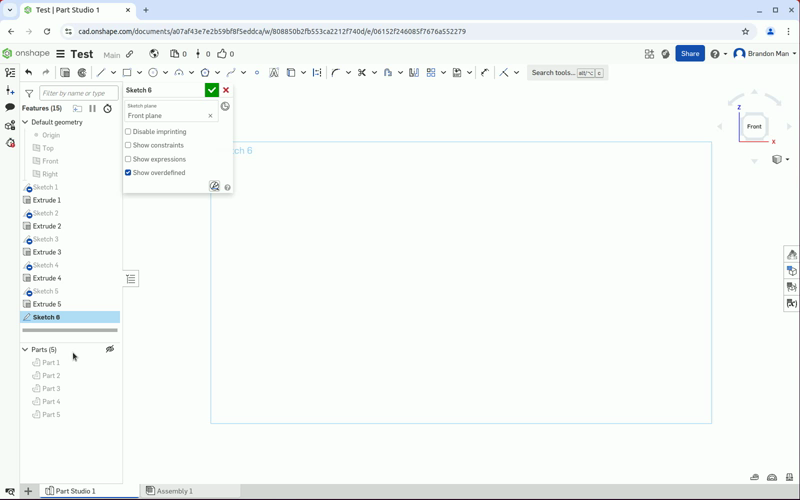
key(l)
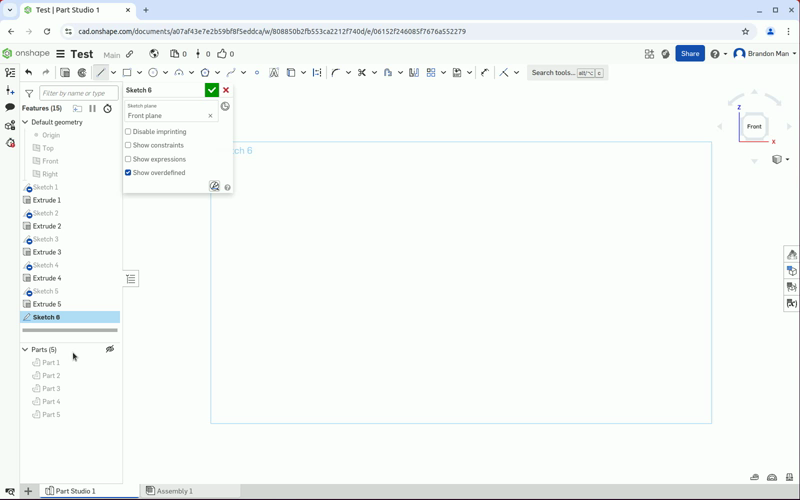
key_down(shift)
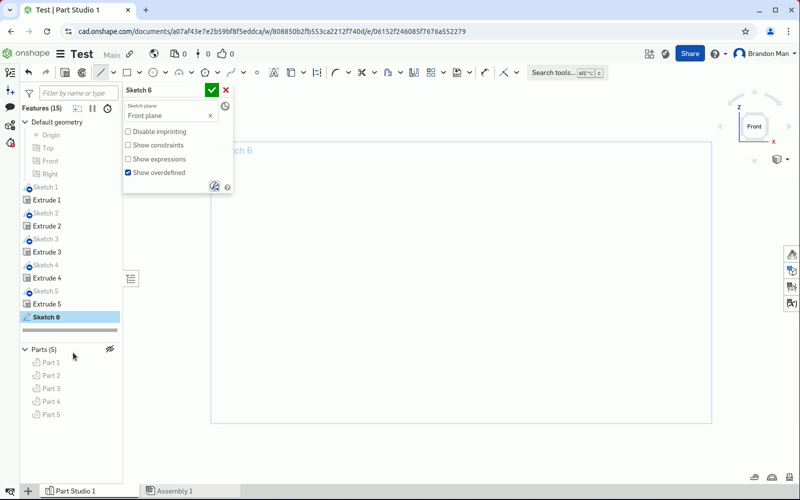
mouse_move(460, 339)
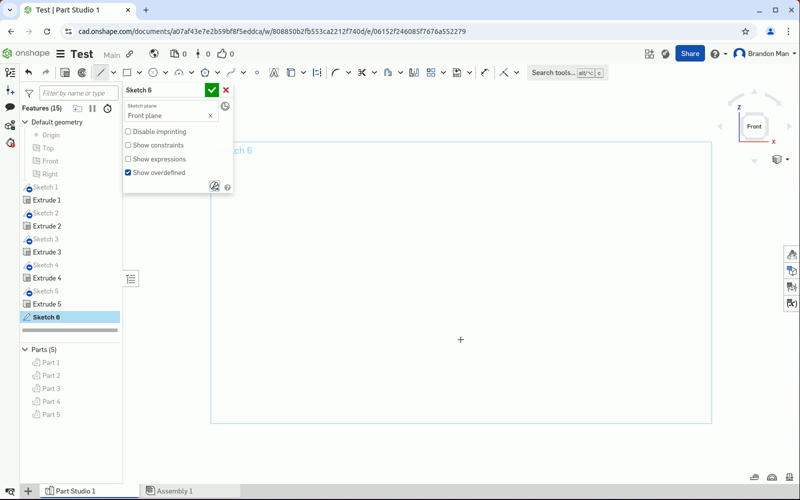
click(460, 339)
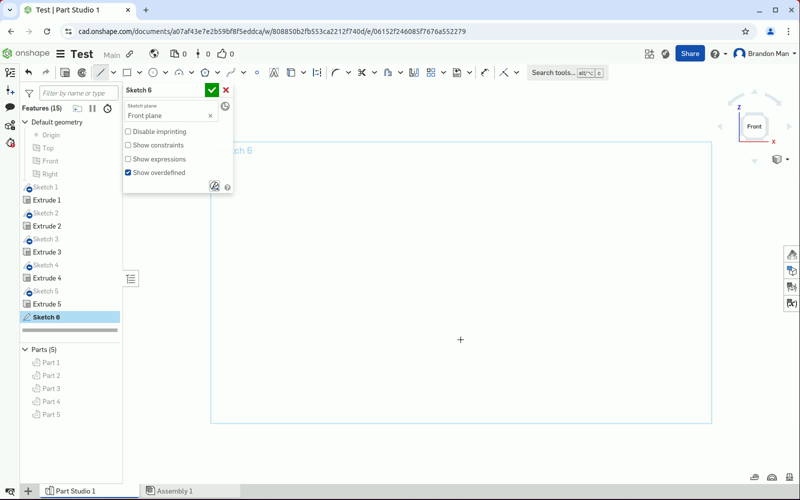
key_up(shift)
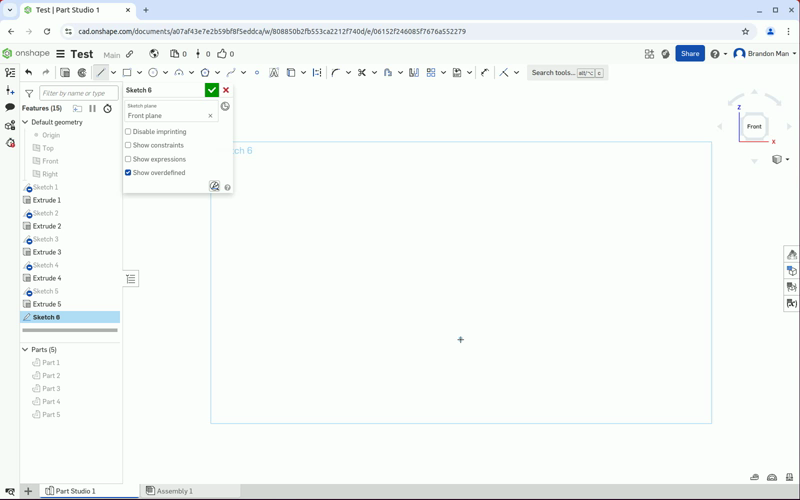
key_down(shift)
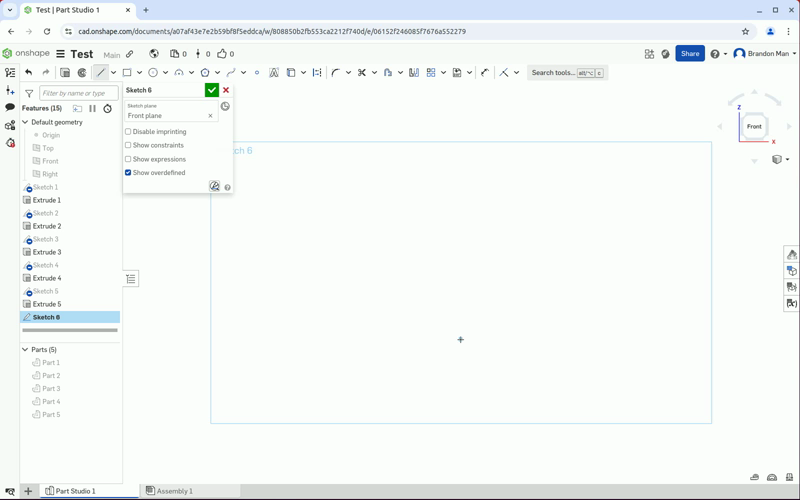
mouse_move(490, 339)
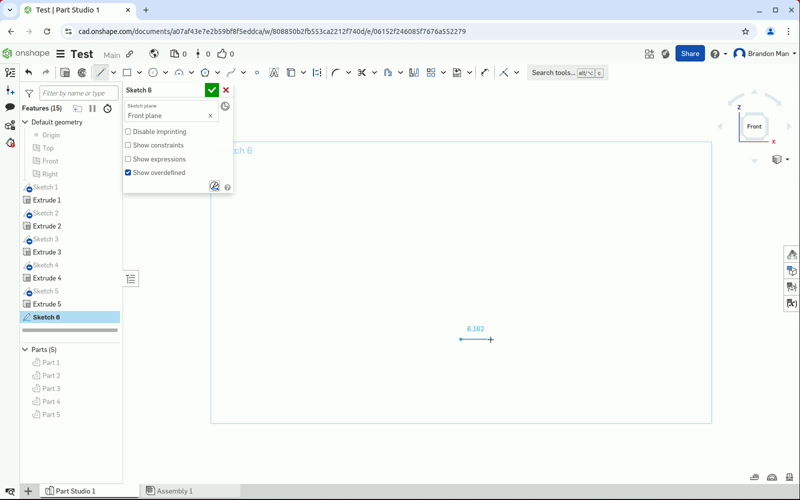
mouse_move(517, 339)
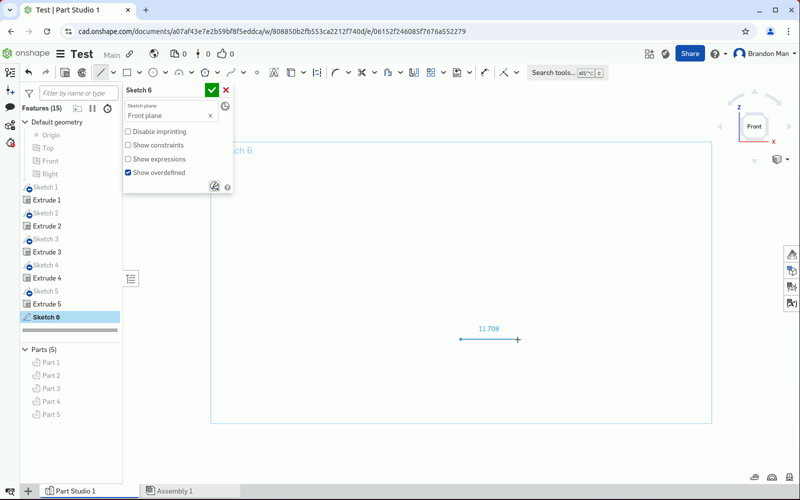
click(517, 339)
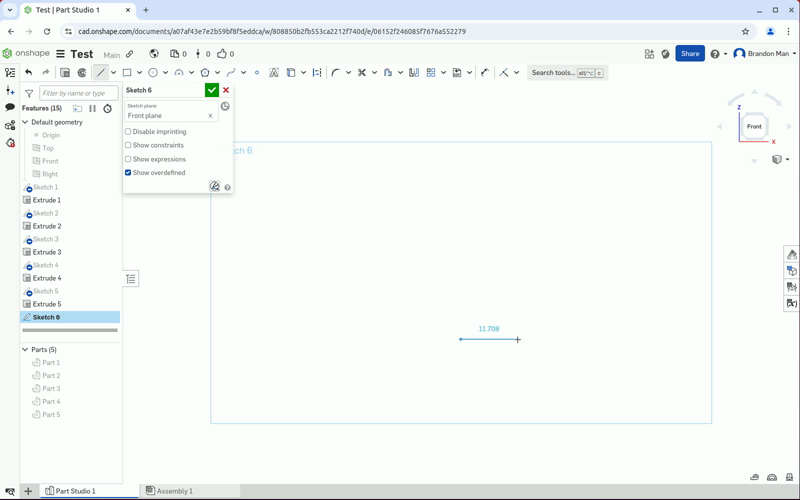
key_up(shift)
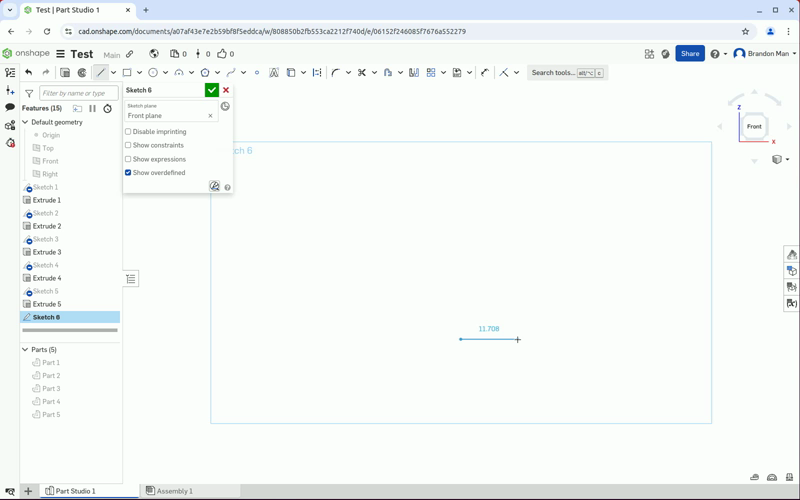
key_down(shift)
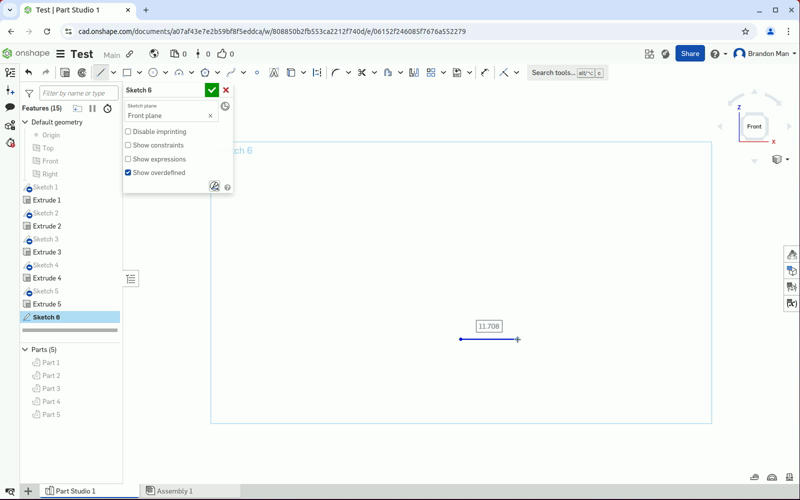
mouse_move(547, 339)
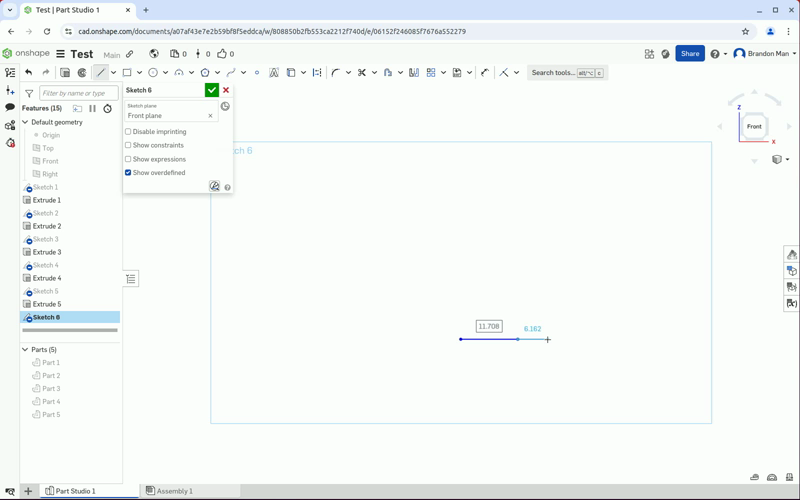
mouse_move(517, 282)
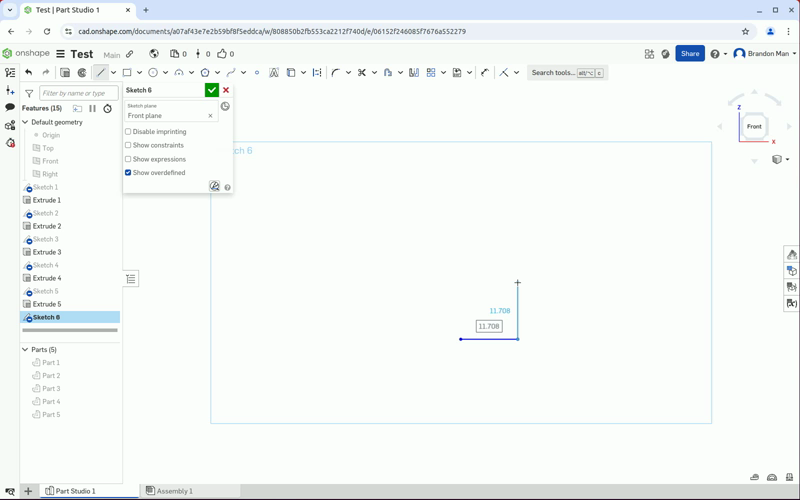
click(517, 282)
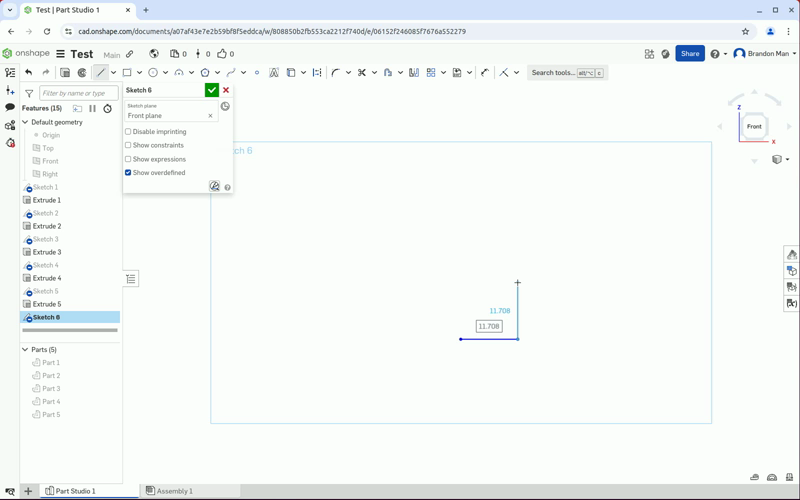
key_up(shift)
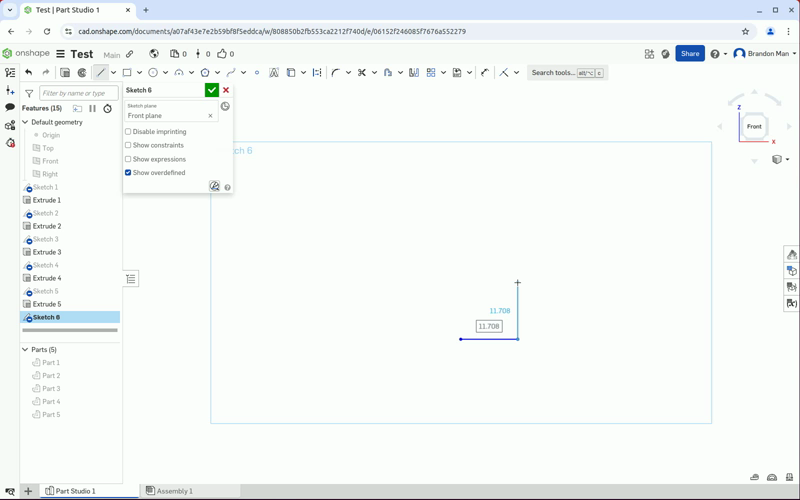
key_down(shift)
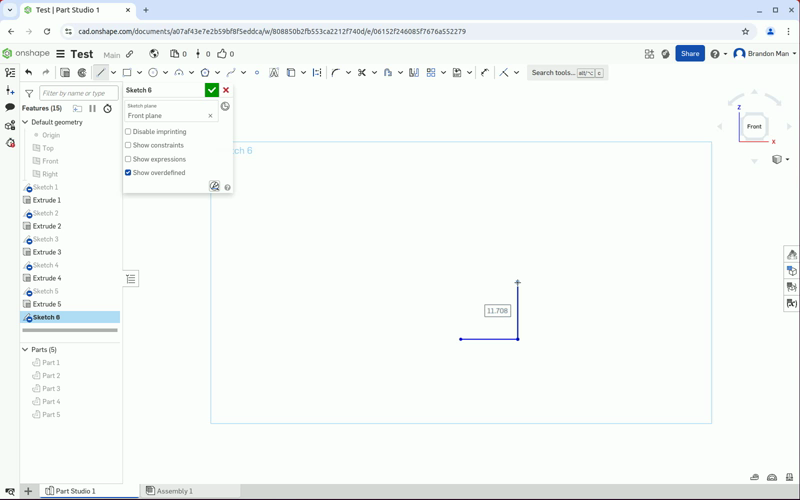
mouse_move(547, 282)
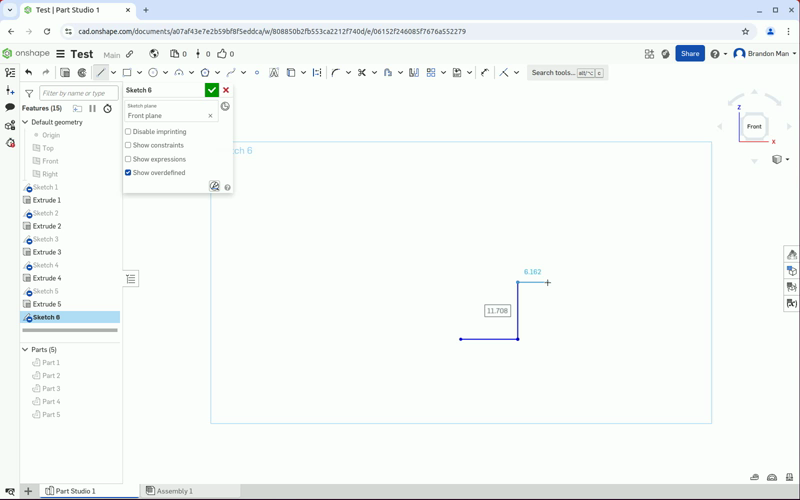
mouse_move(460, 282)
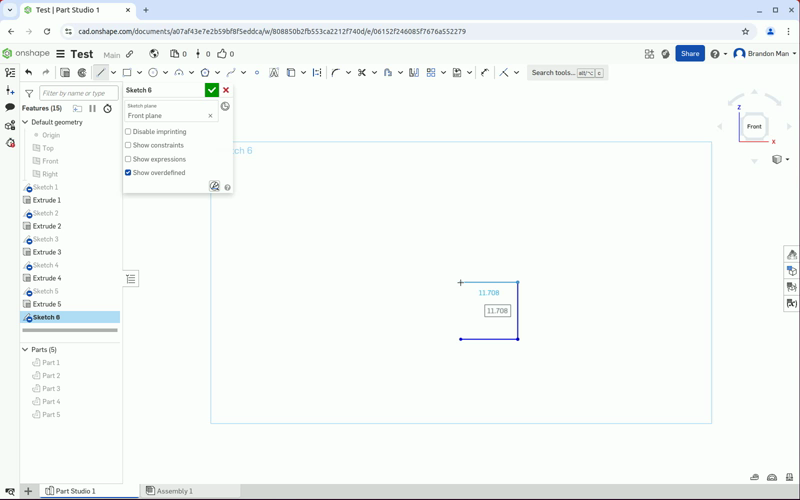
click(460, 282)
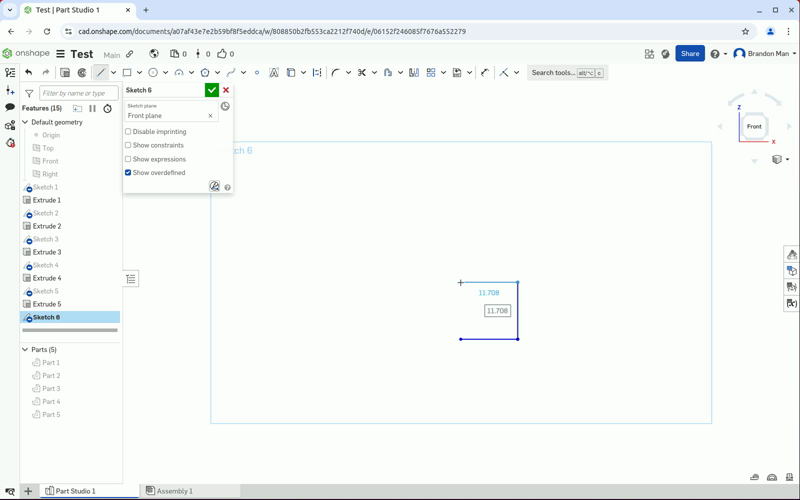
key_up(shift)
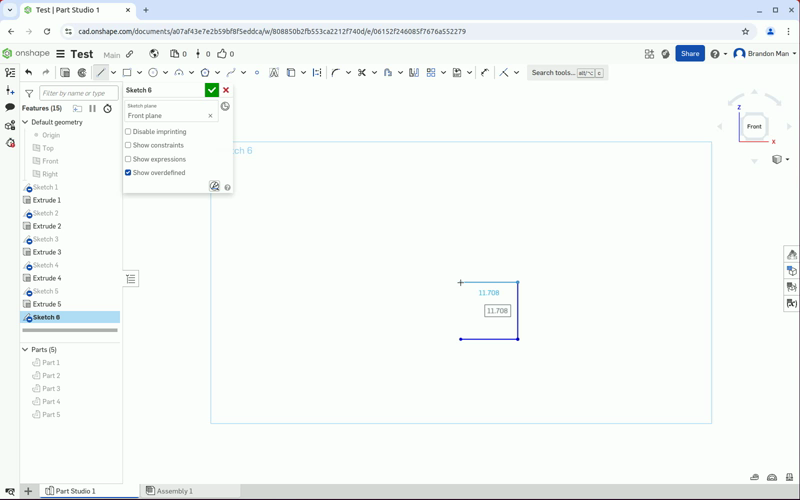
mouse_move(490, 282)
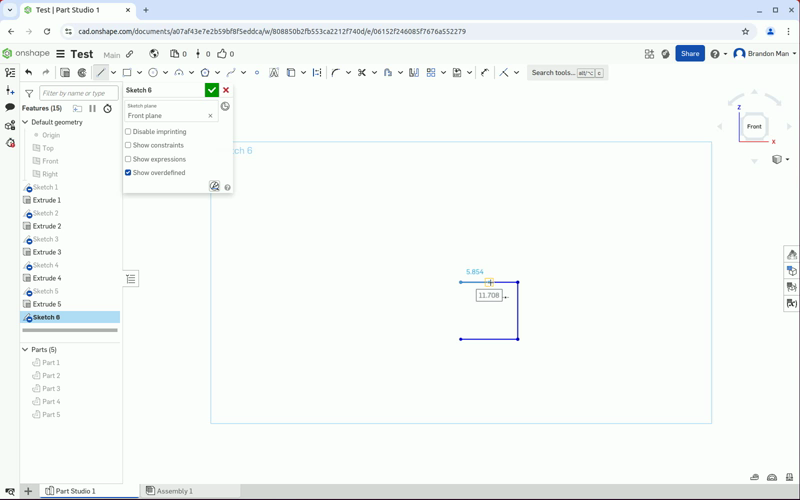
key_down(shift)
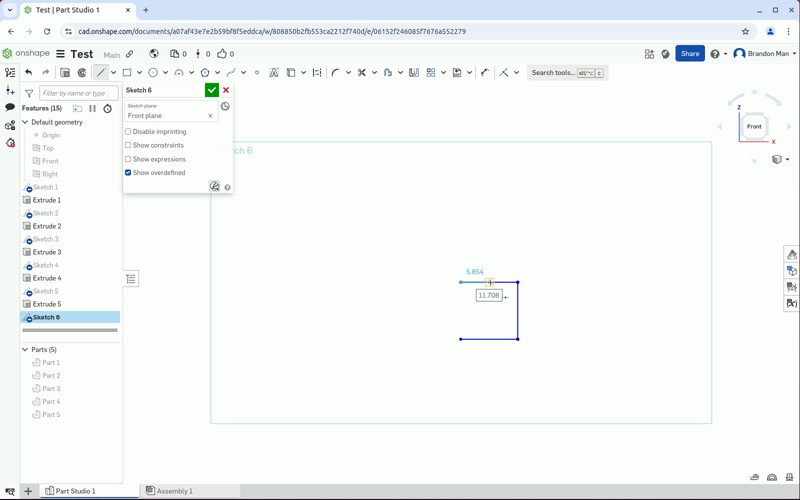
mouse_move(460, 339)
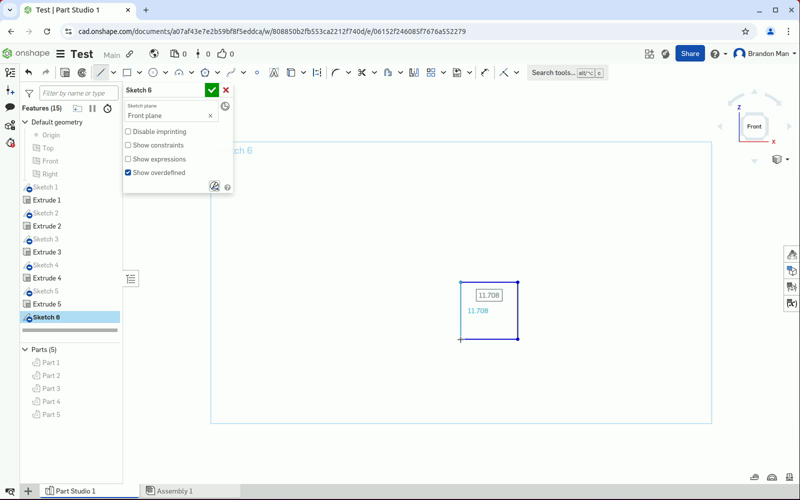
key_up(shift)
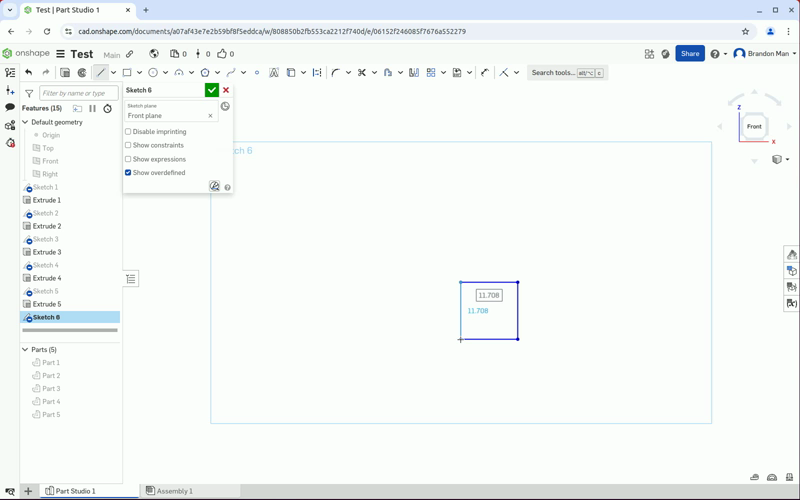
click(460, 339)
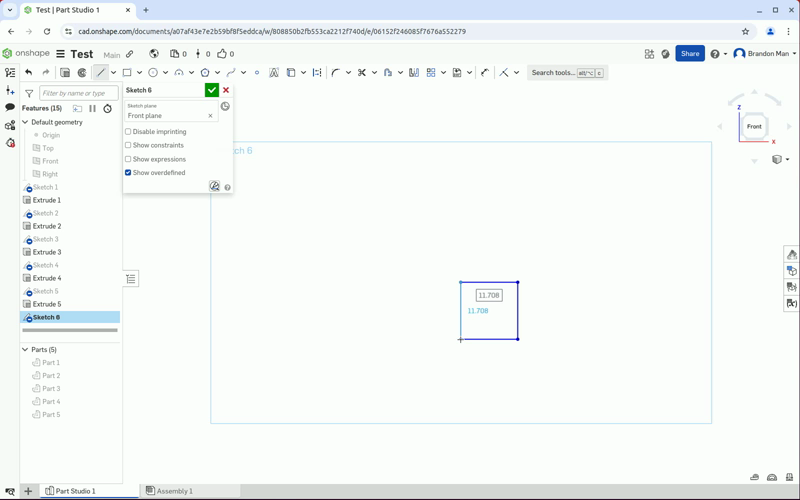
key(esc)
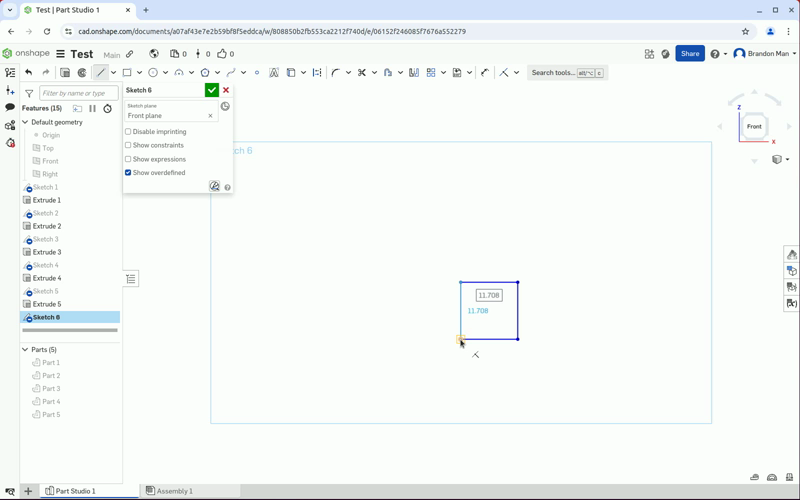
mouse_move(503, 291)
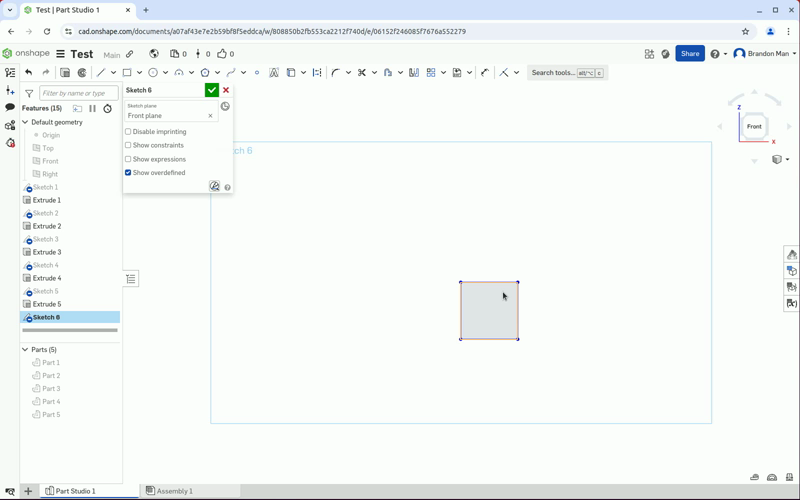
click(503, 291)
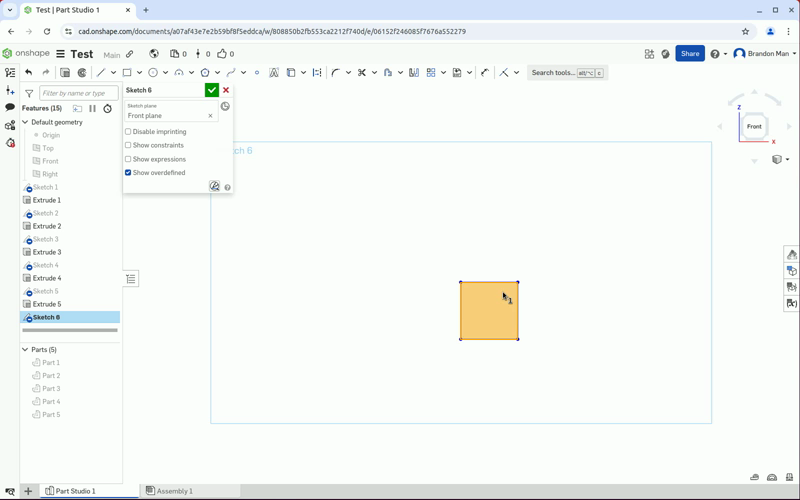
mouse_move(73, 352)
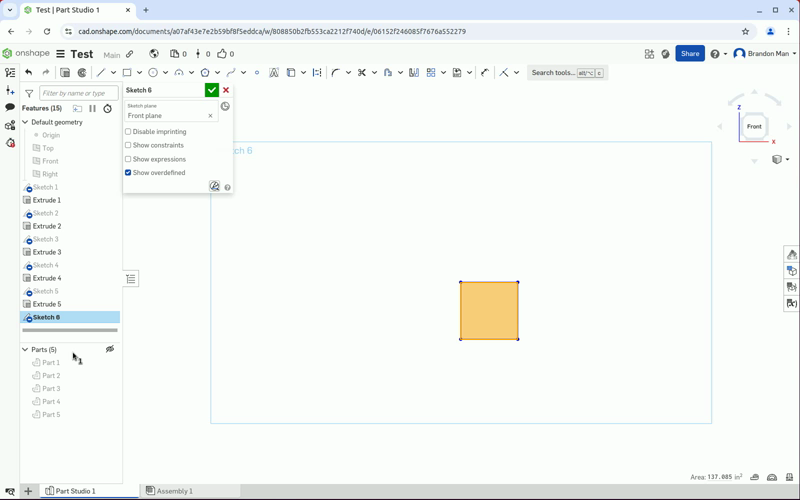
key(shift+y)
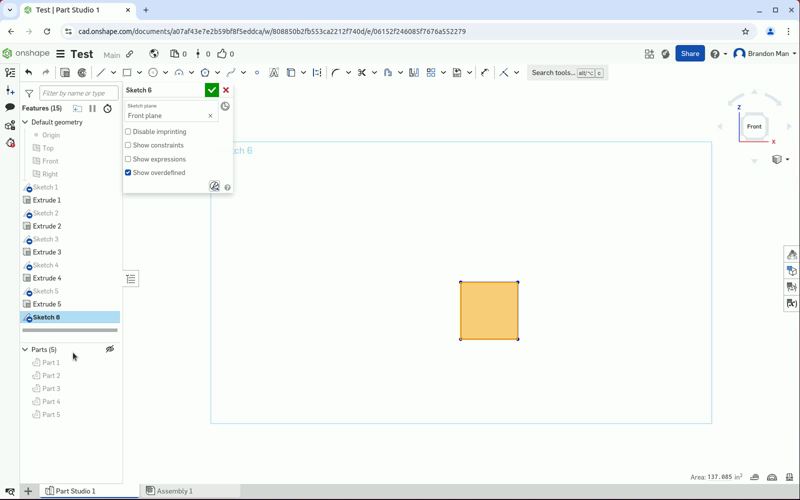
key(shift+e)
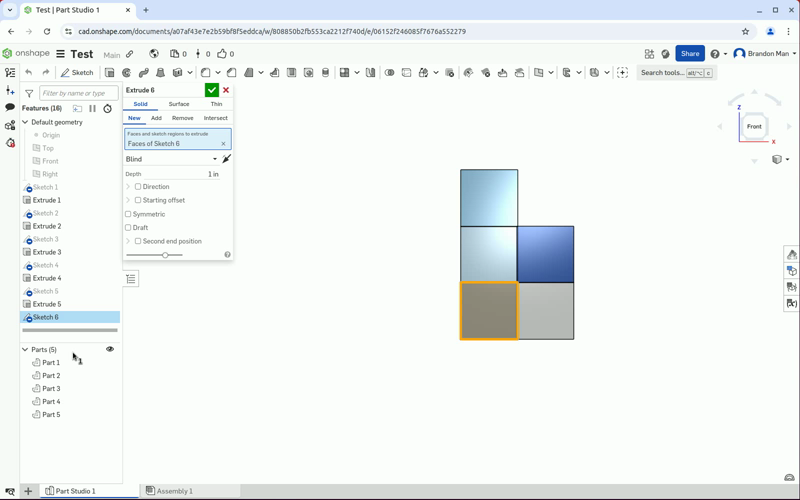
mouse_move(143, 106)
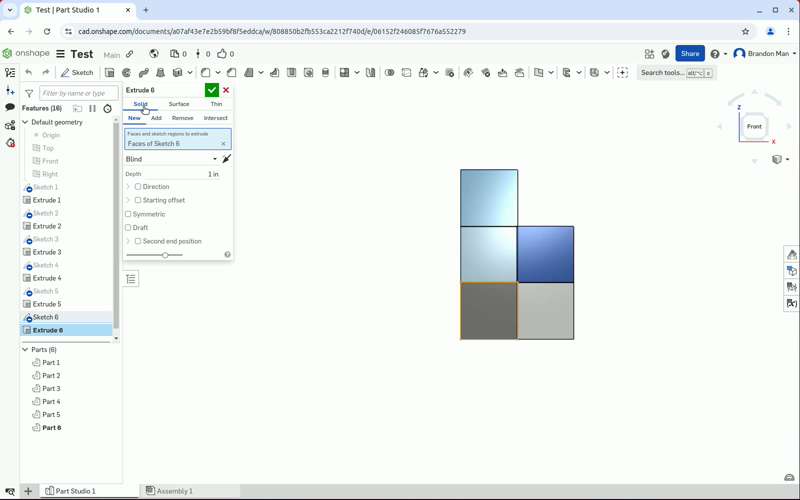
click(143, 106)
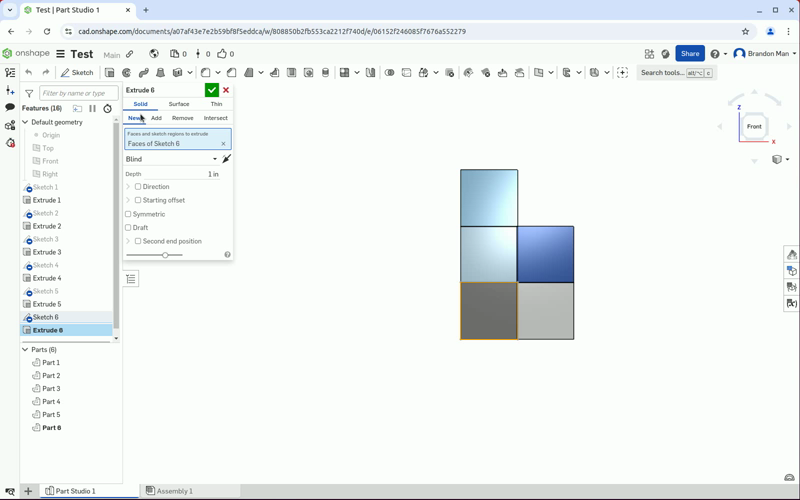
mouse_move(137, 120)
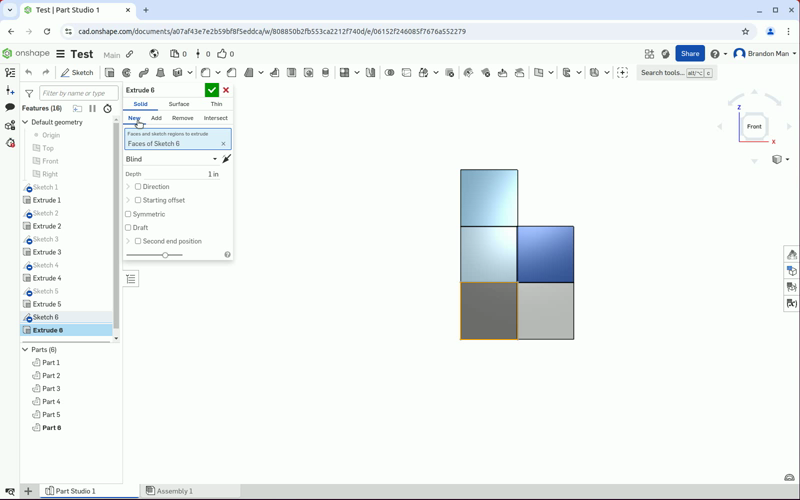
click(137, 120)
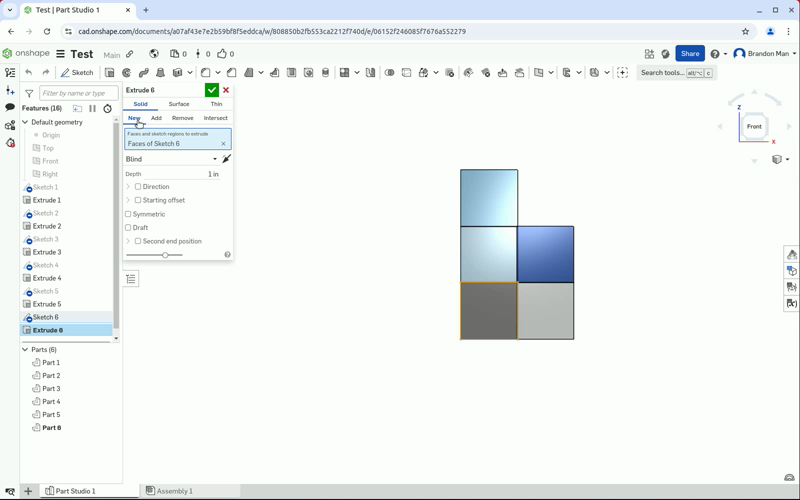
key(tab, 4)
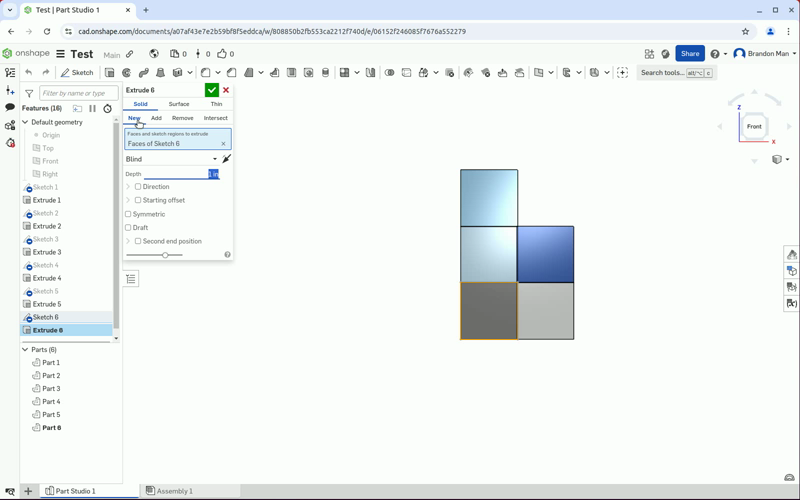
text(-11.554)
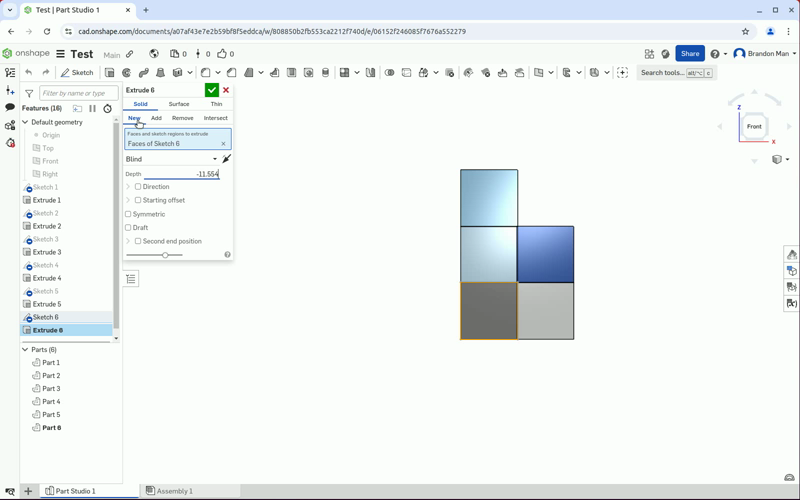
key(enter)
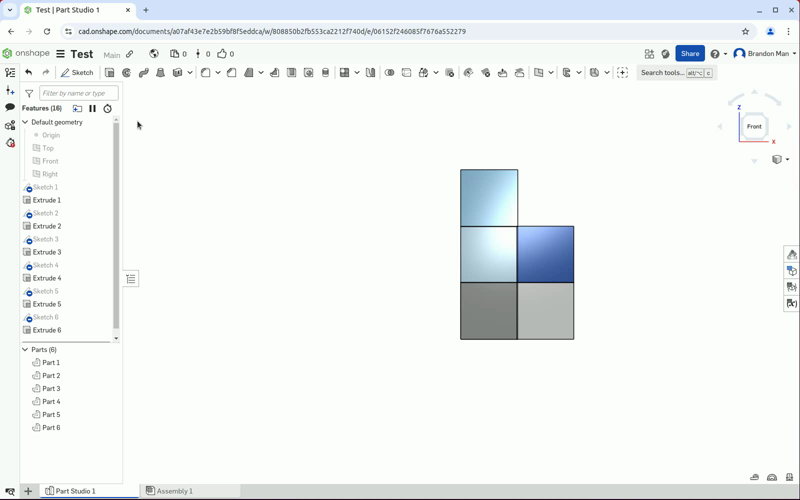
key(shift+h)
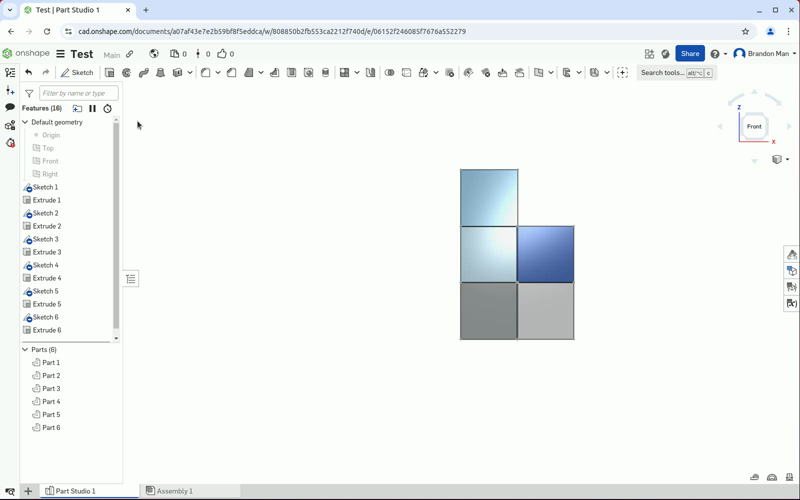
key(shift+h)
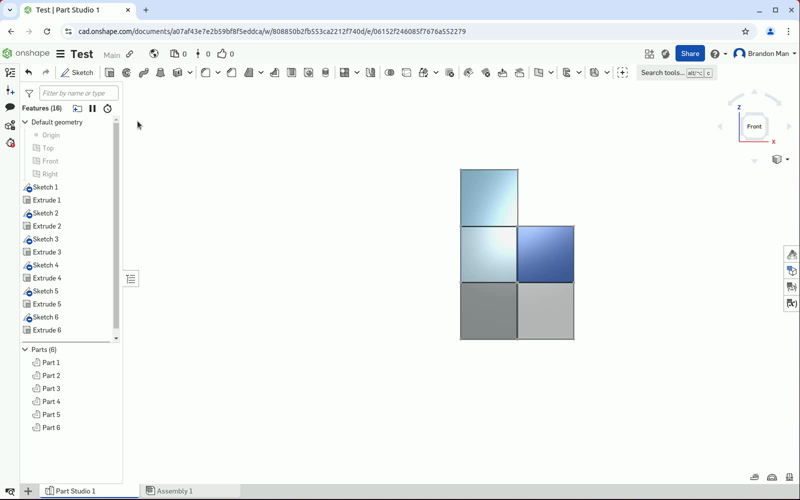
key(shift+7)
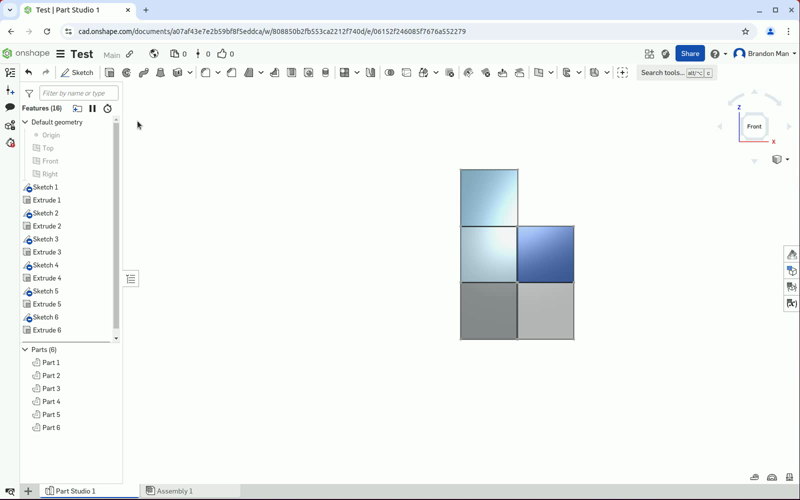
key(left, 2)
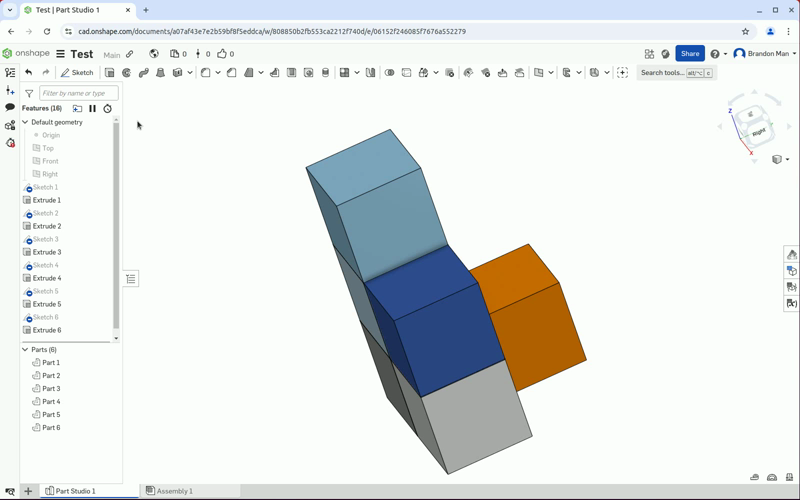
key(down, 2)
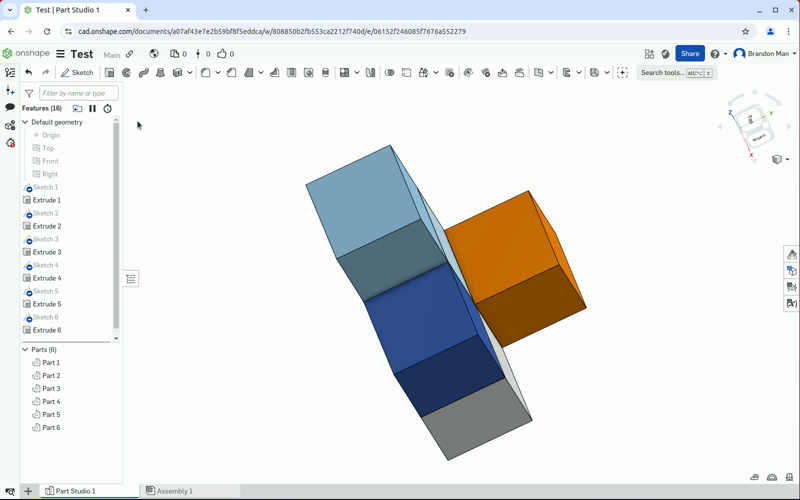
key(up, 2)
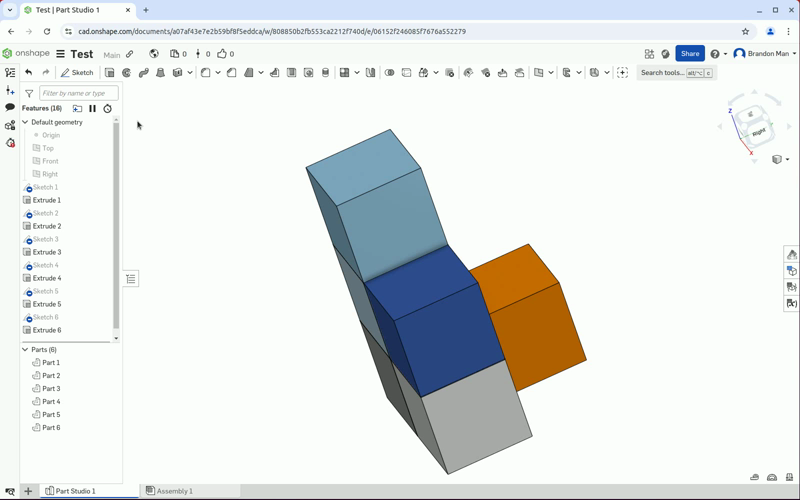
key(right, 2)
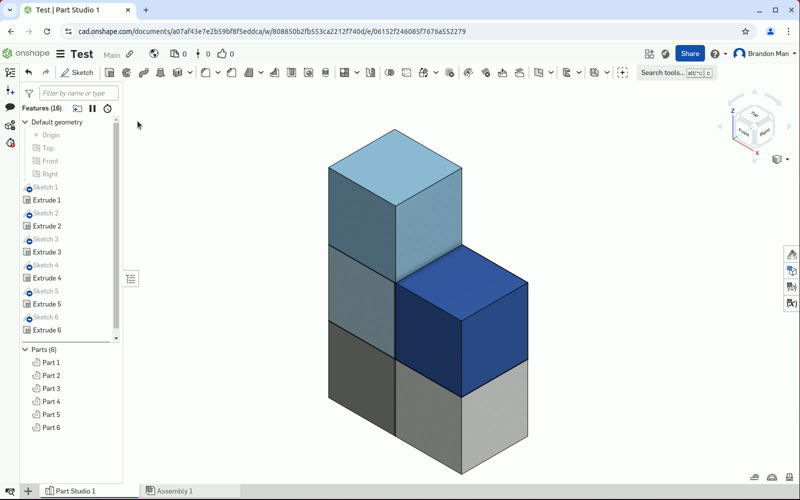
mouse_move(69, 189)
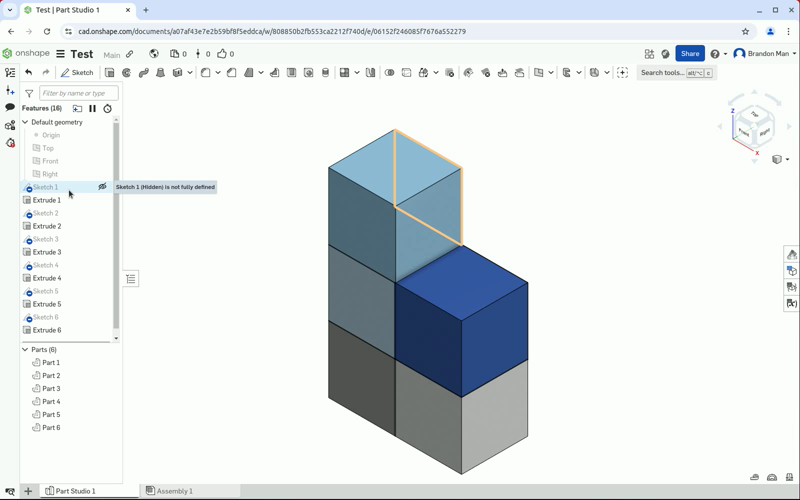
click(69, 189)